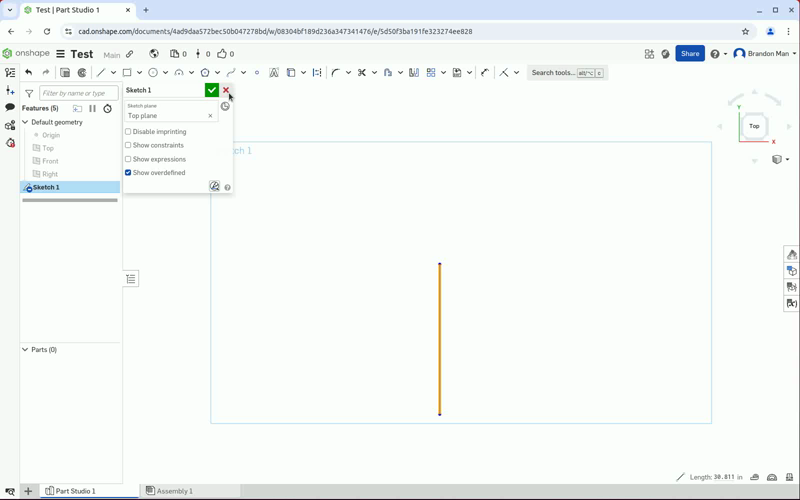
key(shift+h)
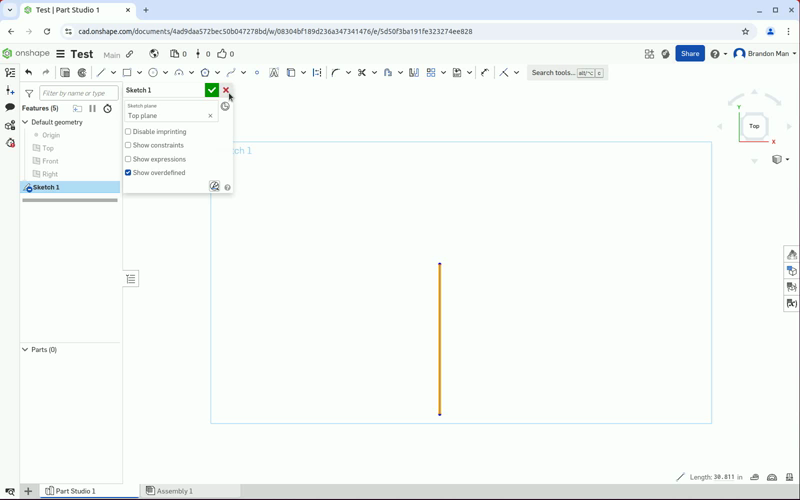
key(shift+s)
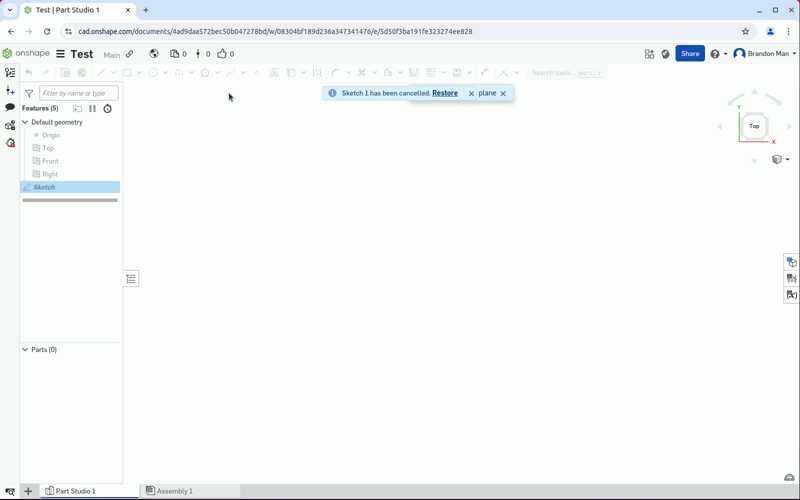
mouse_move(73, 150)
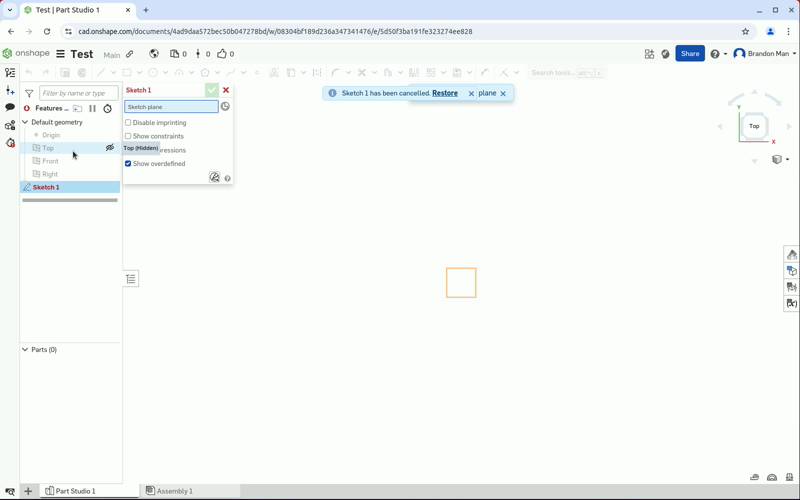
click(73, 150)
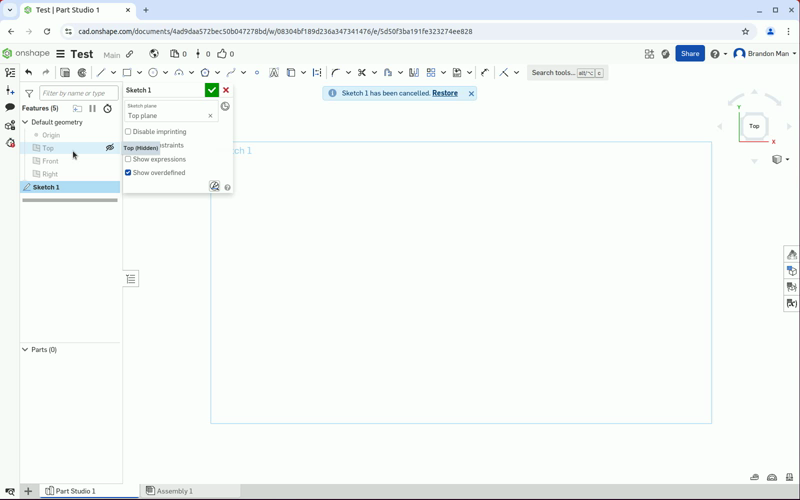
mouse_move(73, 352)
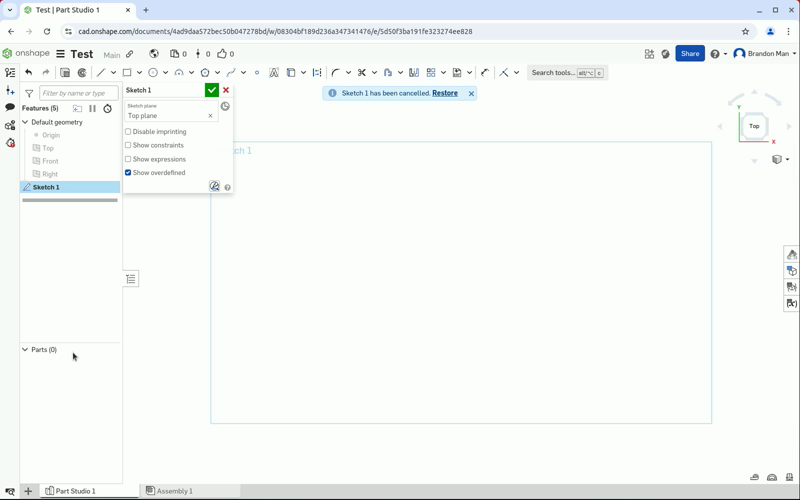
key(y)
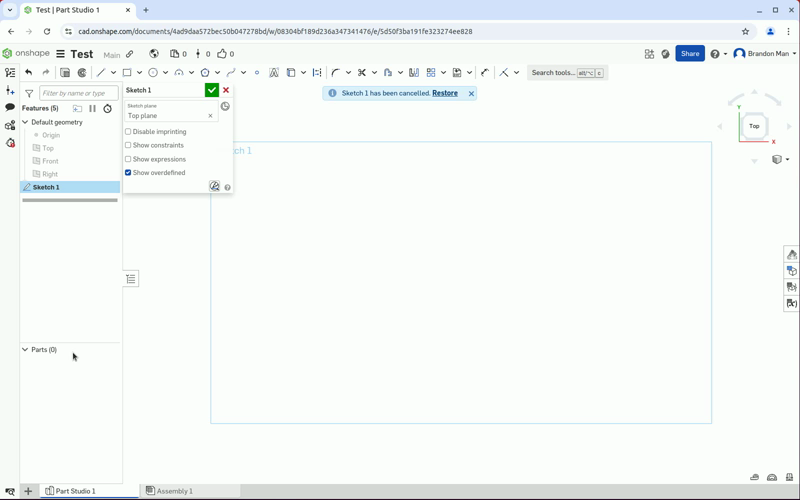
key(l)
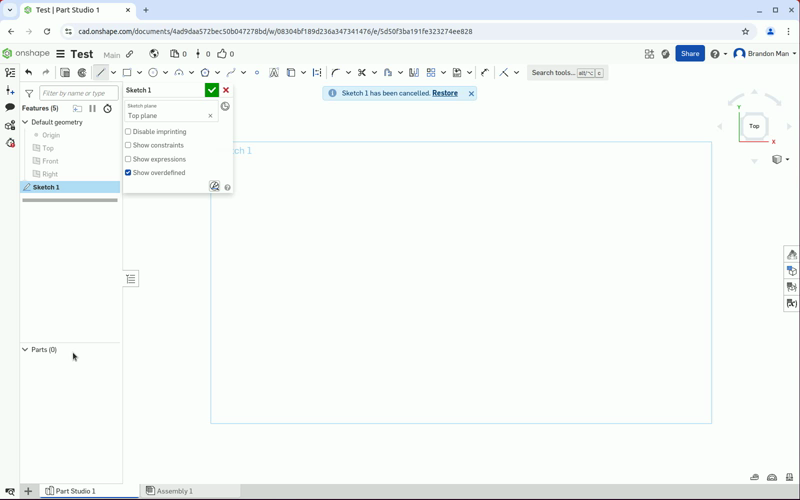
key_down(shift)
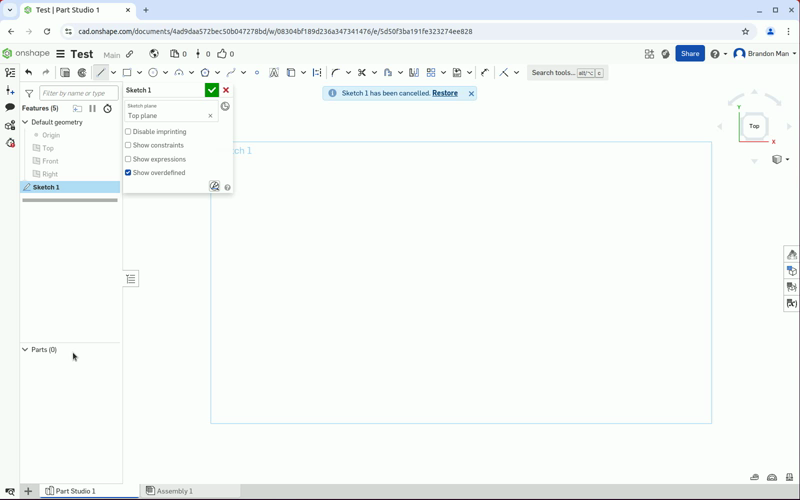
mouse_move(348, 380)
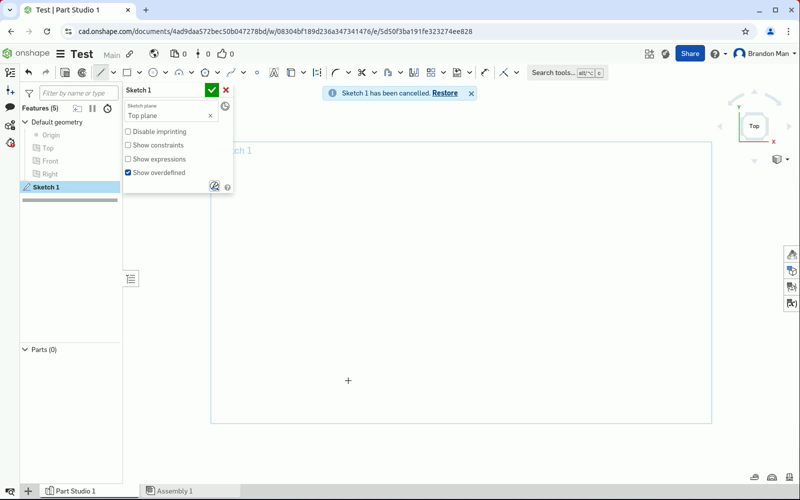
click(348, 380)
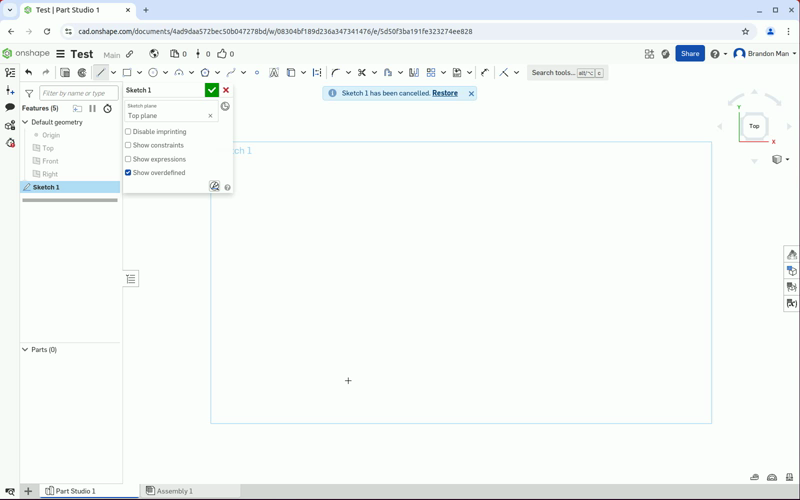
key_up(shift)
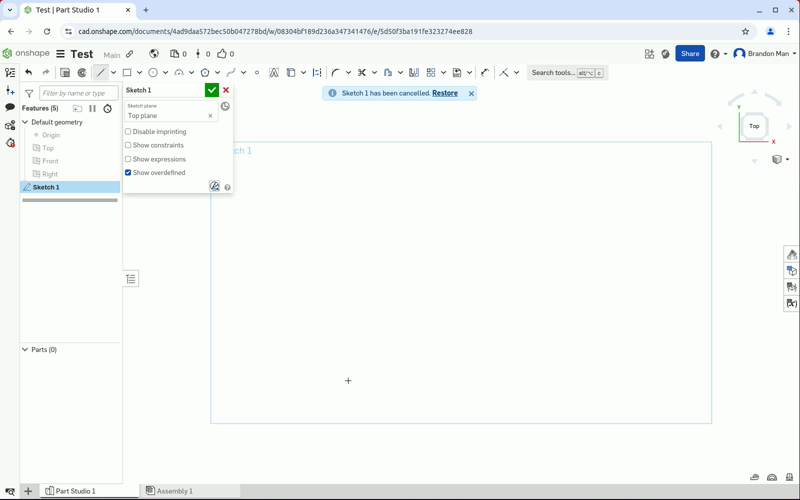
key_down(shift)
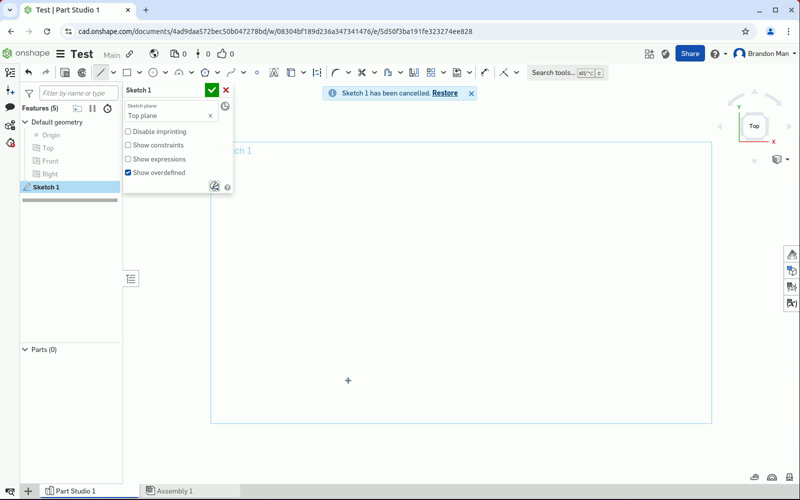
mouse_move(572, 380)
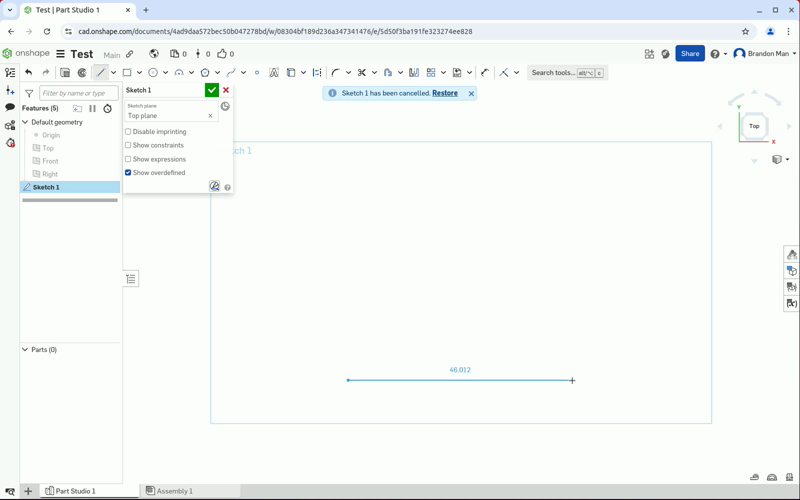
click(572, 380)
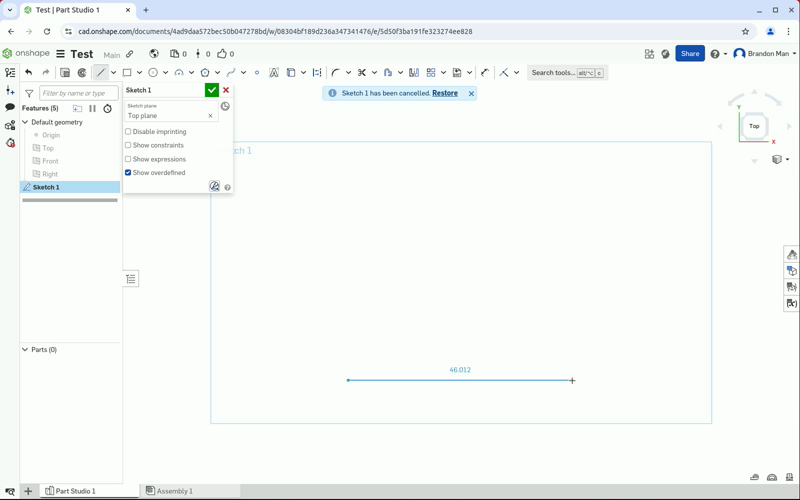
key_up(shift)
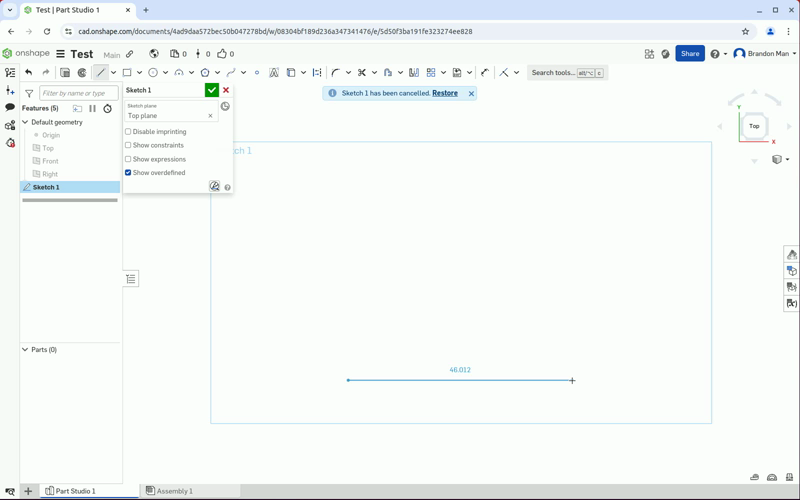
key_down(shift)
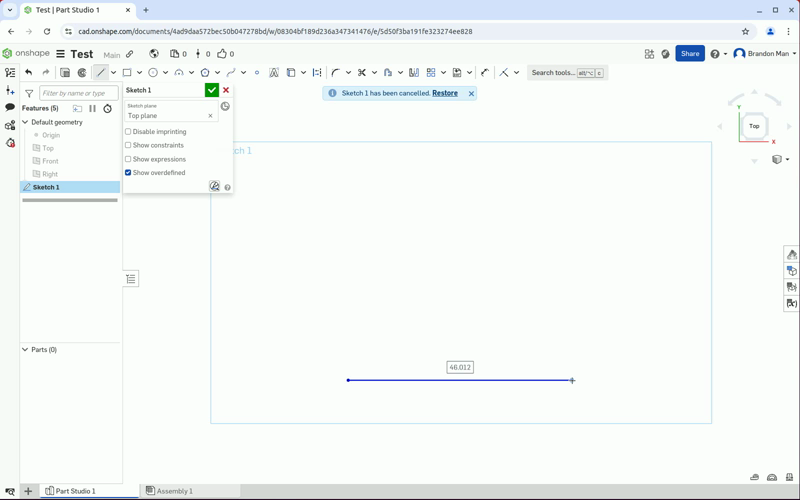
mouse_move(572, 186)
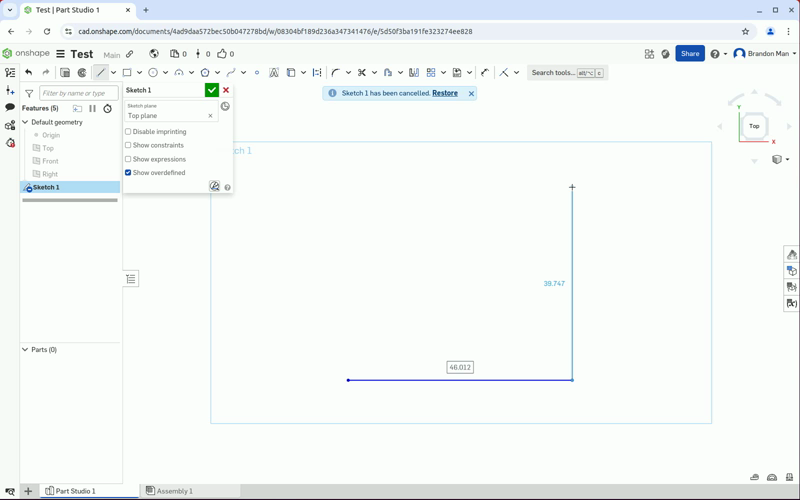
click(572, 186)
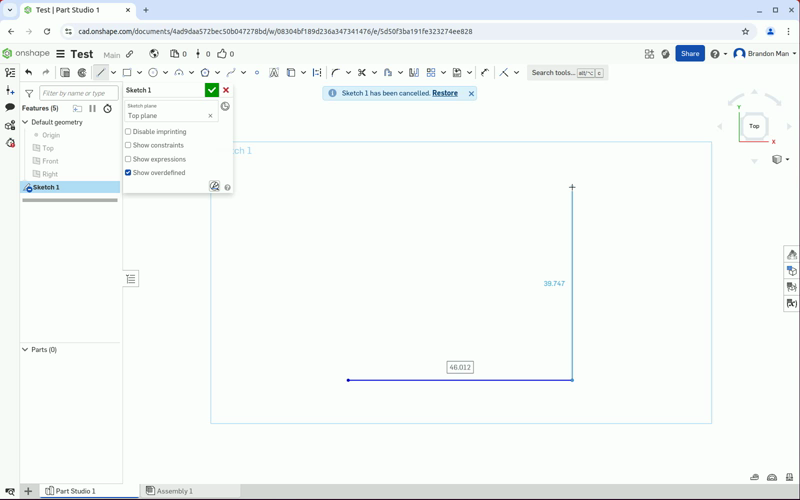
key_up(shift)
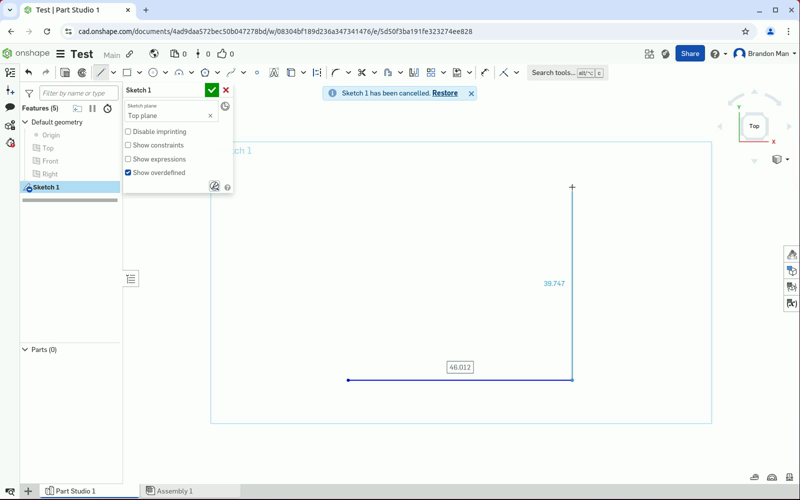
key_down(shift)
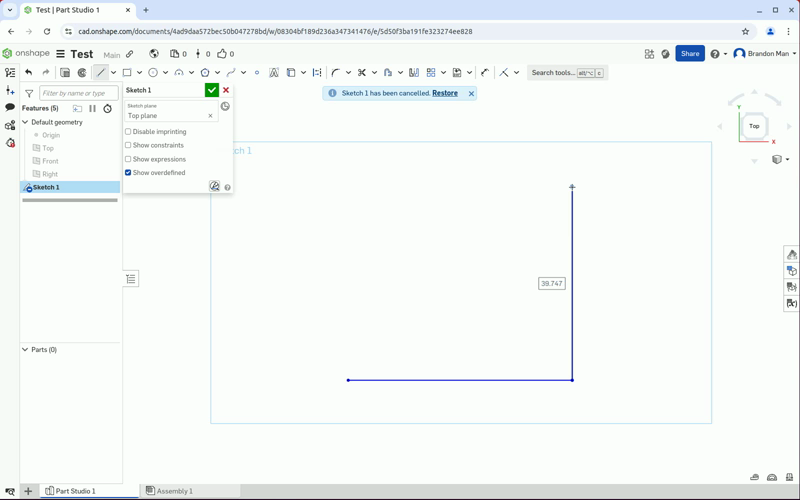
mouse_move(348, 186)
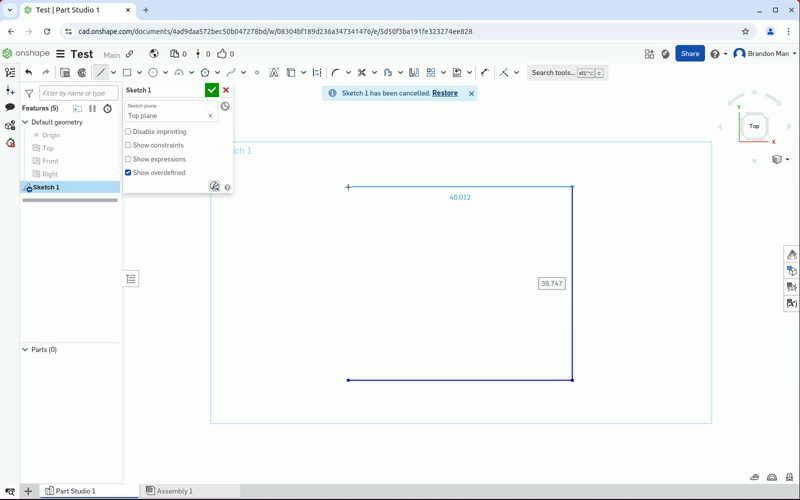
click(348, 186)
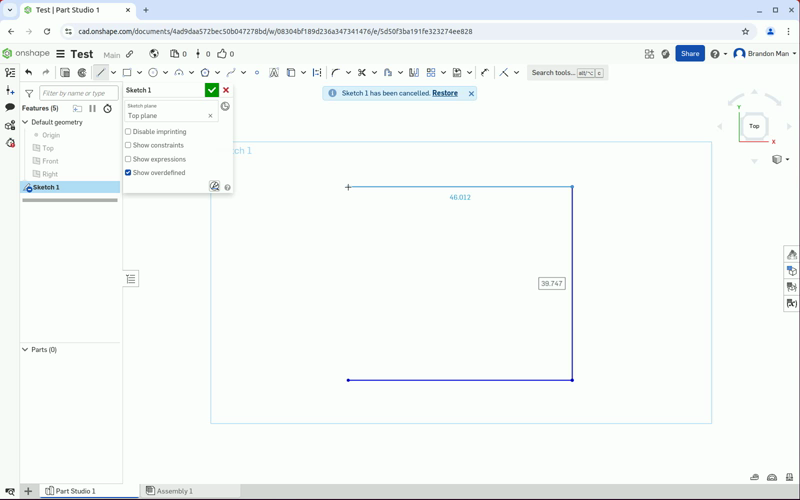
key_up(shift)
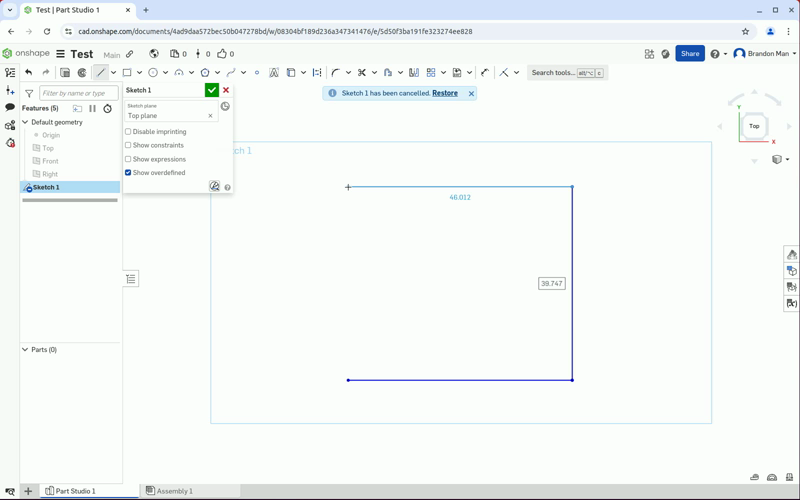
key_down(shift)
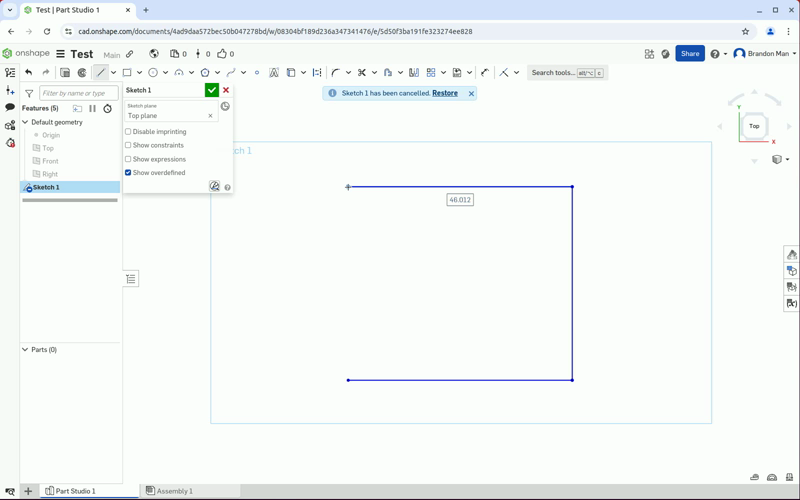
mouse_move(348, 380)
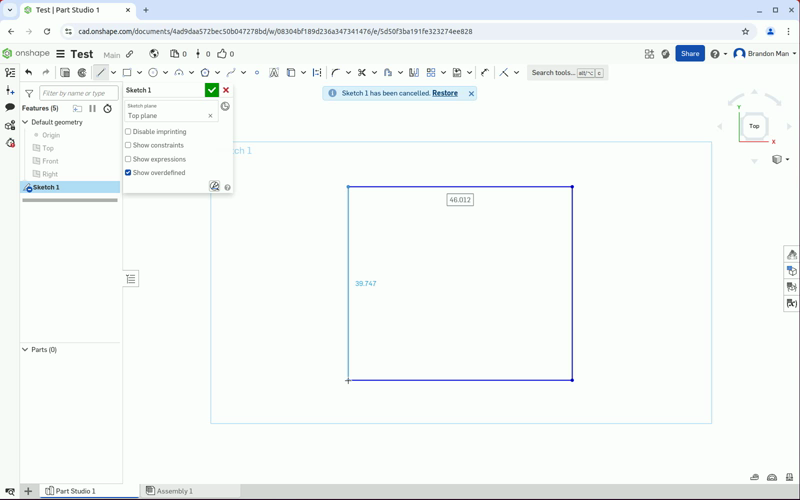
key_up(shift)
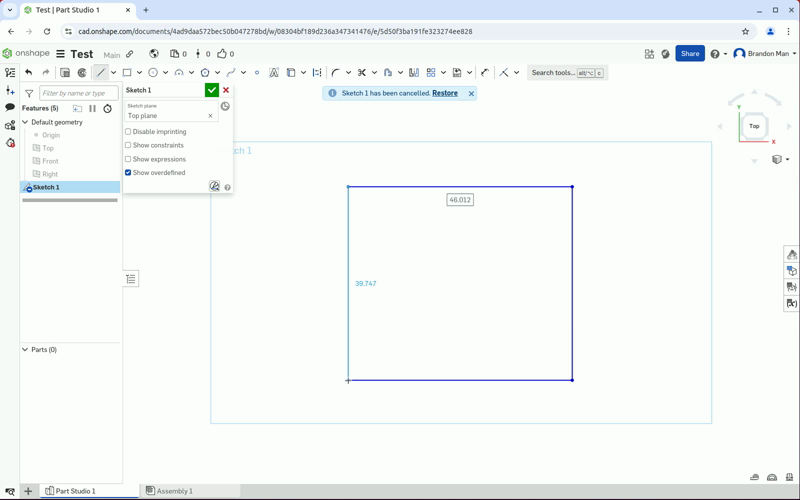
click(348, 380)
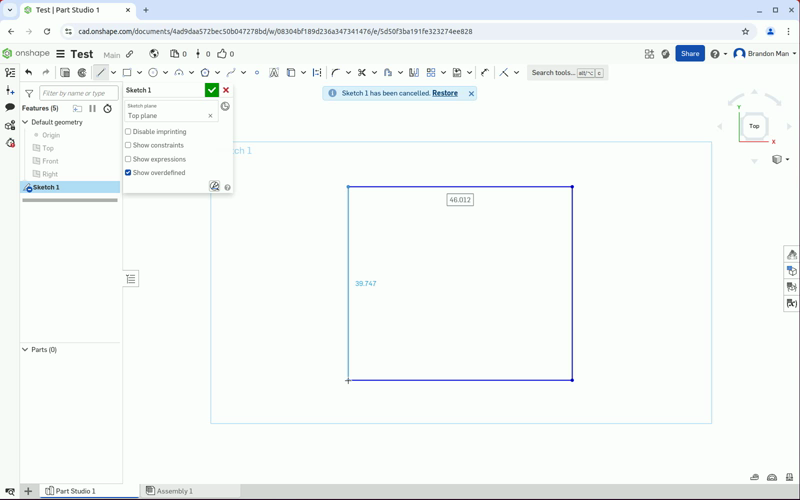
key(esc)
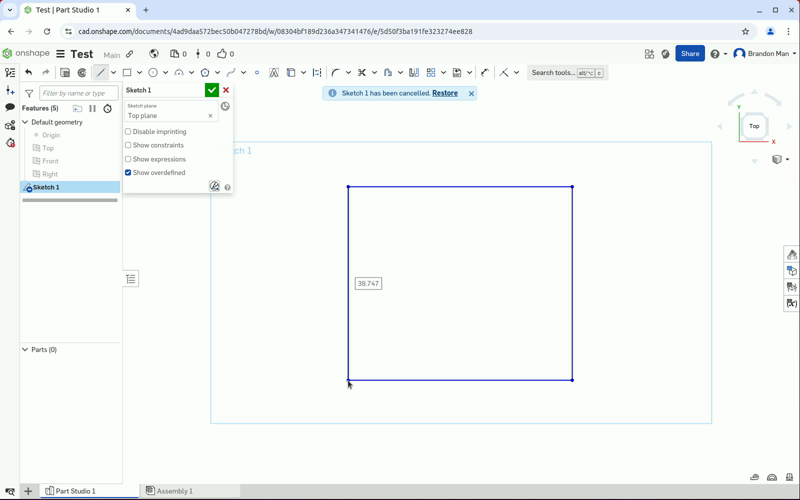
mouse_move(448, 298)
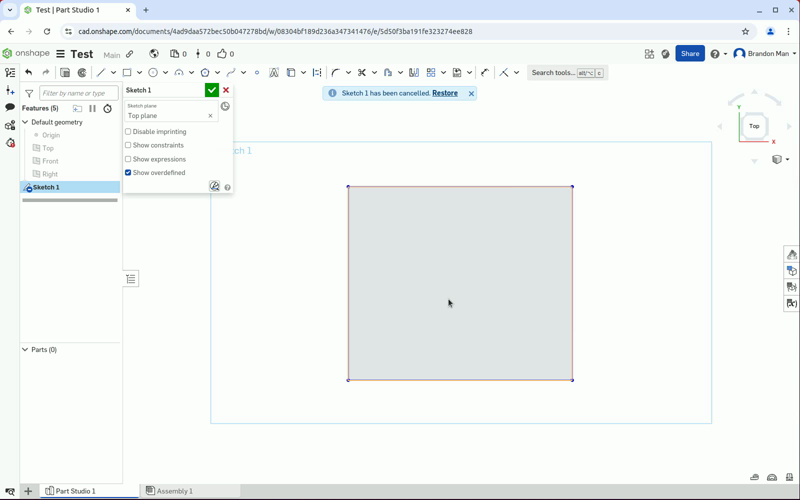
click(448, 298)
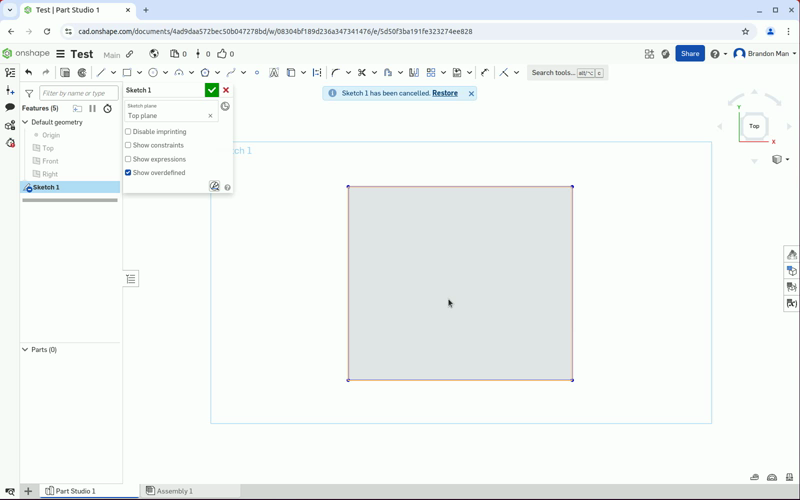
mouse_move(73, 352)
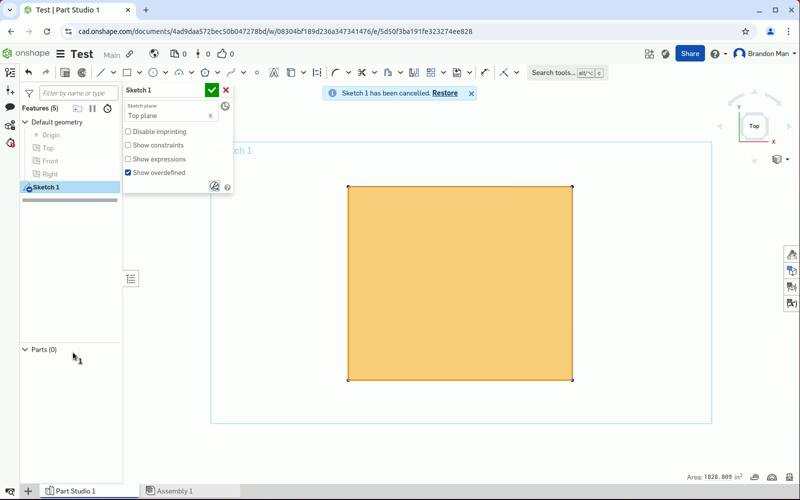
key(shift+y)
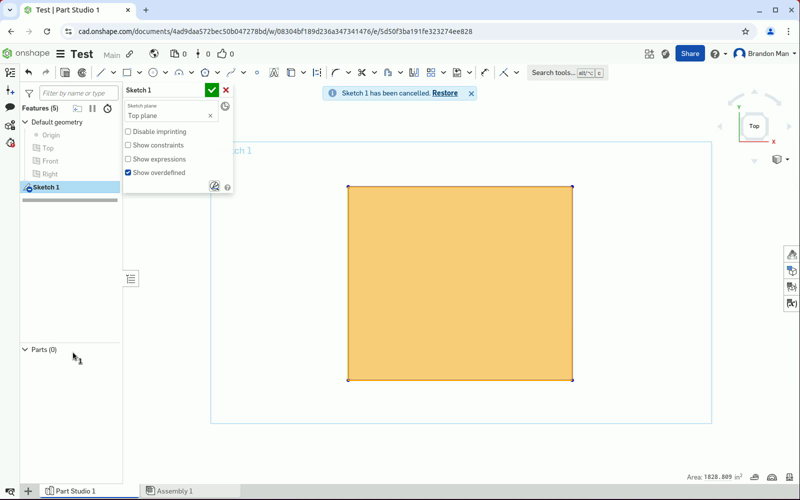
key(shift+e)
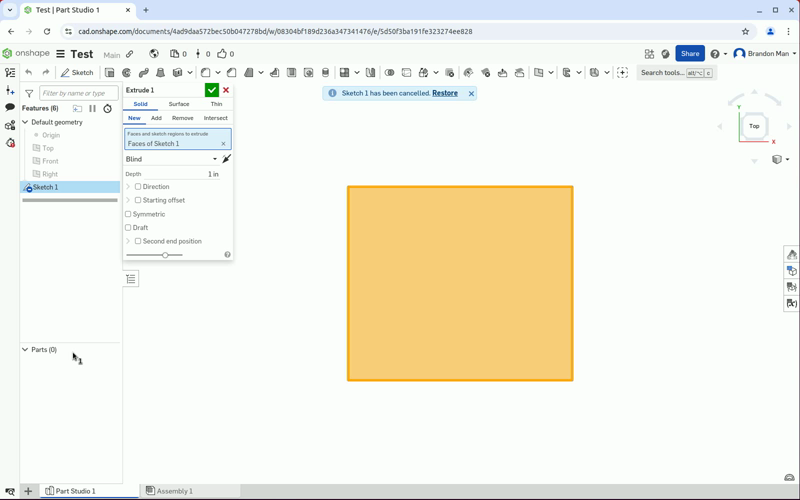
mouse_move(143, 106)
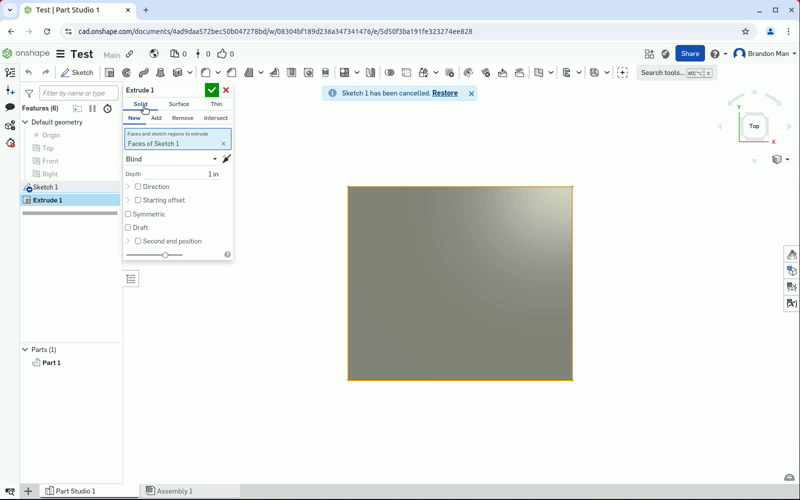
click(143, 106)
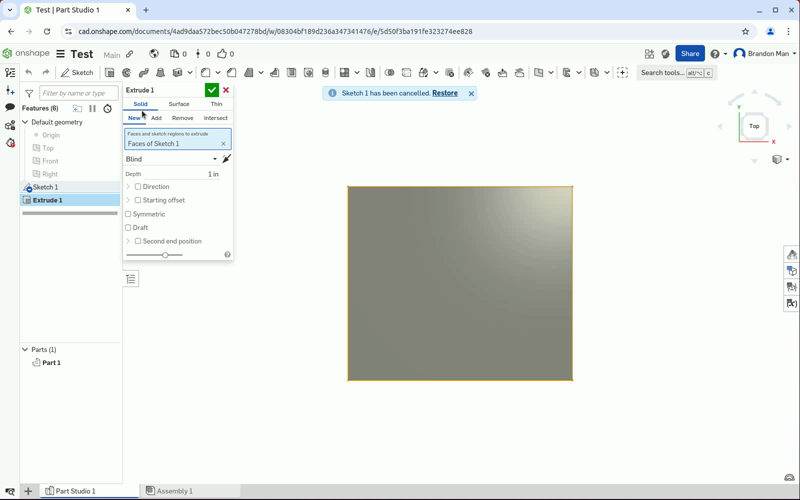
mouse_move(137, 120)
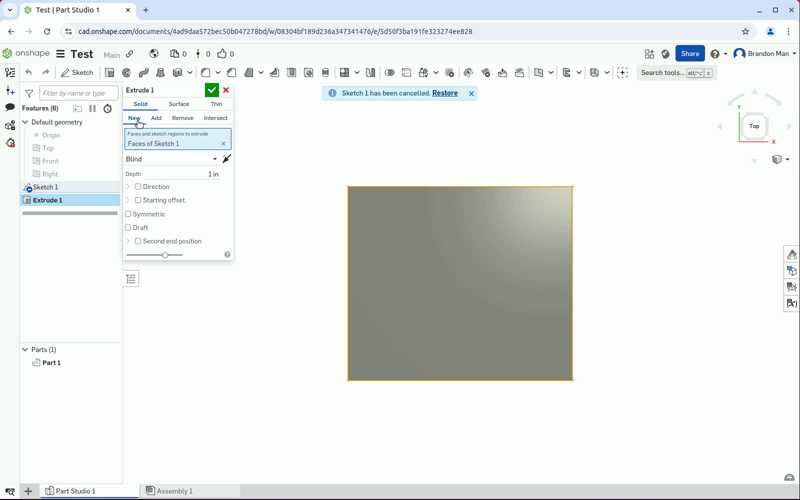
click(137, 120)
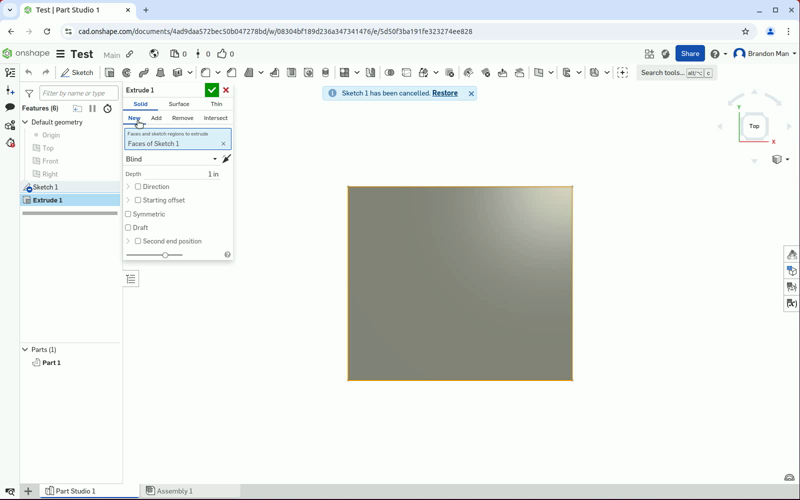
key(tab, 4)
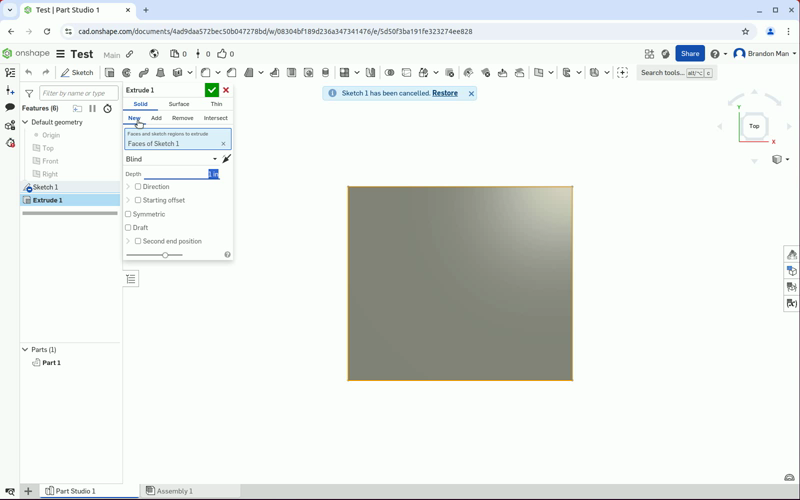
text(0.241)
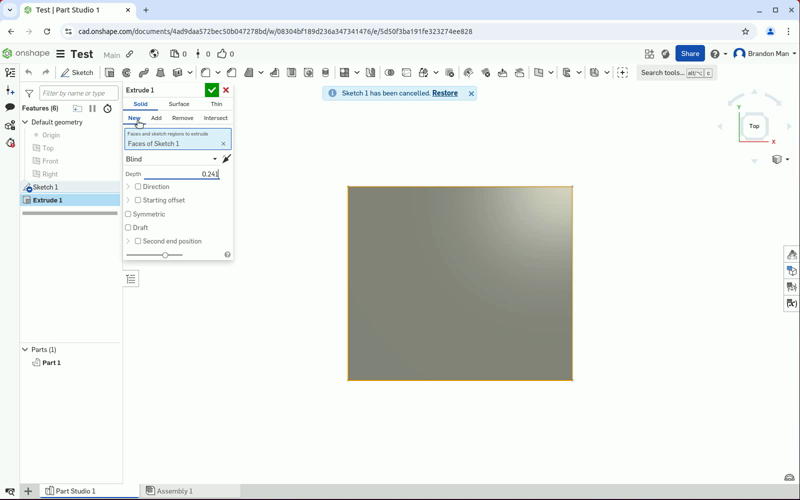
key(enter)
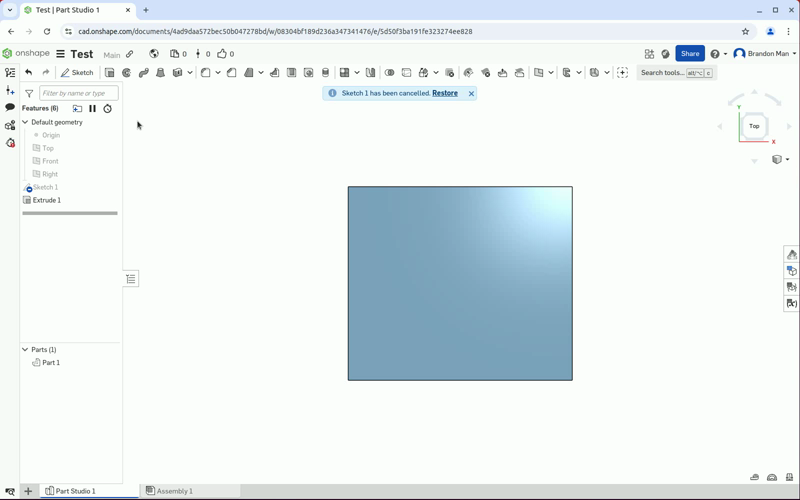
key(shift+h)
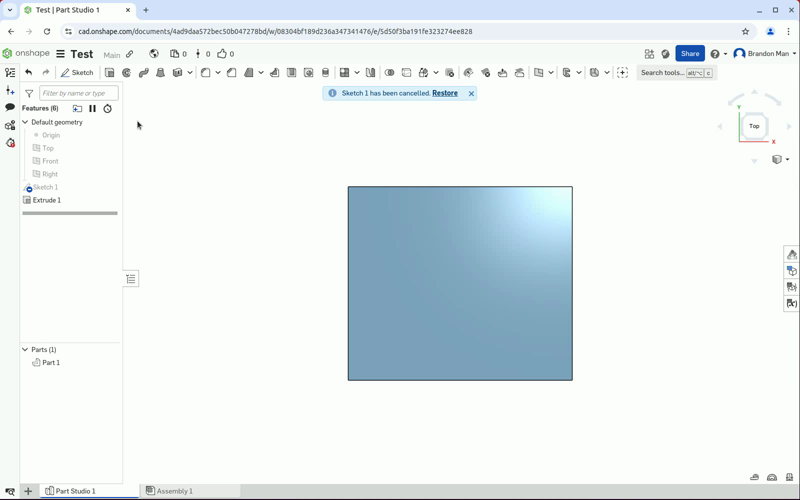
key(shift+h)
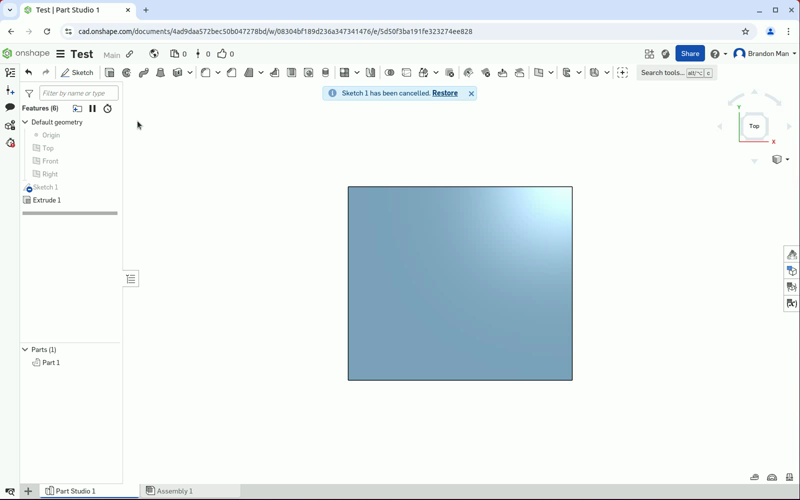
mouse_move(73, 189)
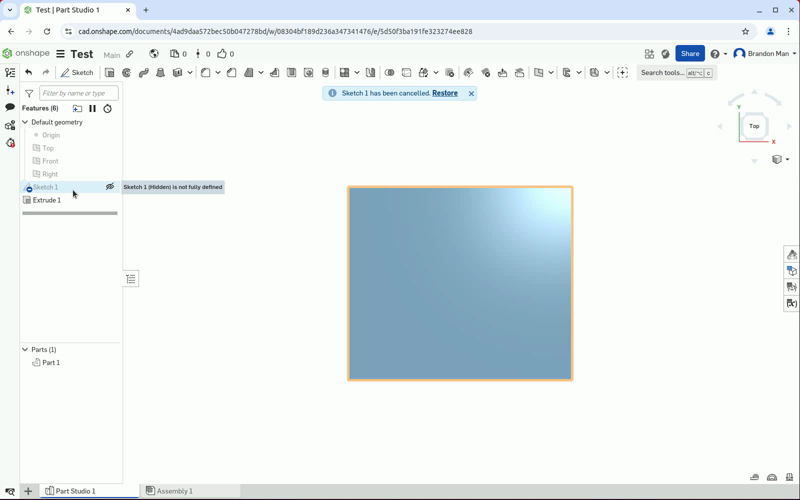
click(73, 189)
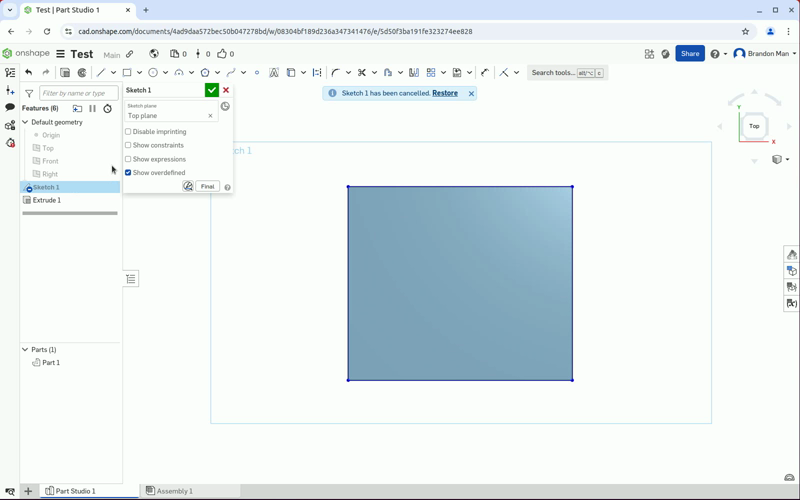
mouse_move(229, 92)
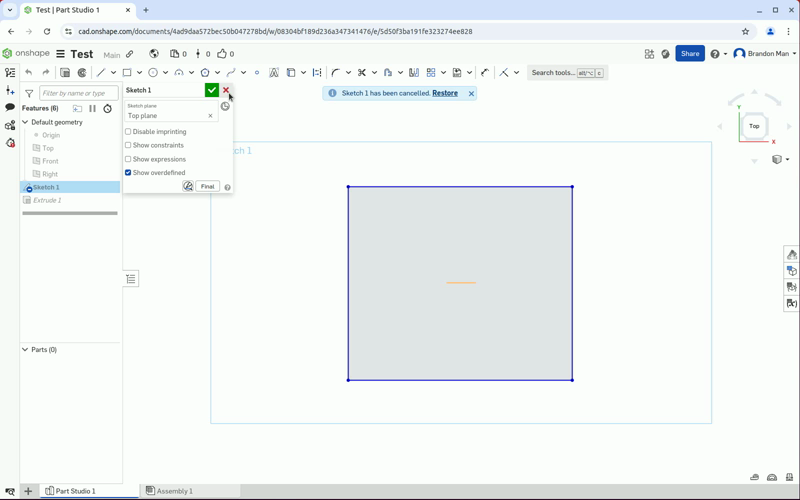
click(229, 92)
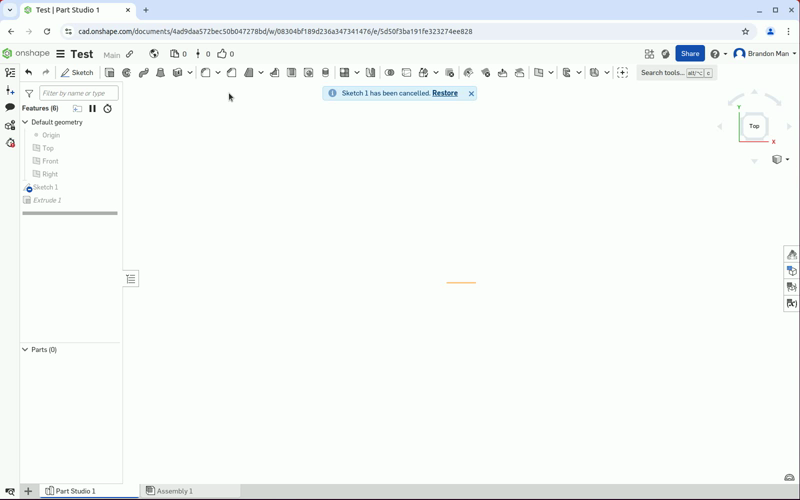
mouse_move(541, 75)
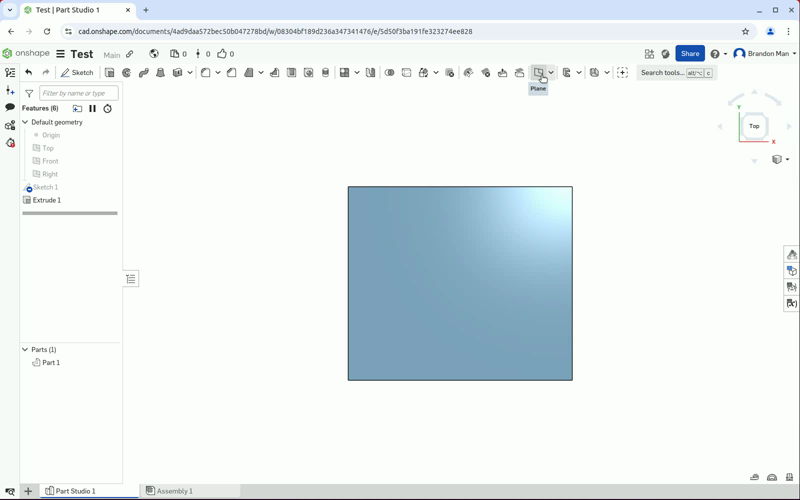
click(541, 75)
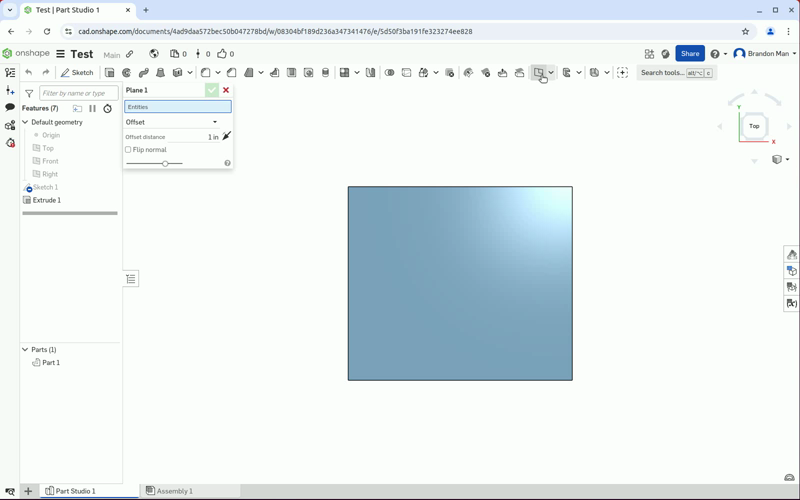
mouse_move(73, 150)
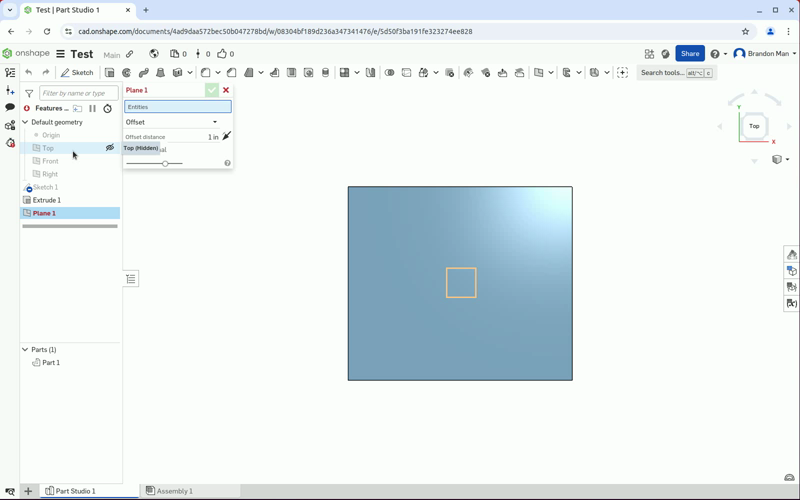
click(73, 150)
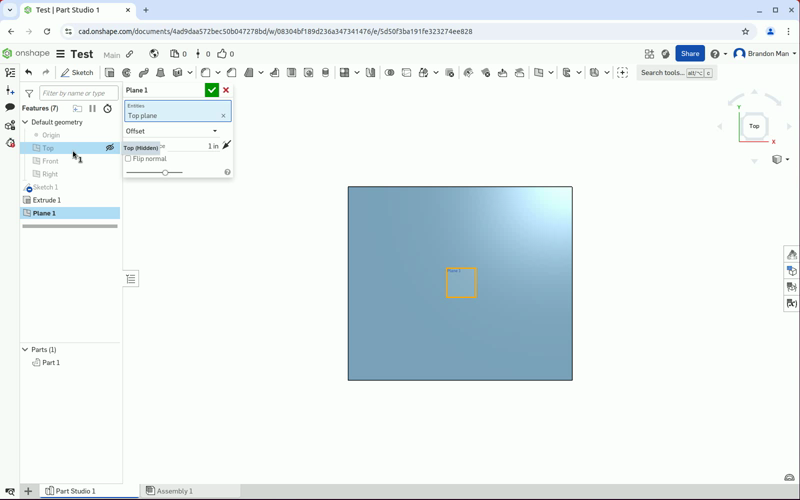
key(tab, 2)
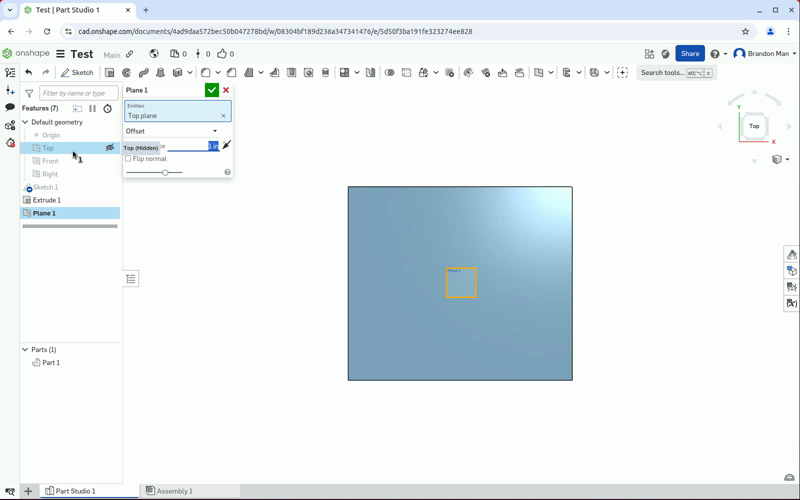
text(0.246)
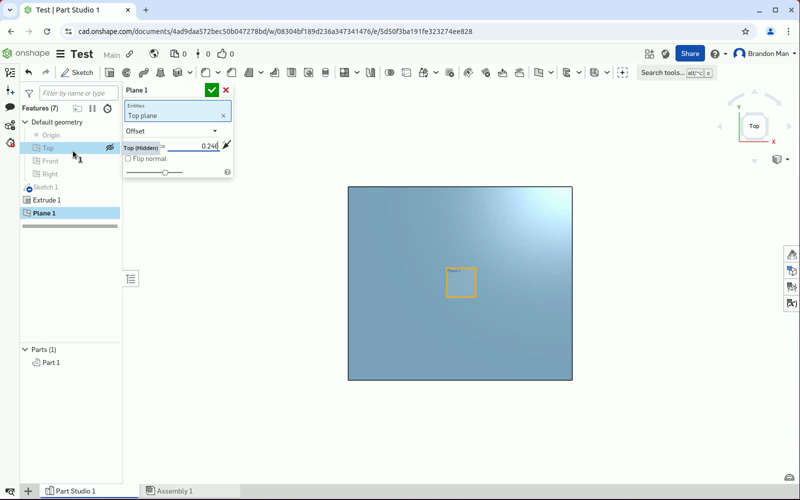
key(enter, 2)
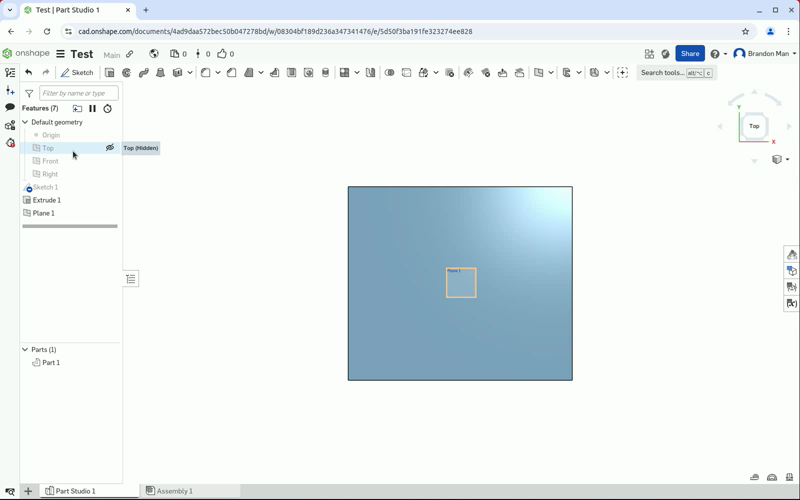
key(shift+s)
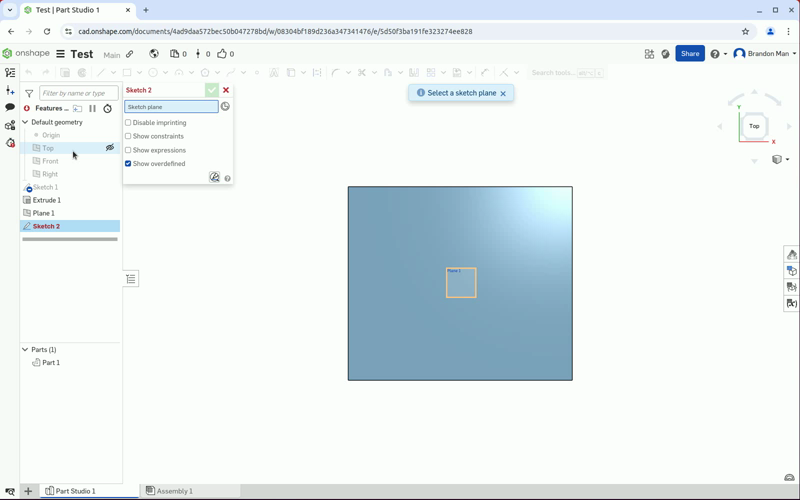
mouse_move(73, 215)
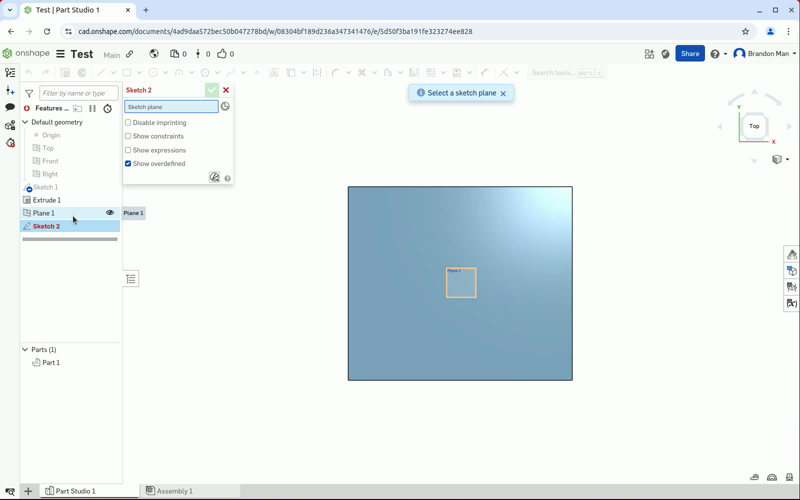
click(73, 215)
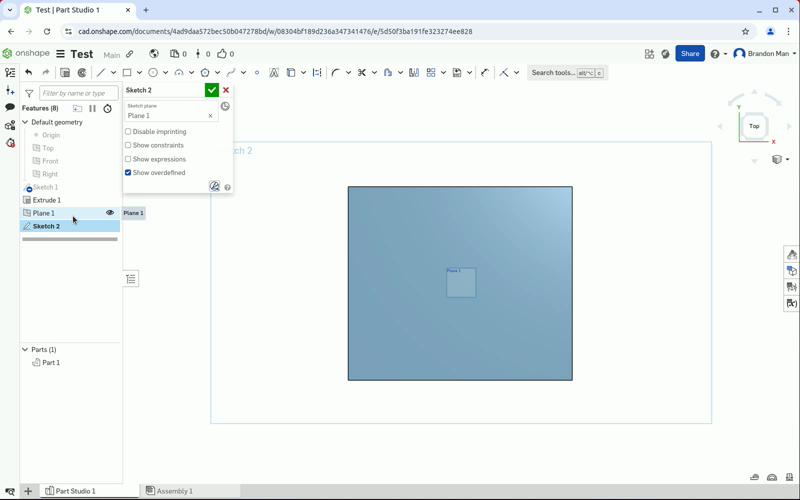
mouse_move(73, 352)
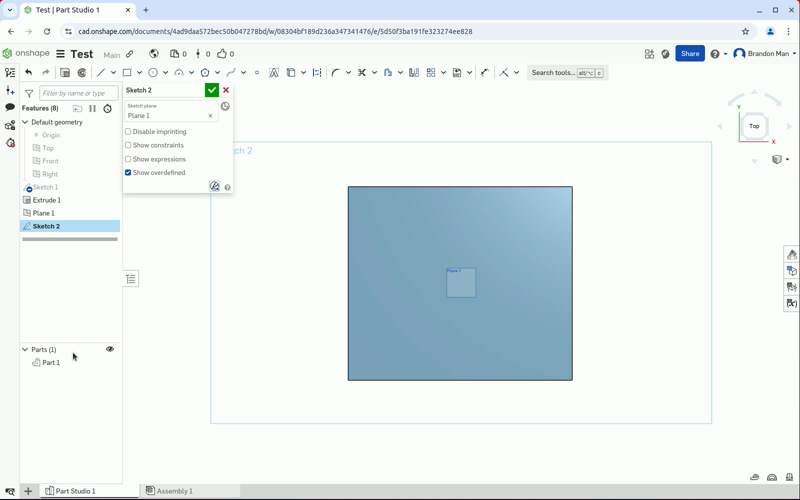
key(y)
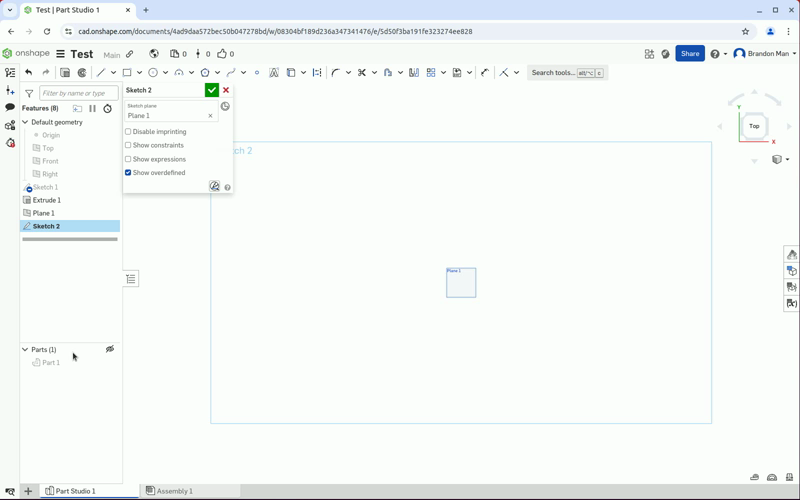
key(c)
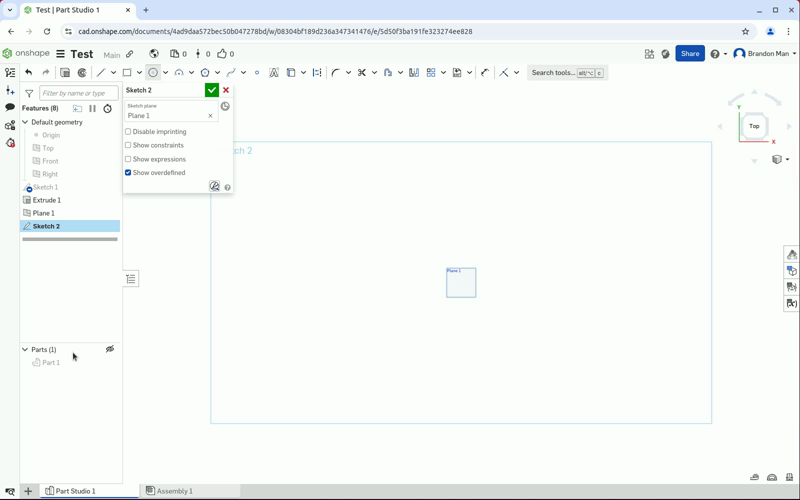
key_down(shift)
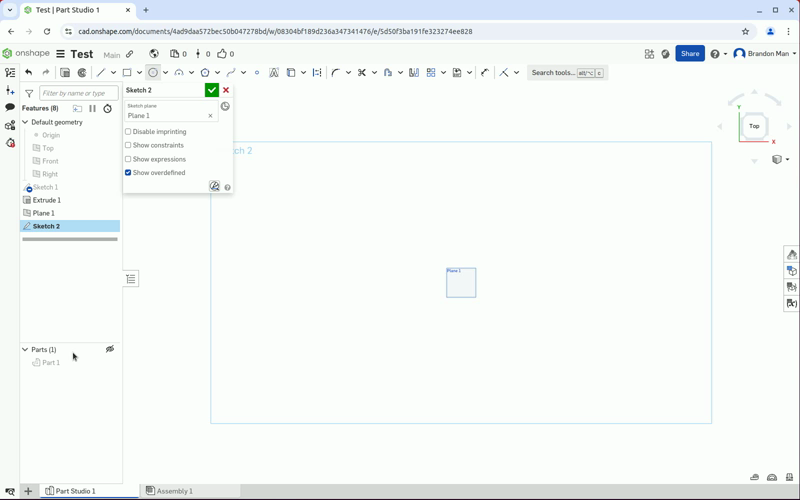
mouse_move(450, 282)
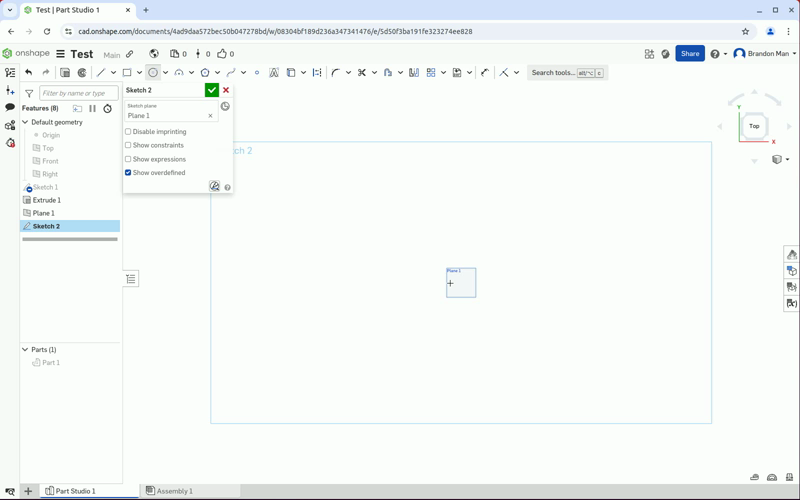
click(450, 282)
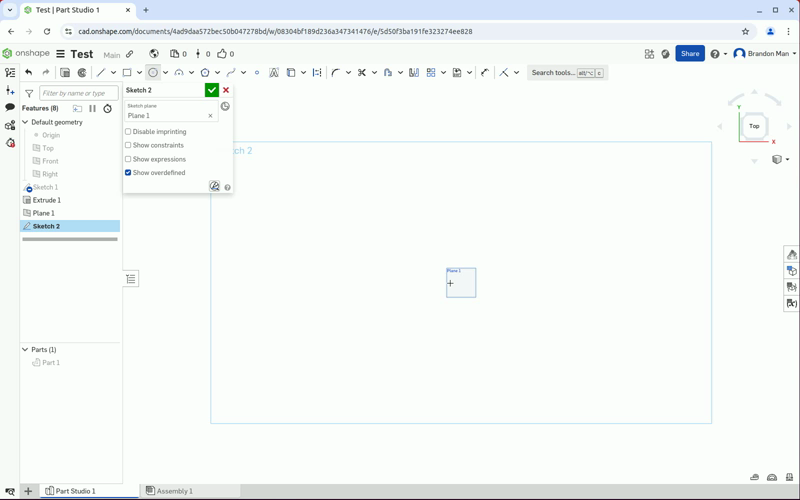
key_up(shift)
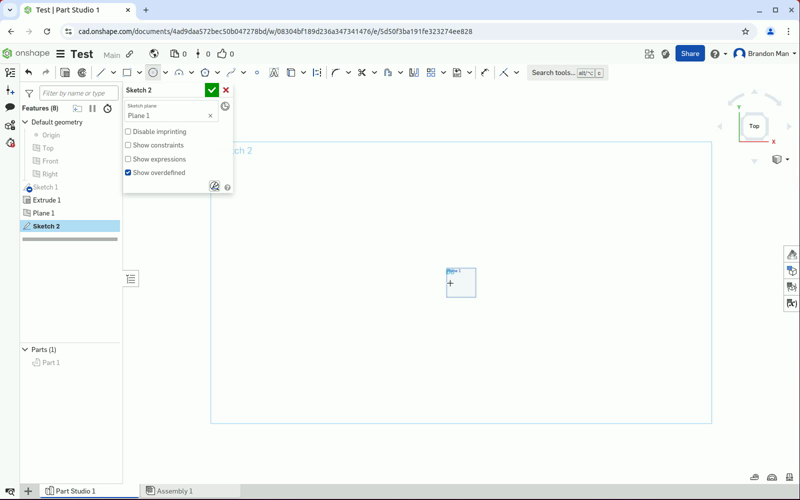
mouse_move(455, 282)
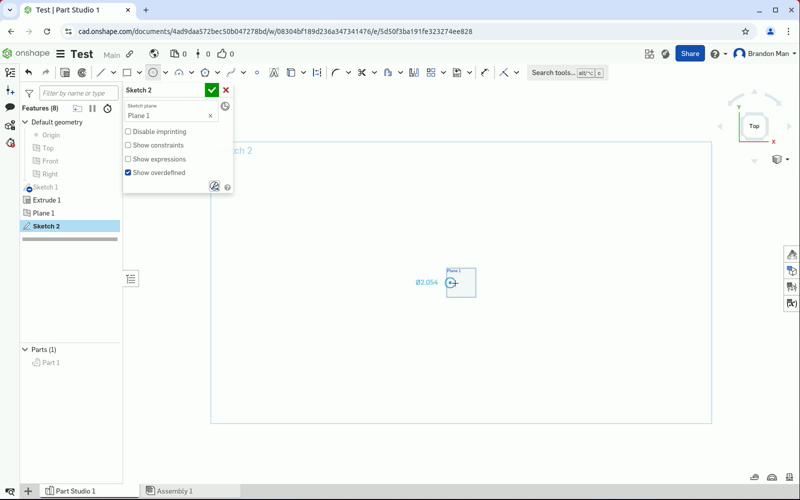
click(455, 282)
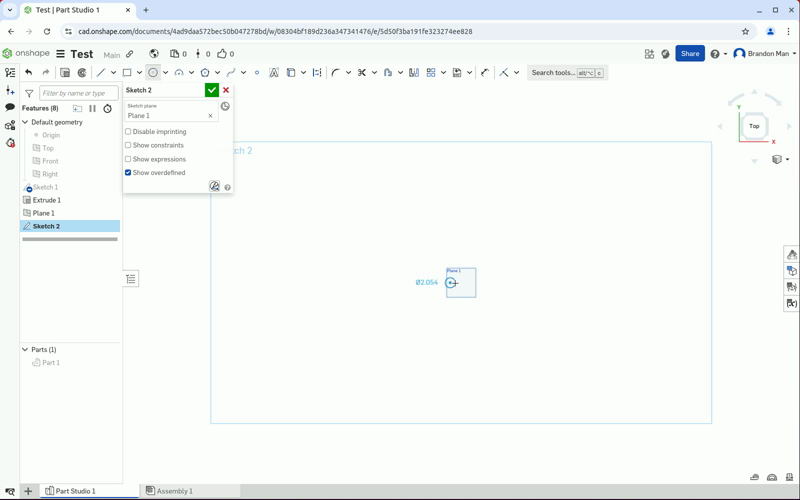
key(esc)
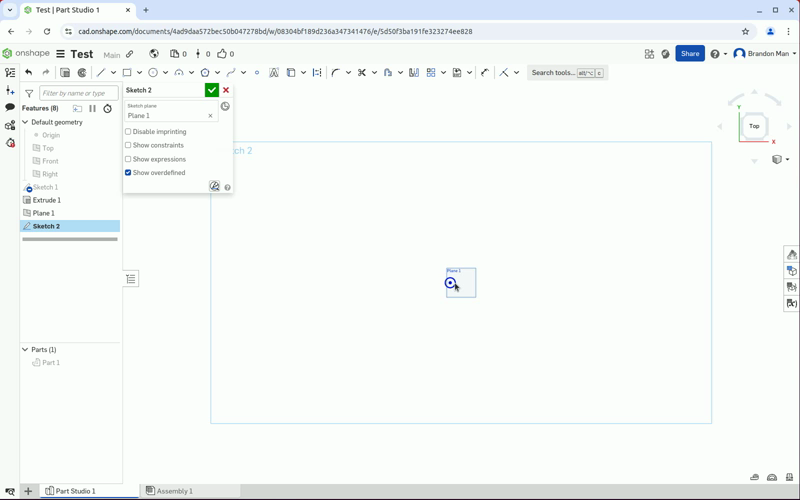
key(c)
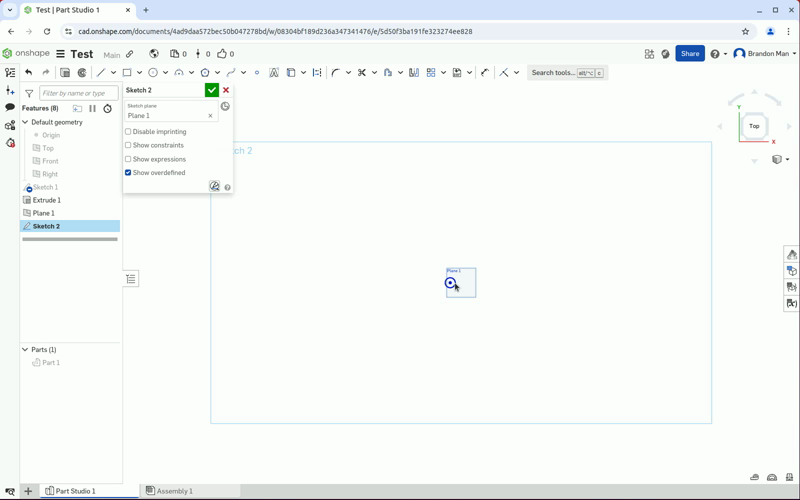
key_down(shift)
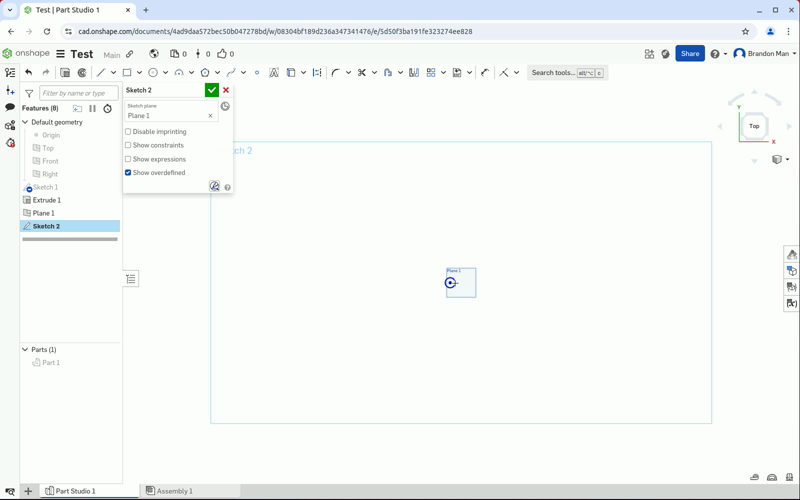
mouse_move(450, 282)
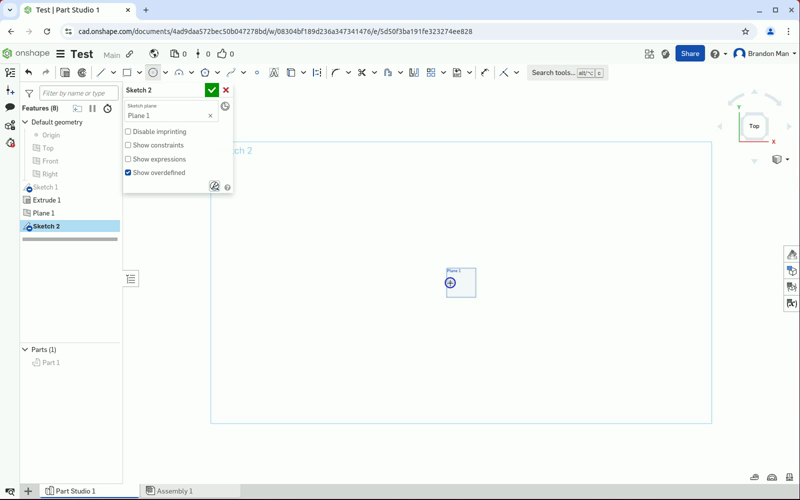
click(450, 282)
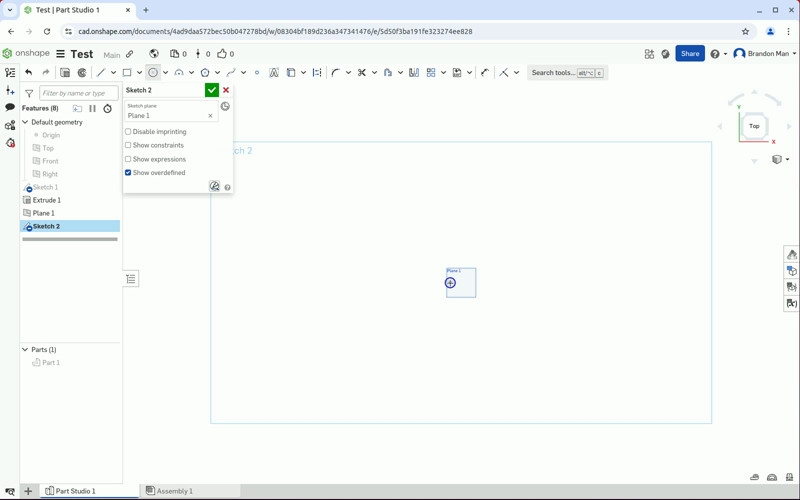
key_up(shift)
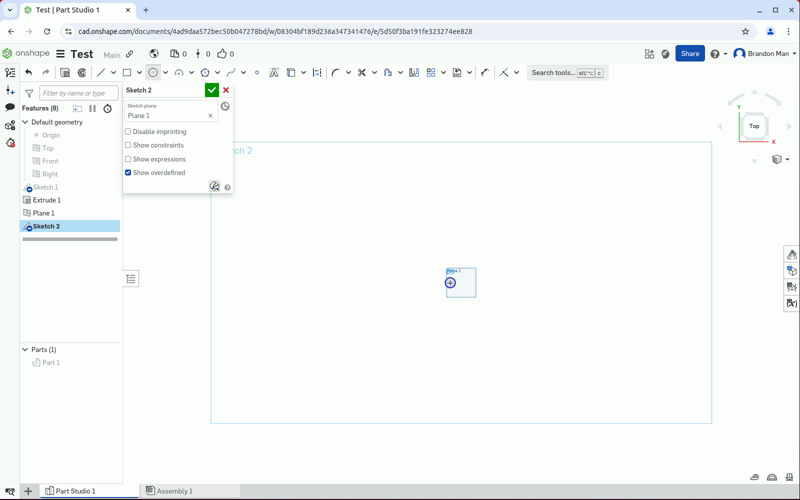
mouse_move(453, 282)
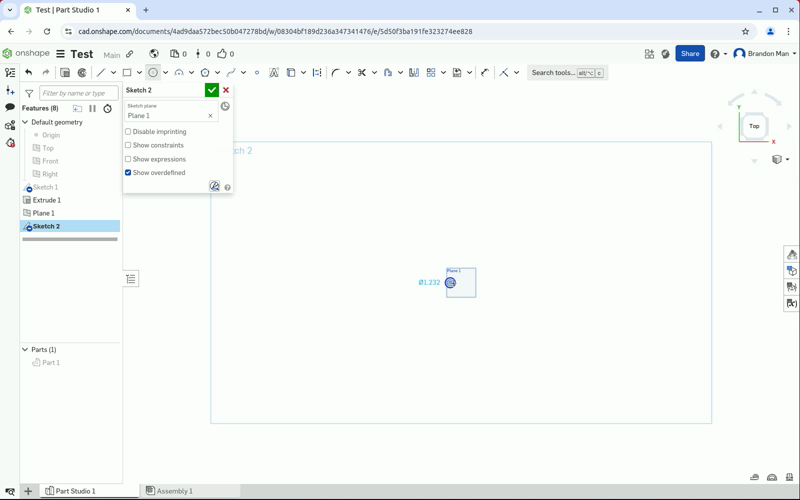
scroll(6)
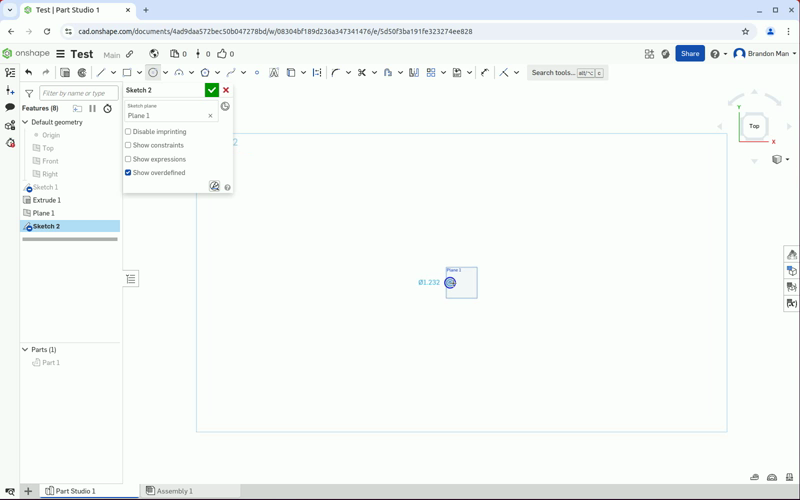
scroll(6)
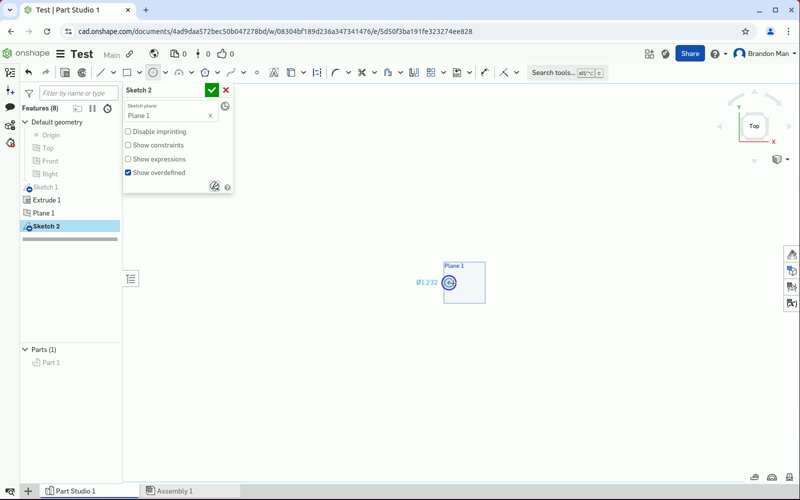
scroll(6)
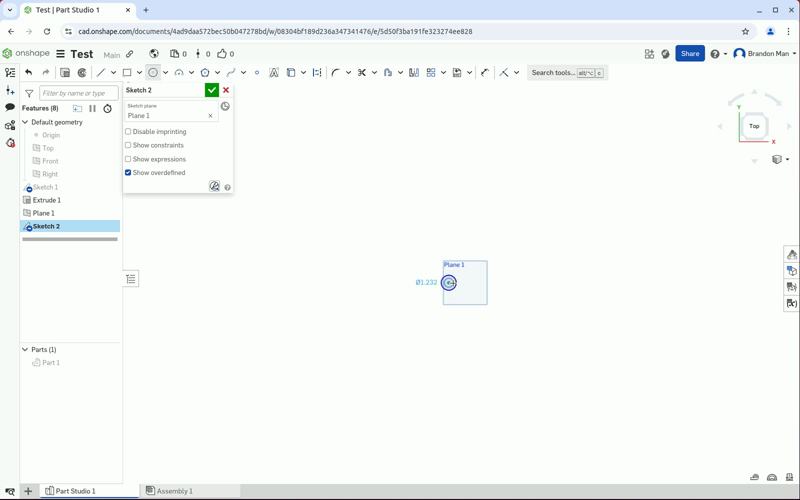
scroll(6)
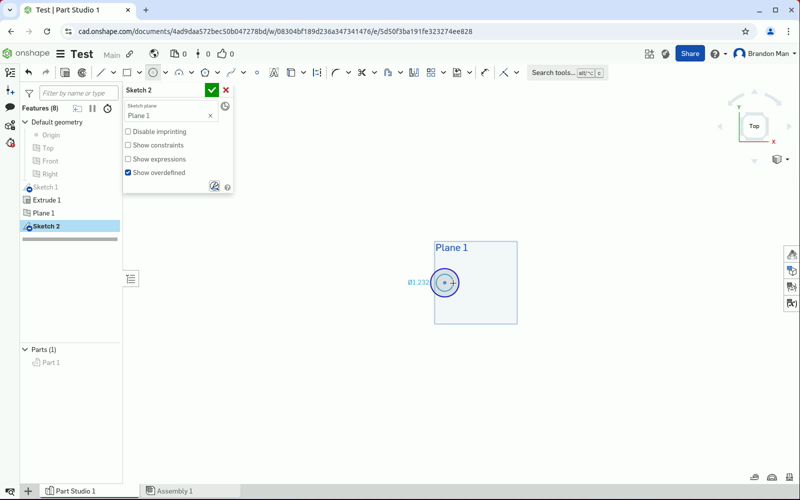
scroll(6)
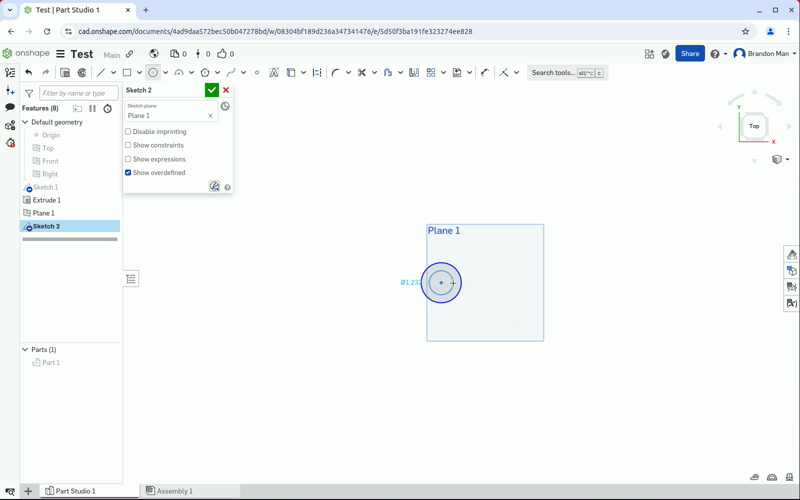
scroll(6)
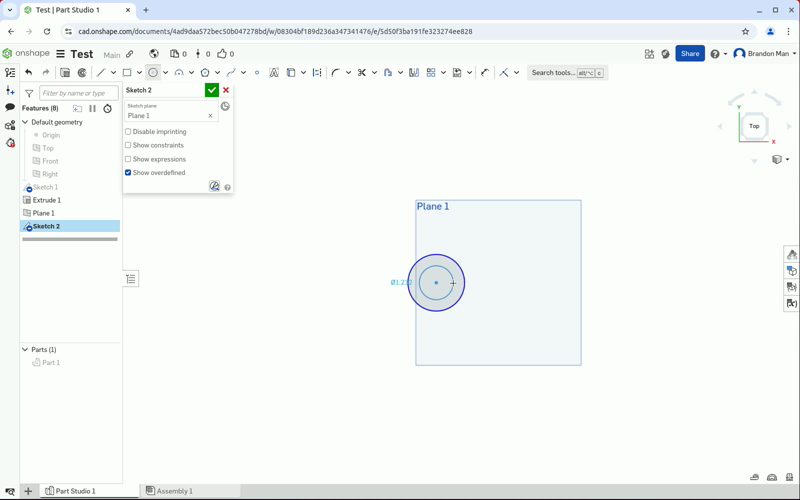
scroll(6)
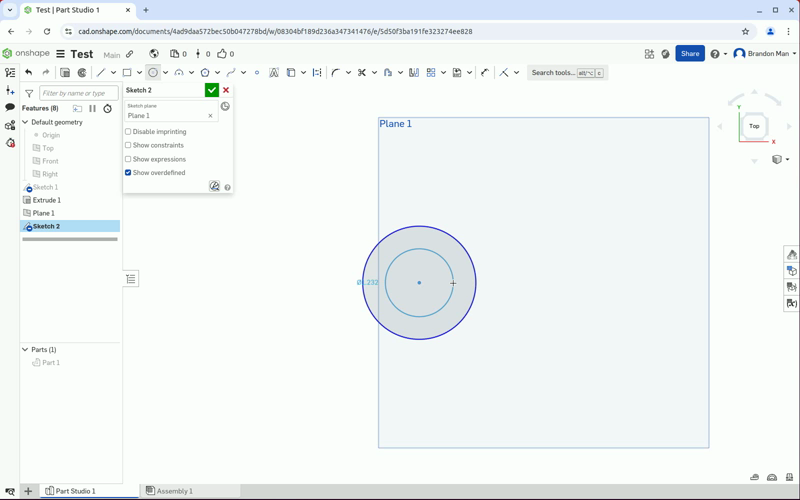
click(453, 282)
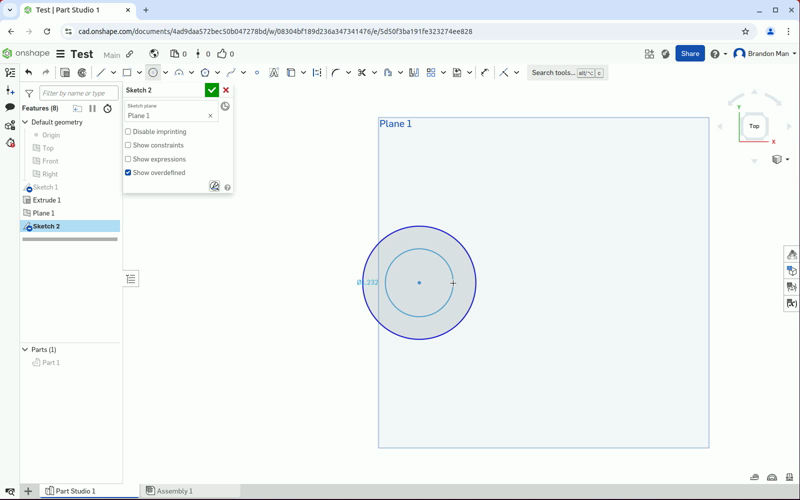
scroll(-6)
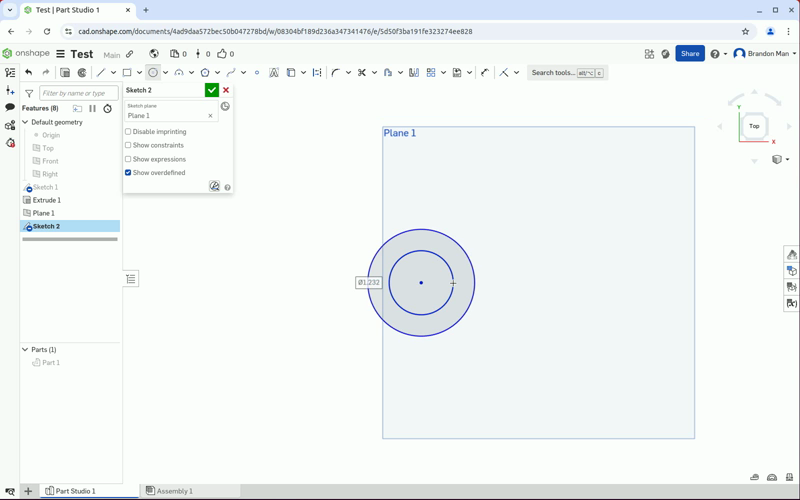
scroll(-6)
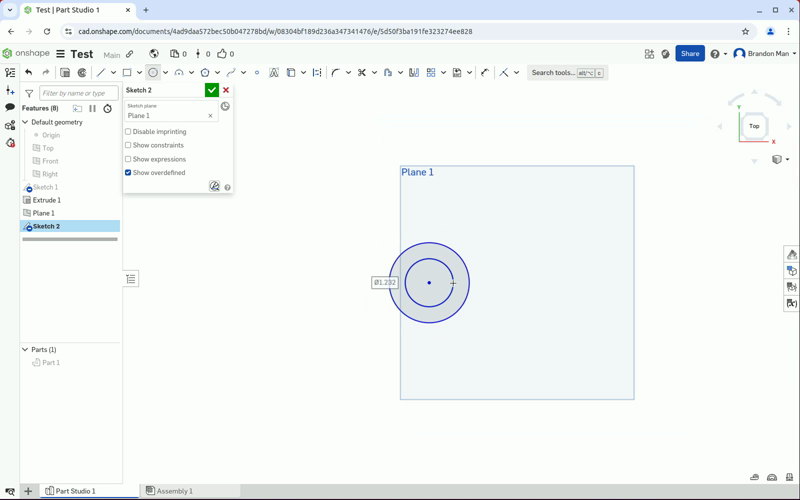
scroll(-6)
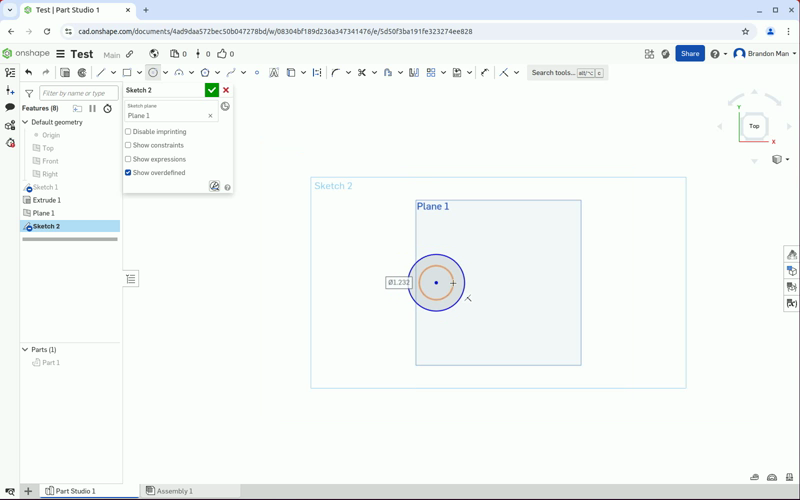
scroll(-6)
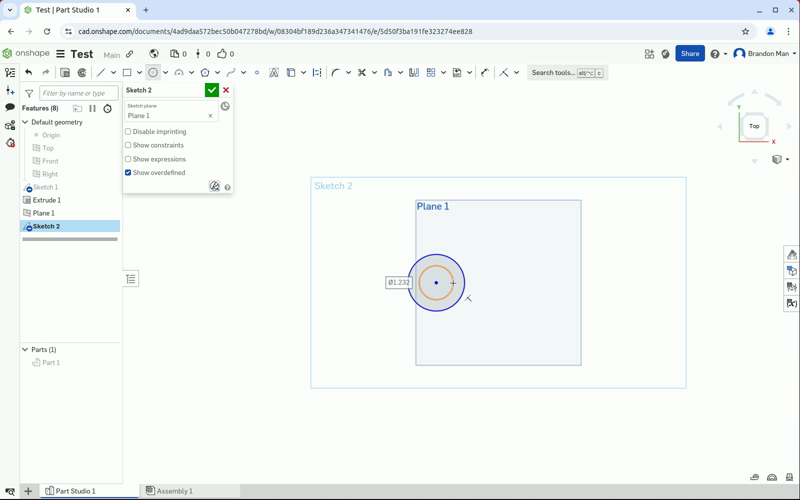
scroll(-6)
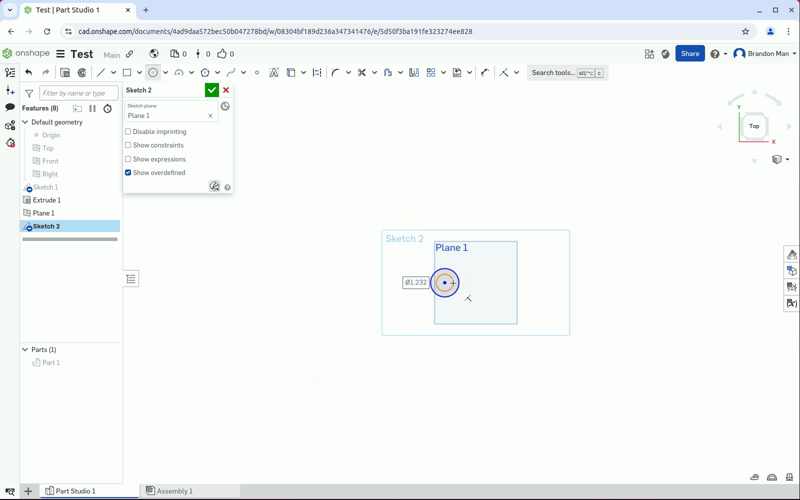
scroll(-6)
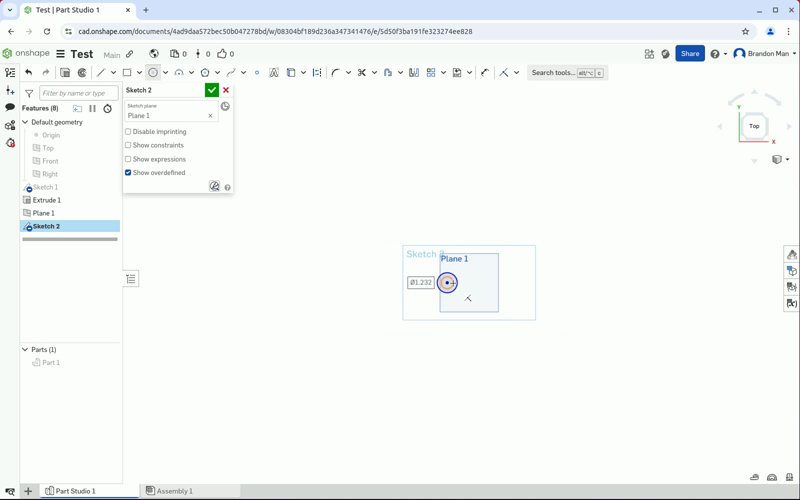
scroll(-6)
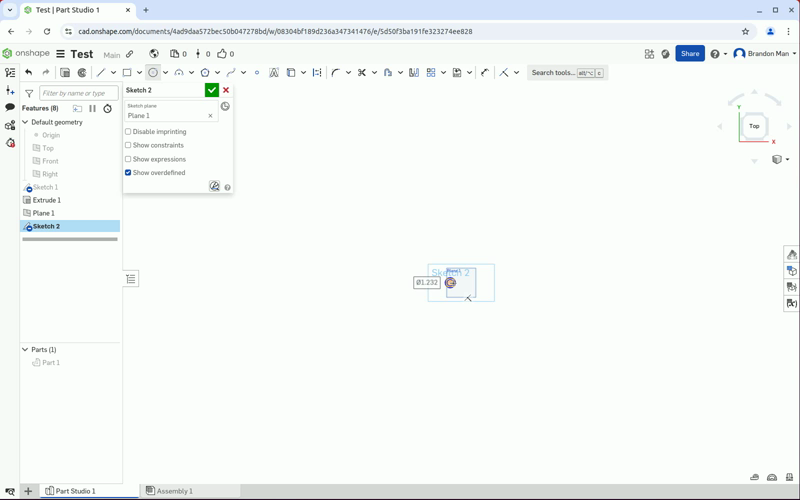
key(esc)
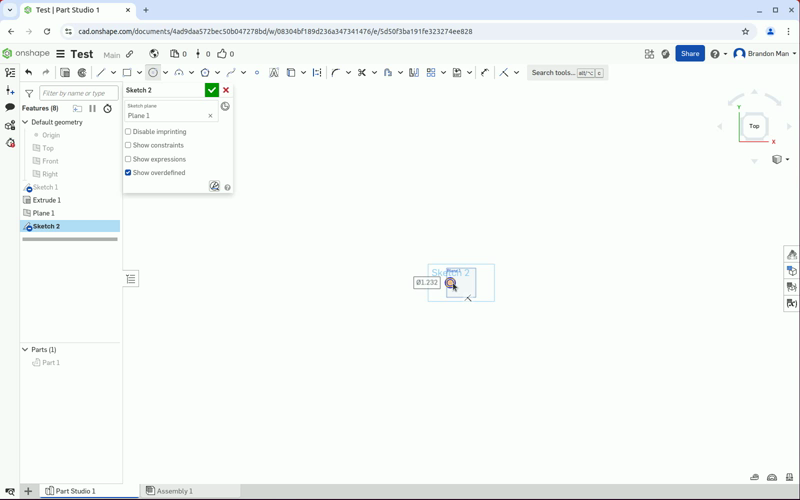
mouse_move(451, 286)
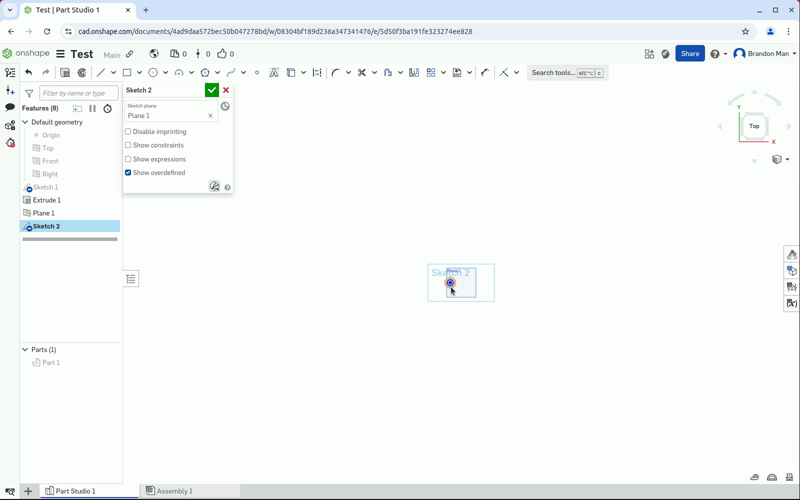
scroll(6)
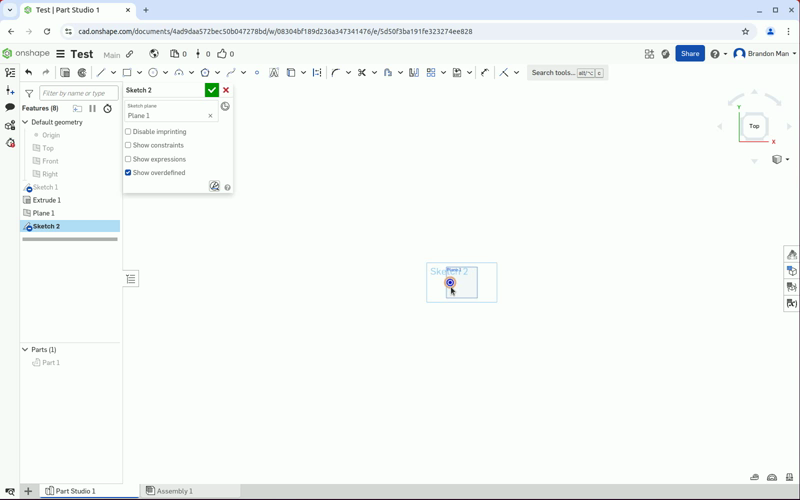
scroll(6)
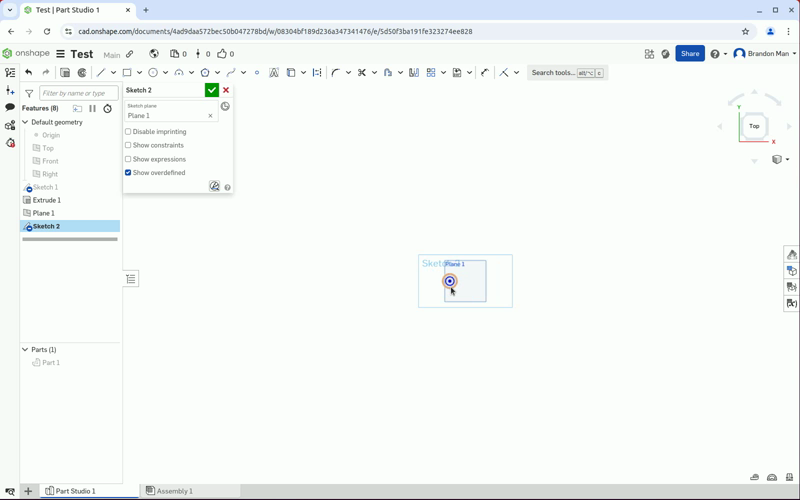
scroll(6)
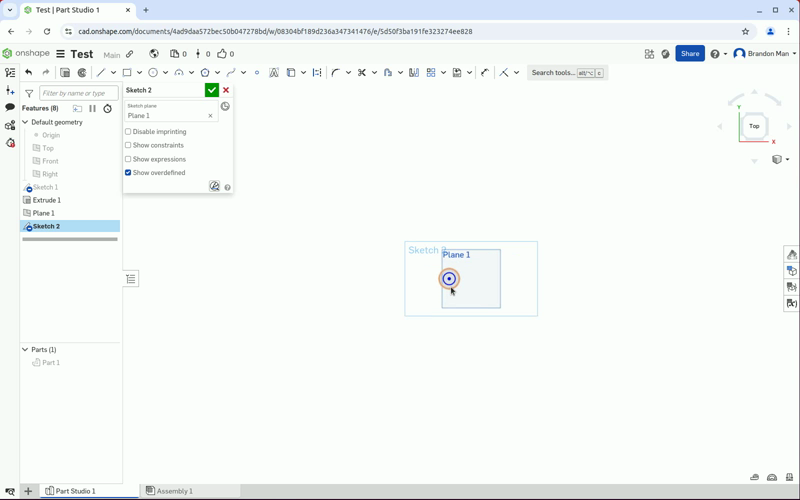
scroll(6)
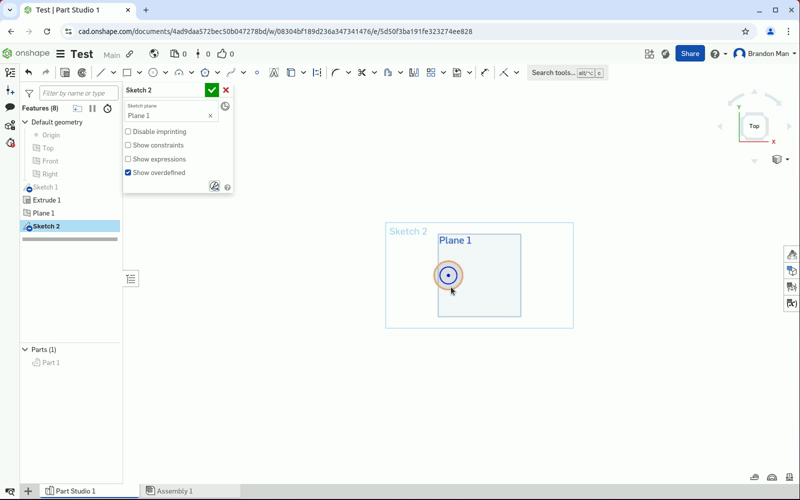
scroll(6)
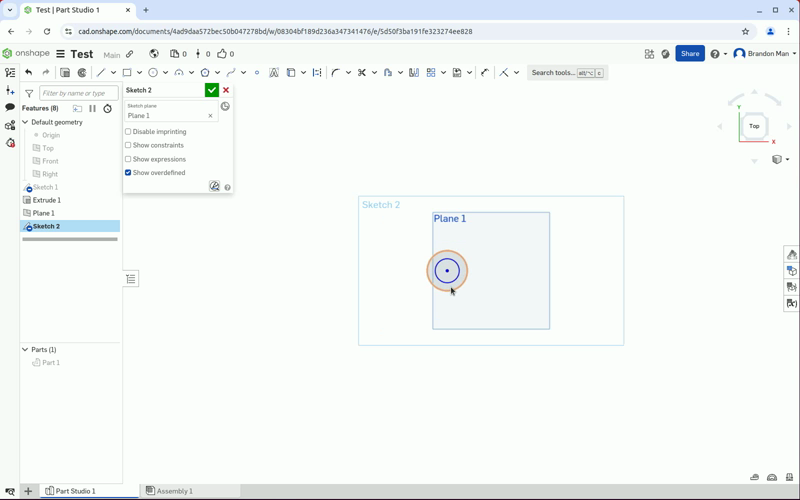
scroll(6)
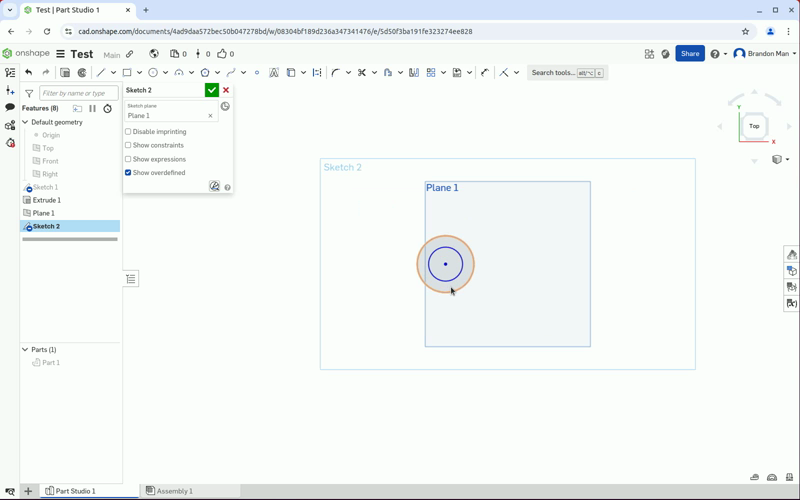
scroll(6)
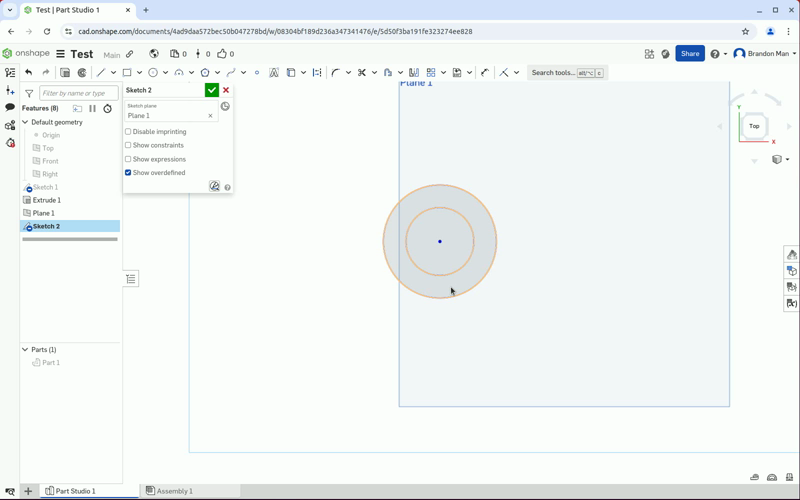
click(451, 286)
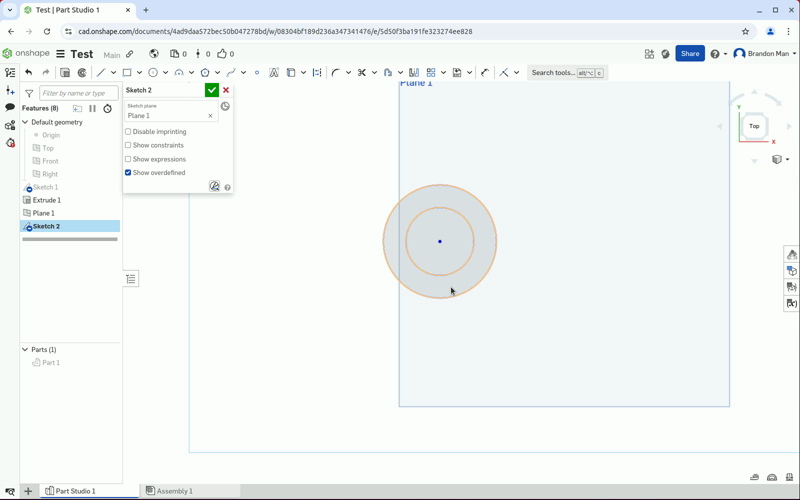
scroll(-6)
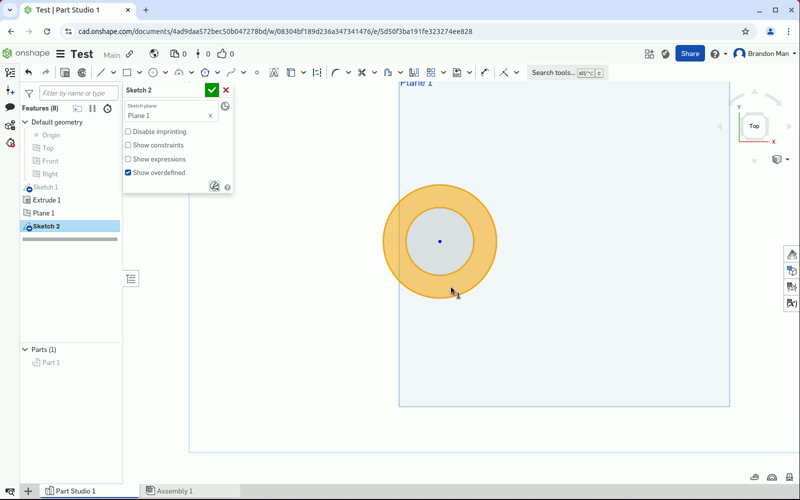
scroll(-6)
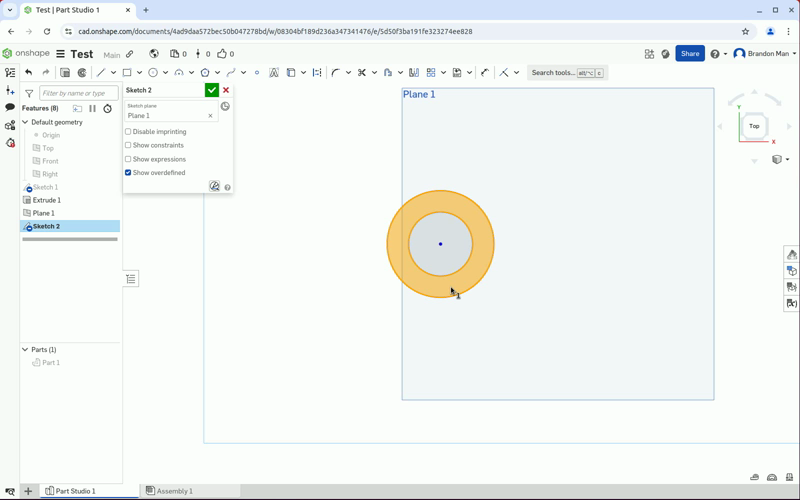
scroll(-6)
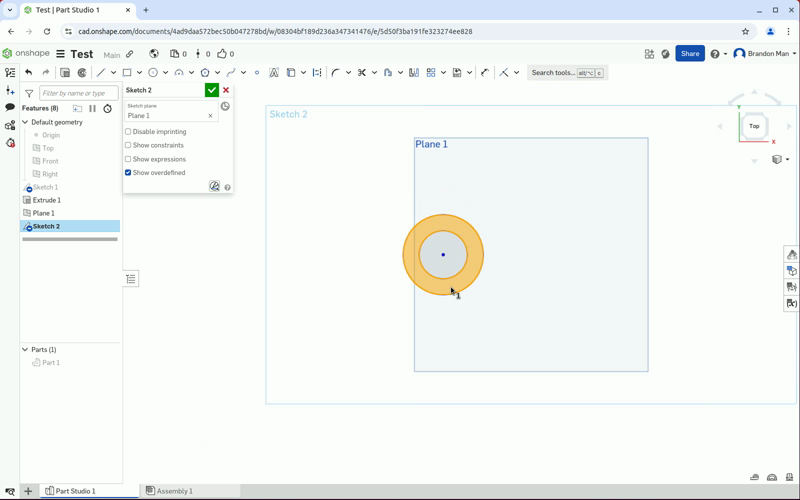
scroll(-6)
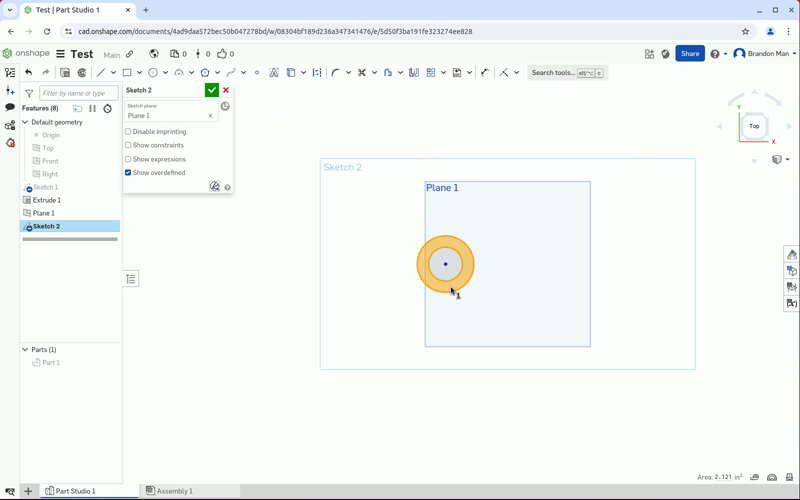
scroll(-6)
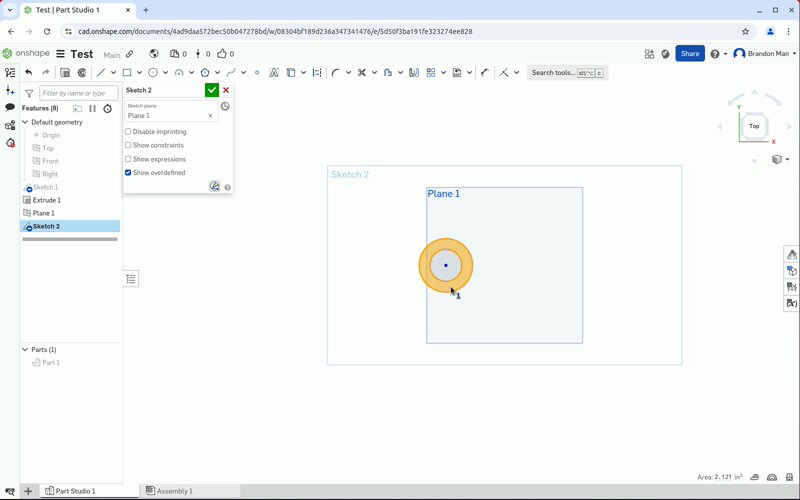
scroll(-6)
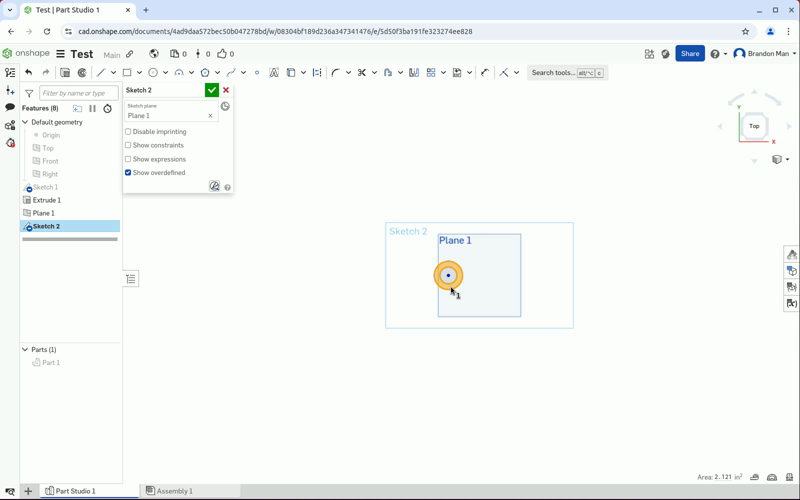
scroll(-6)
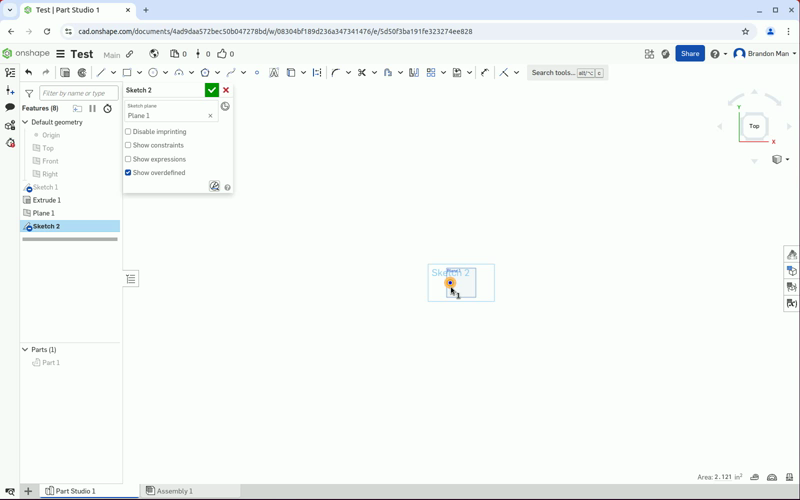
mouse_move(73, 352)
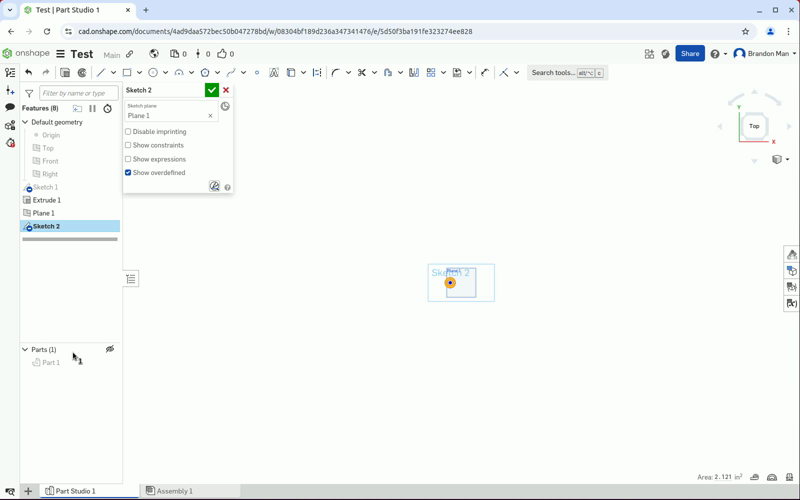
key(shift+y)
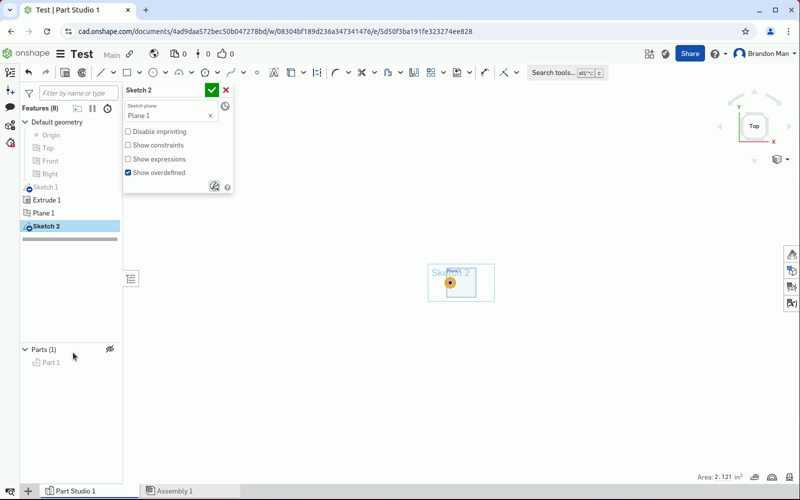
key(shift+e)
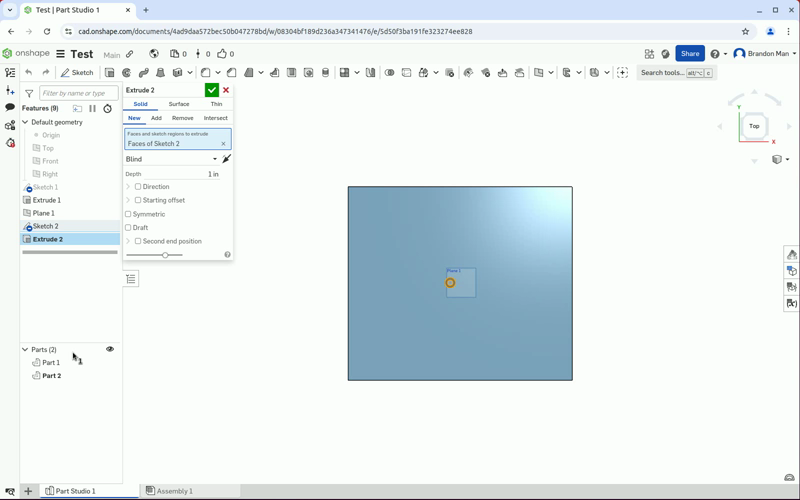
mouse_move(143, 106)
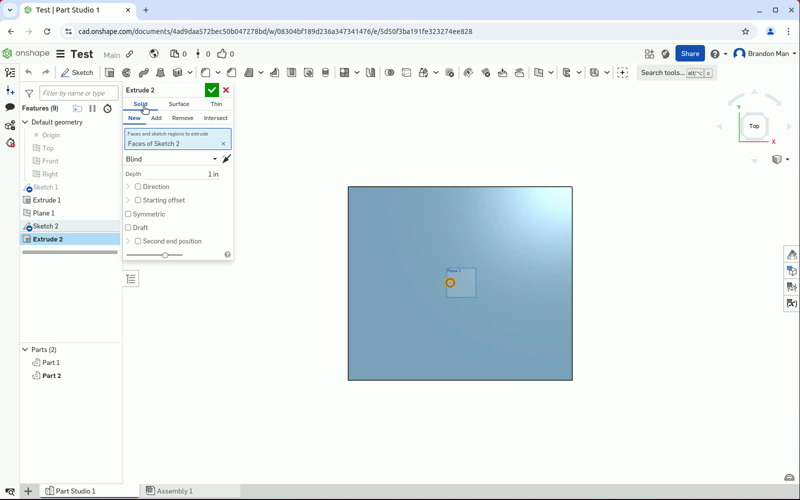
click(143, 106)
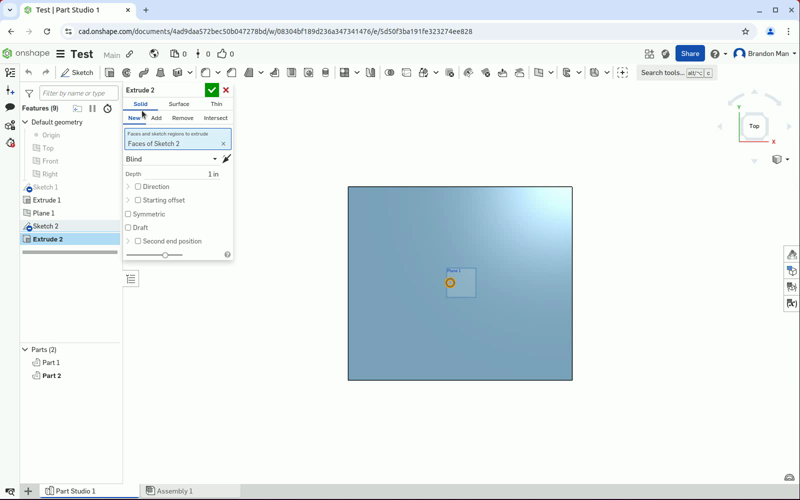
mouse_move(137, 120)
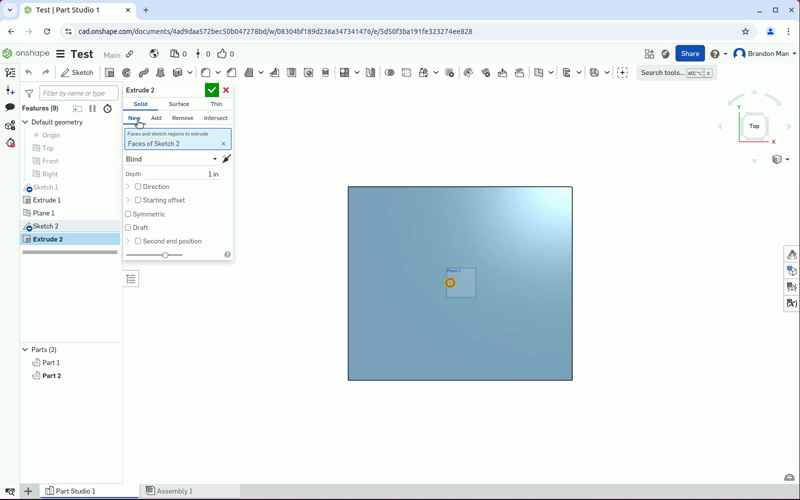
click(137, 120)
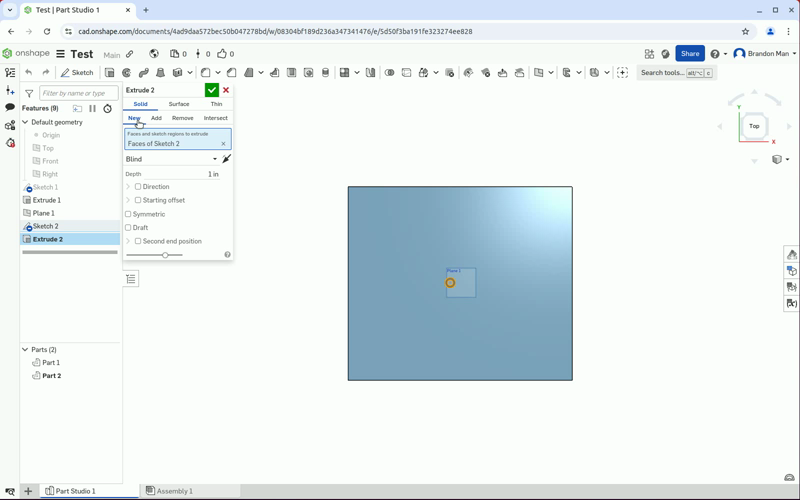
key(tab, 4)
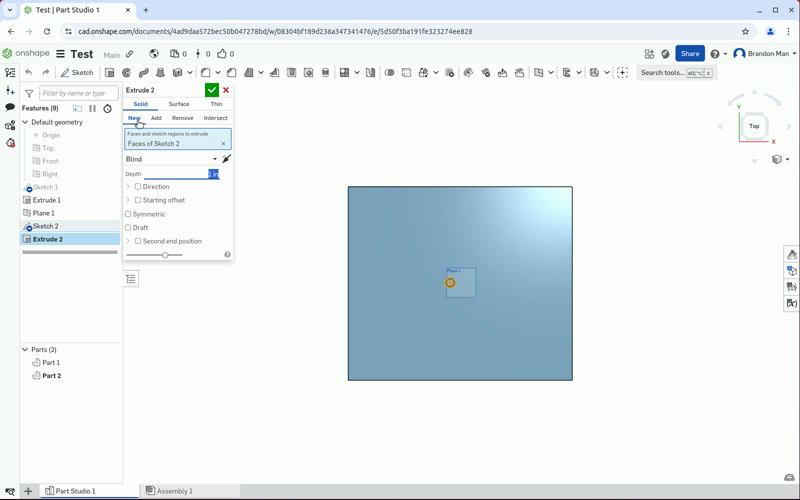
text(1.444)
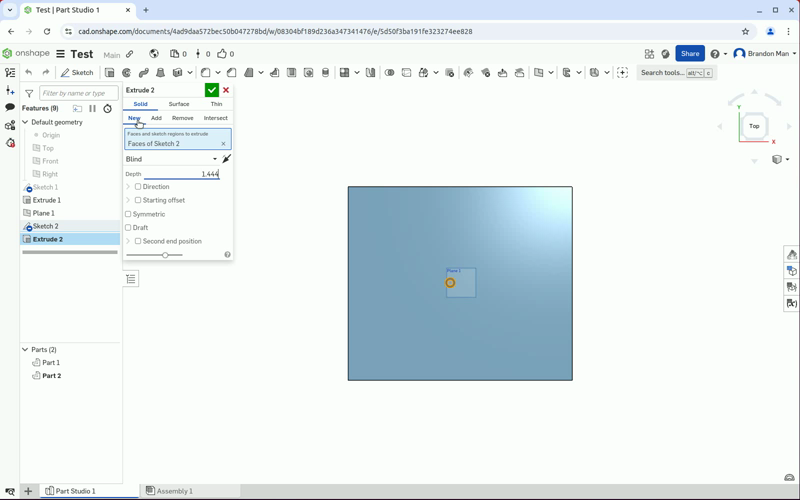
key(enter)
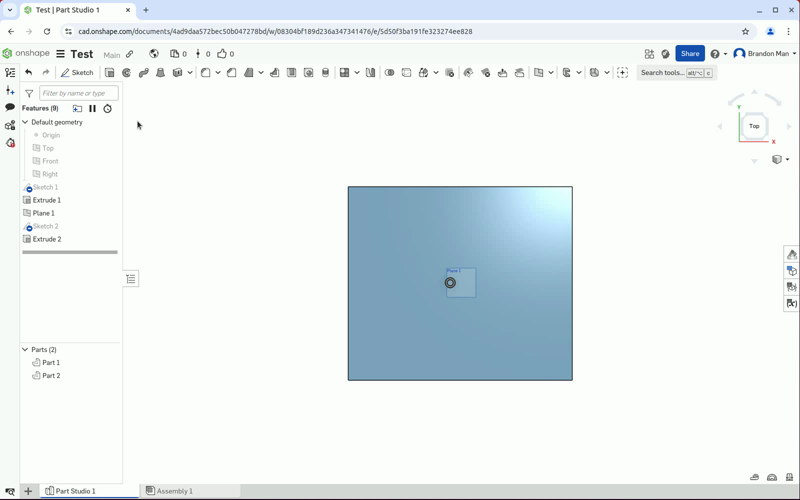
key(shift+h)
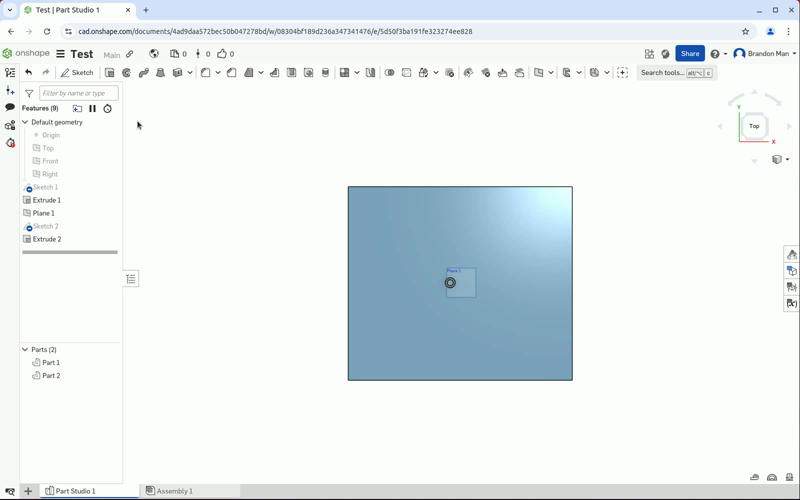
key(shift+h)
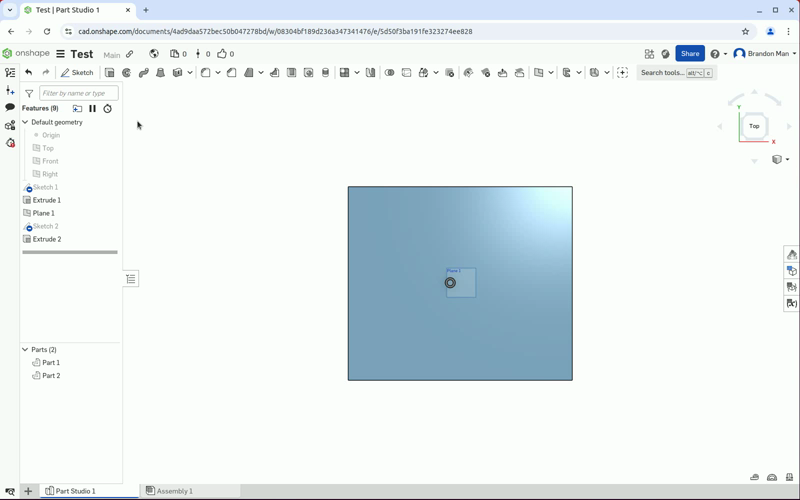
mouse_move(73, 189)
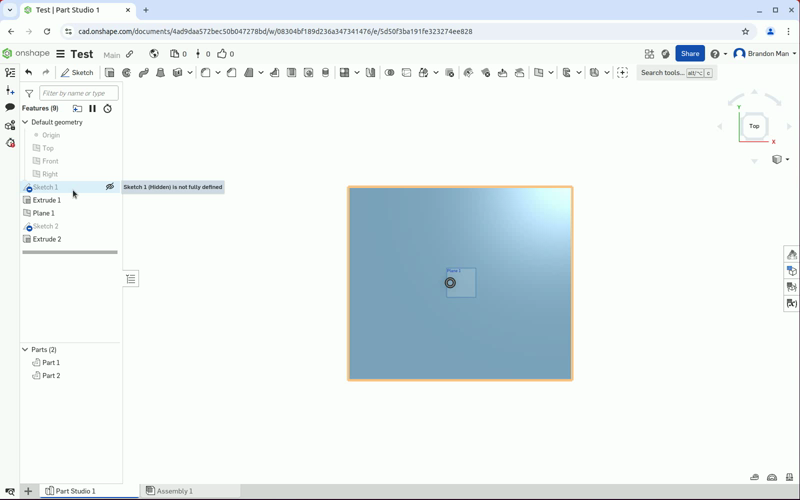
click(73, 189)
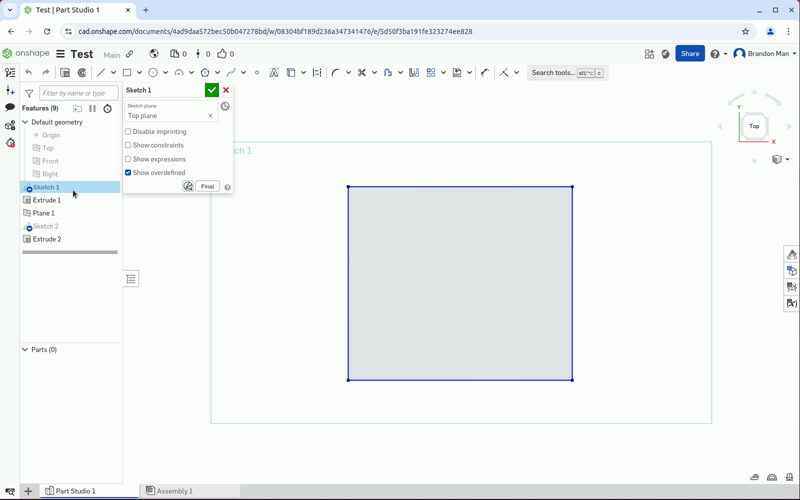
mouse_move(229, 92)
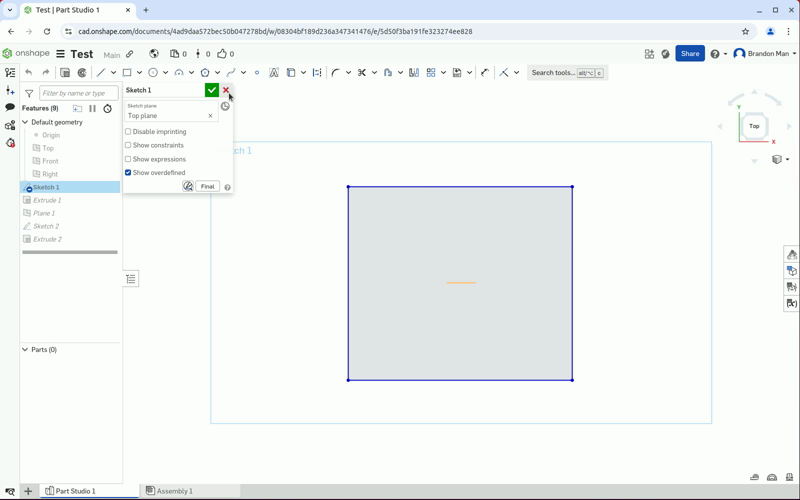
click(229, 92)
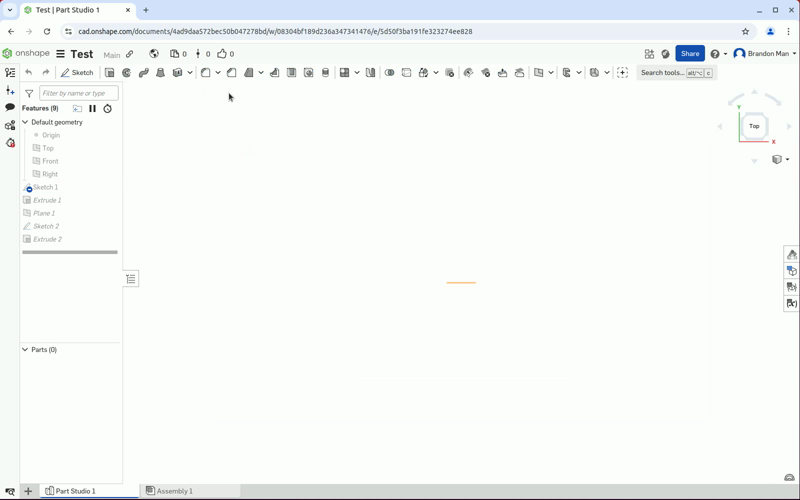
key(shift+s)
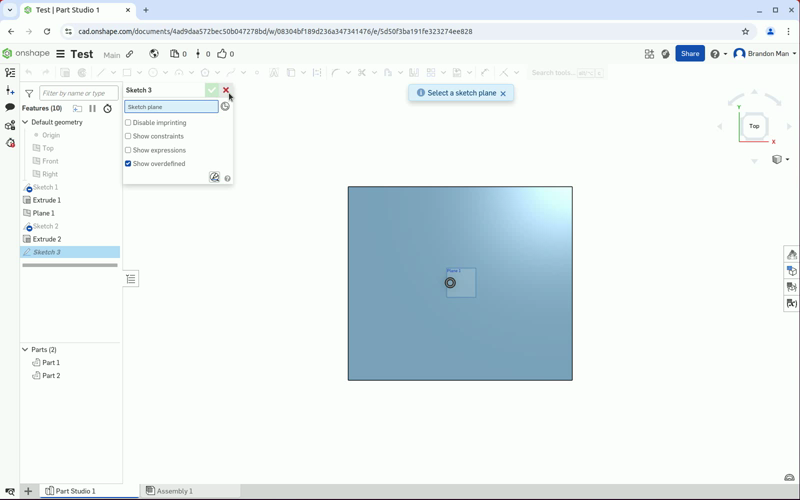
mouse_move(73, 215)
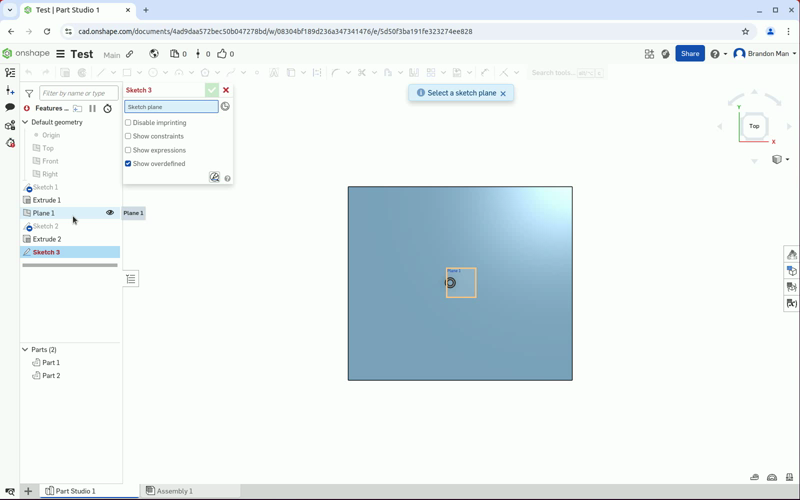
click(73, 215)
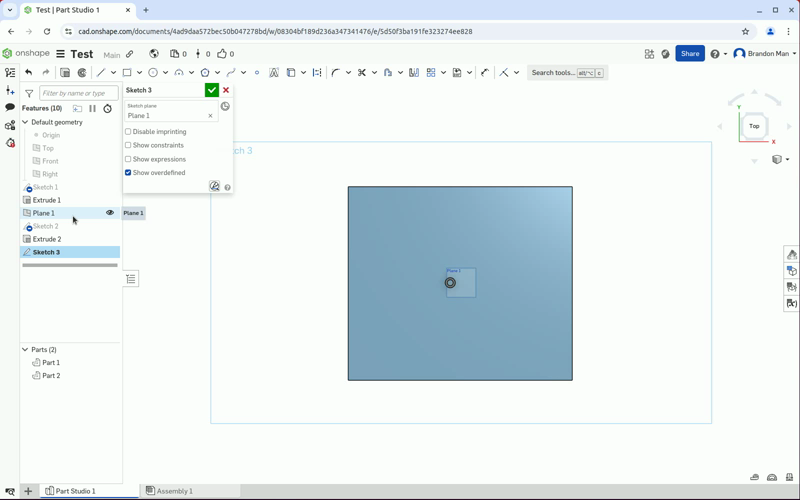
mouse_move(73, 352)
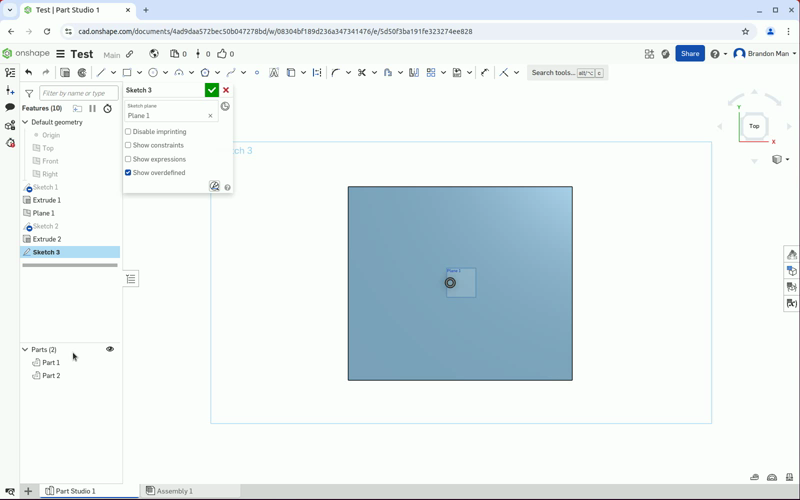
key(y)
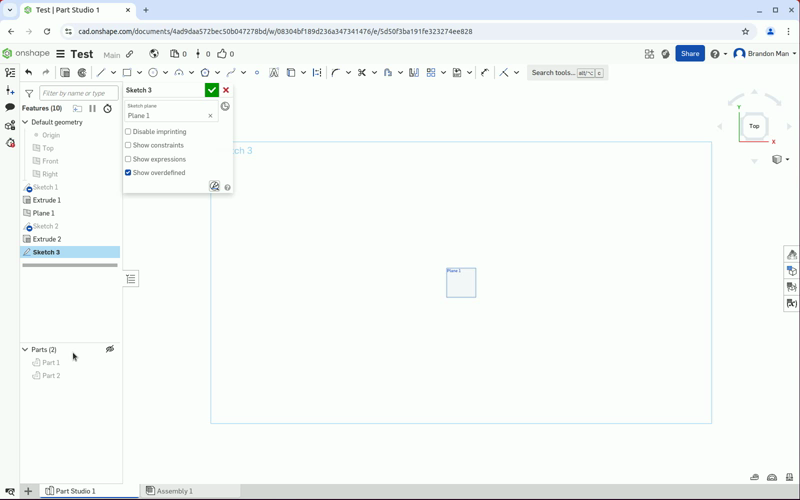
key(c)
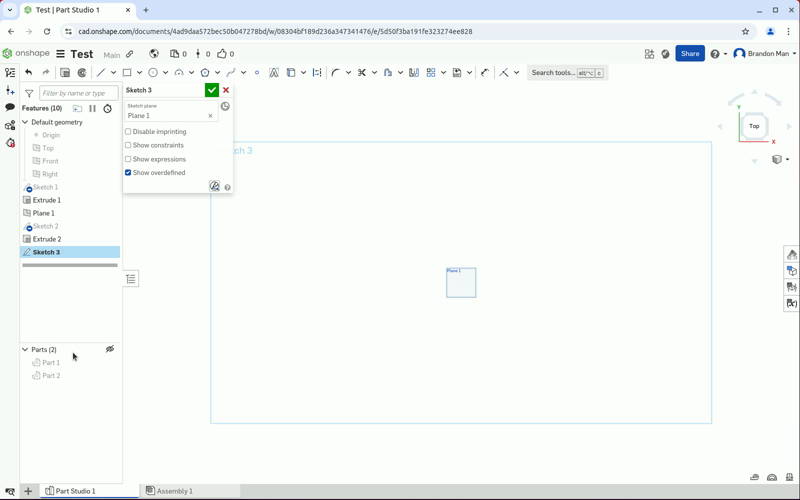
key_down(shift)
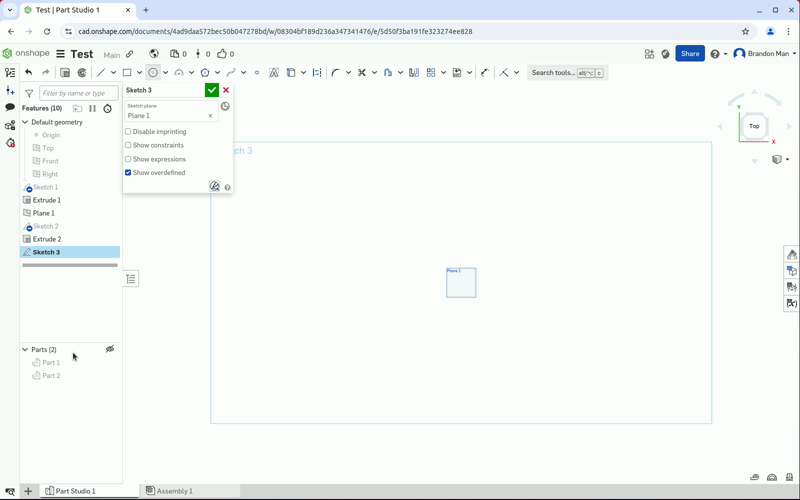
mouse_move(472, 282)
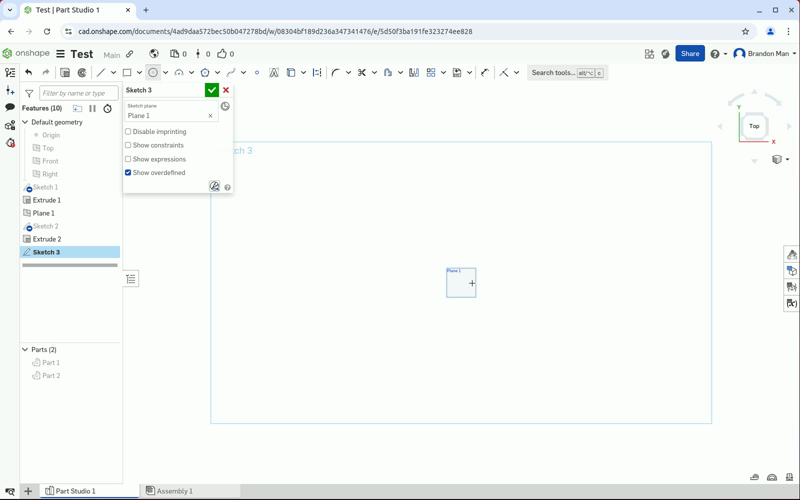
click(472, 282)
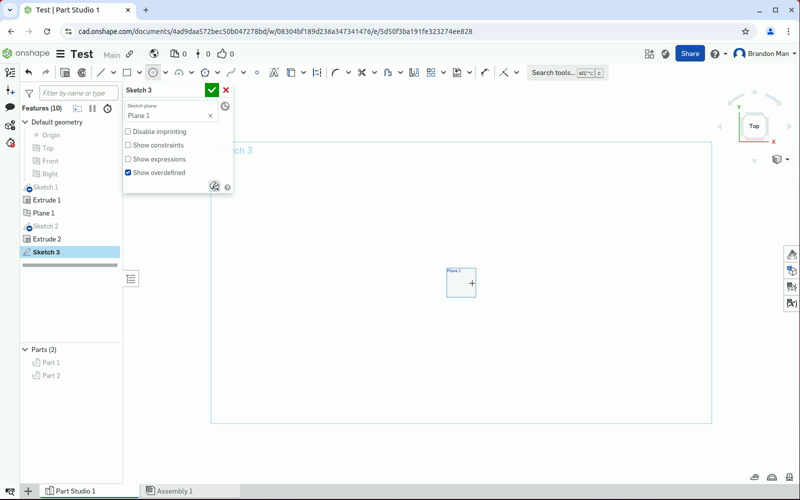
key_up(shift)
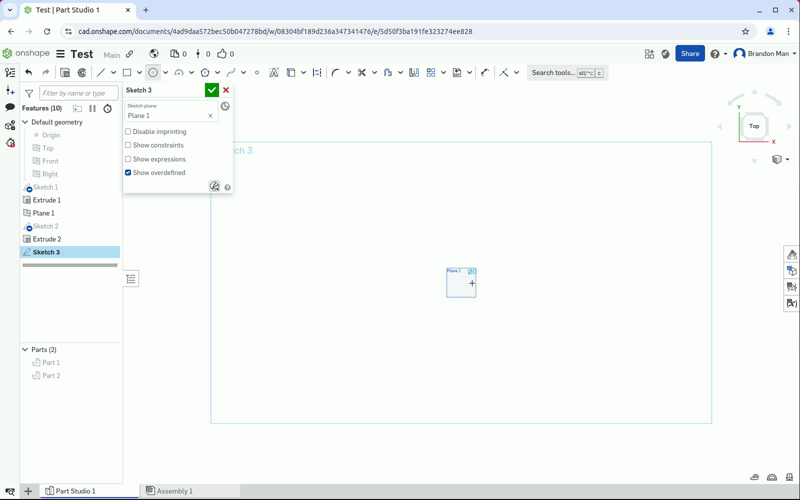
mouse_move(477, 282)
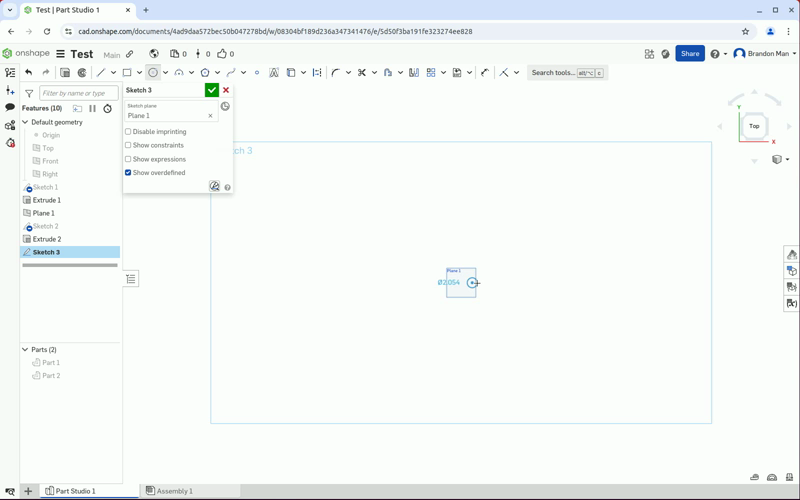
click(477, 282)
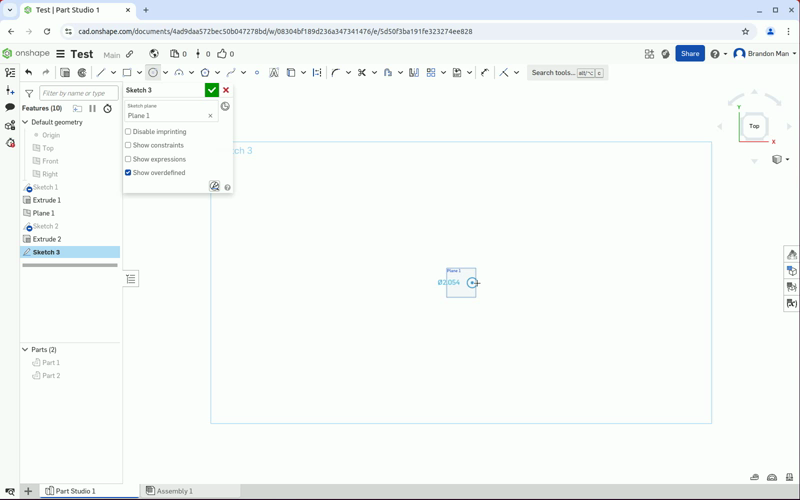
key(esc)
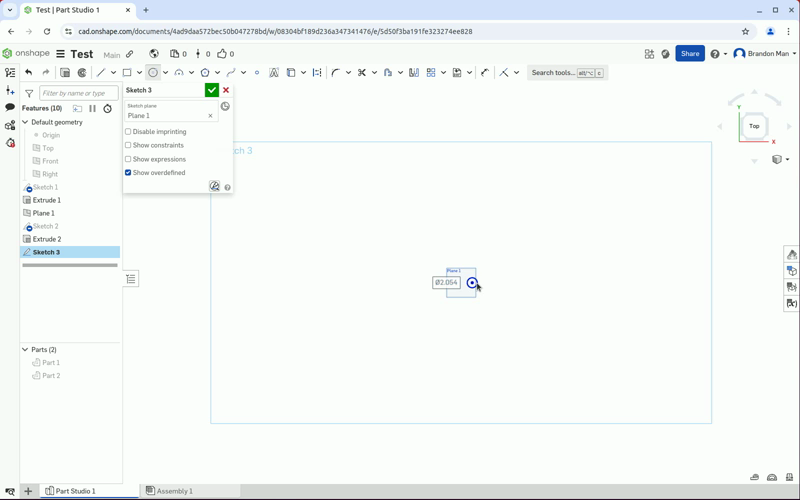
key(c)
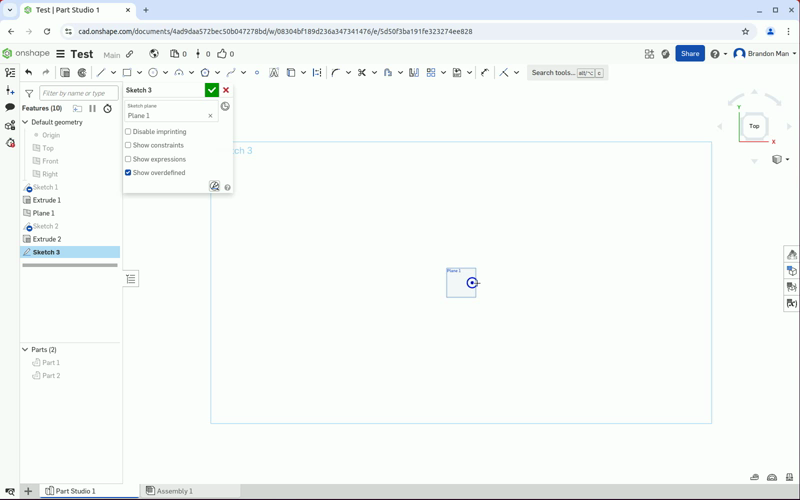
key_down(shift)
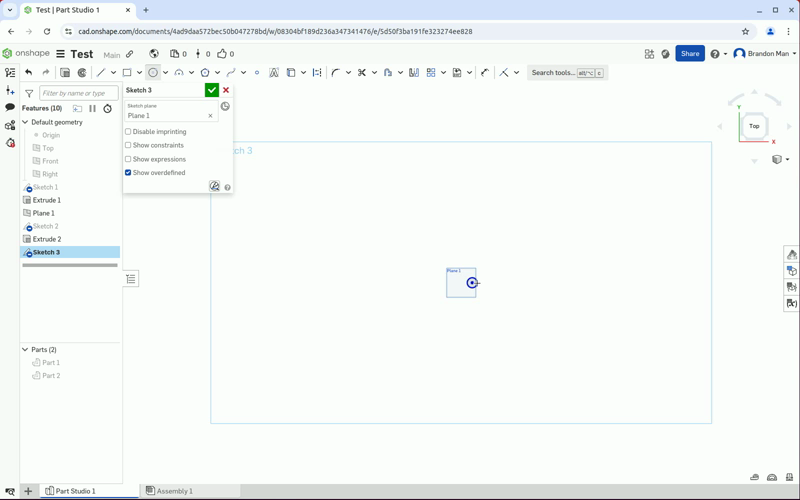
mouse_move(472, 282)
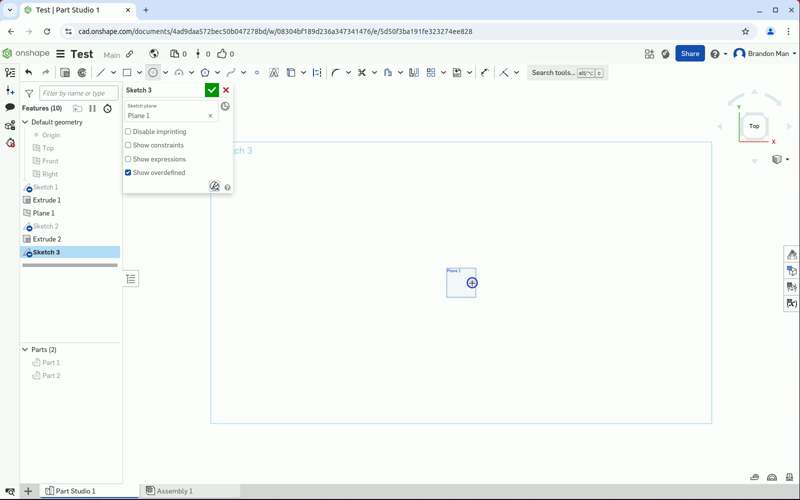
click(472, 282)
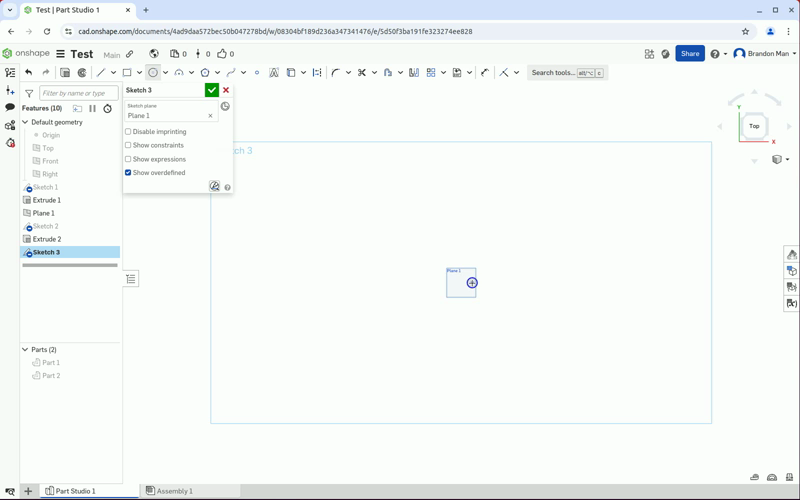
key_up(shift)
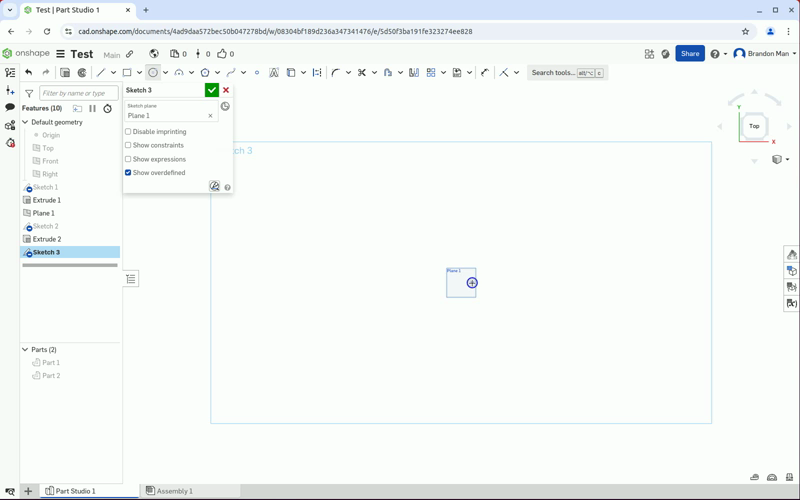
mouse_move(475, 282)
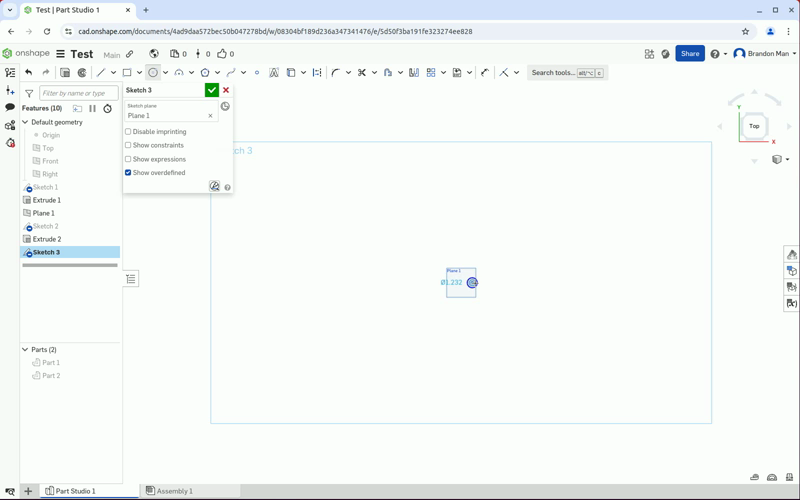
scroll(6)
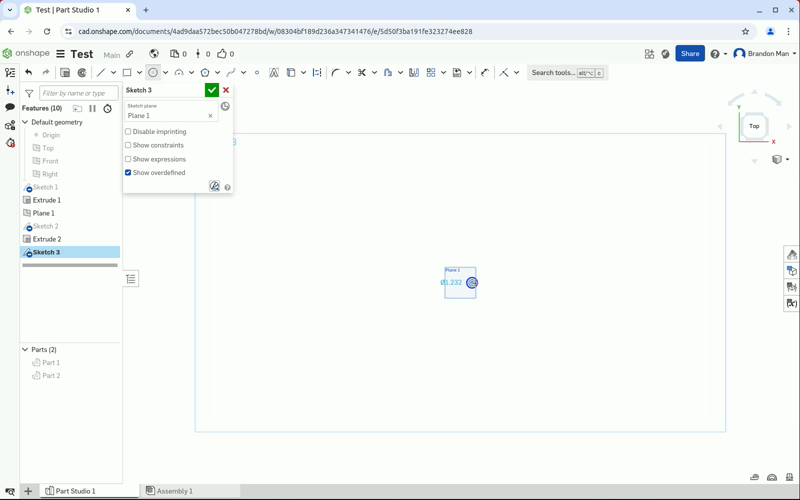
scroll(6)
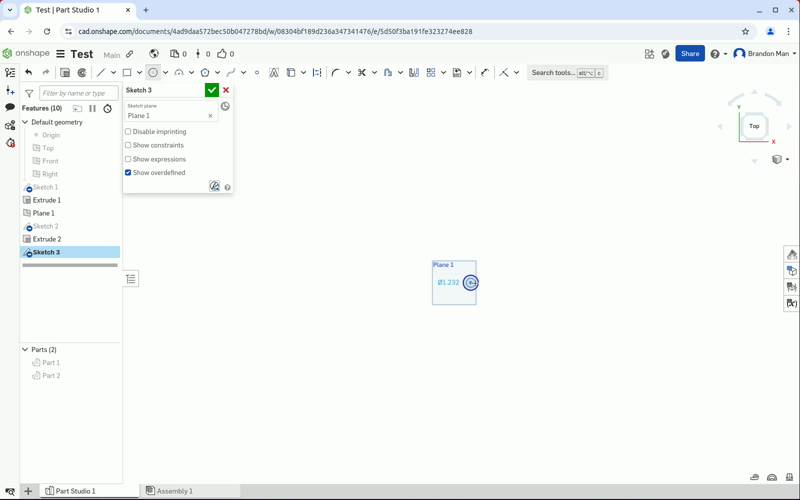
scroll(6)
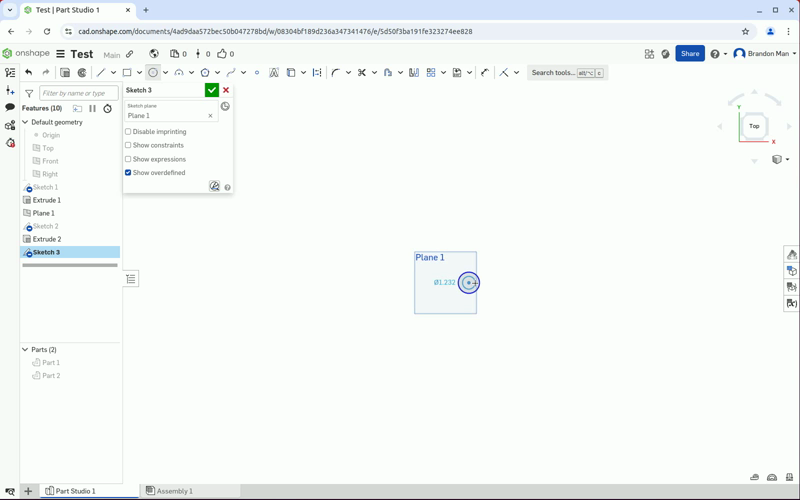
scroll(6)
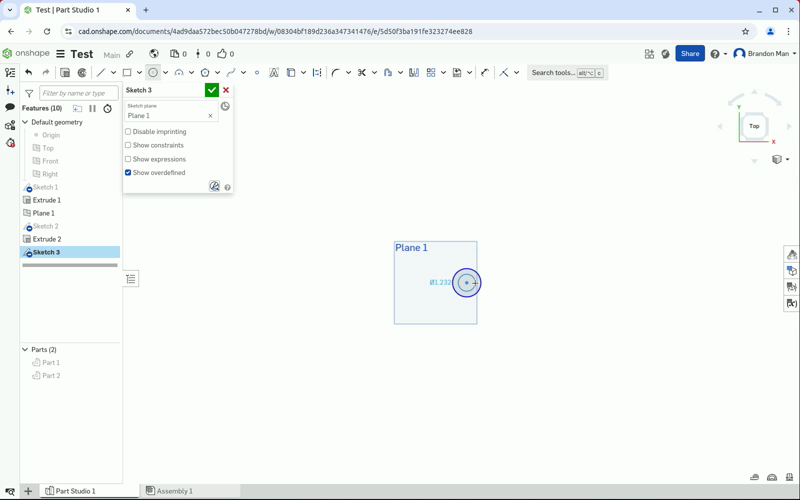
scroll(6)
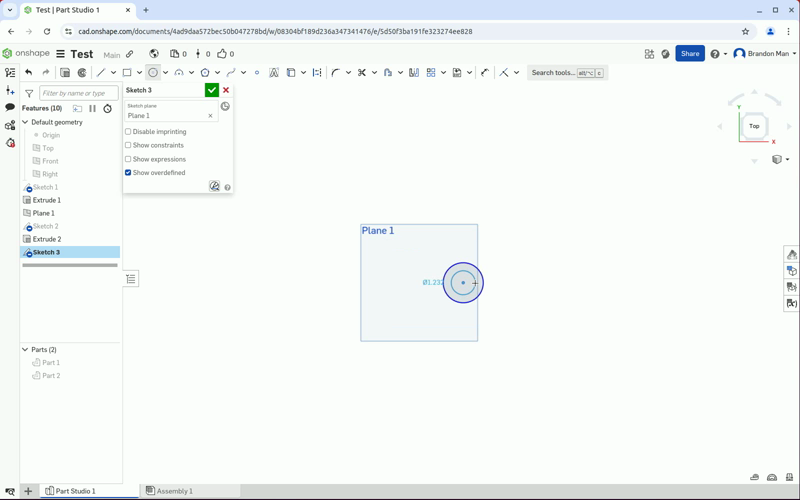
scroll(6)
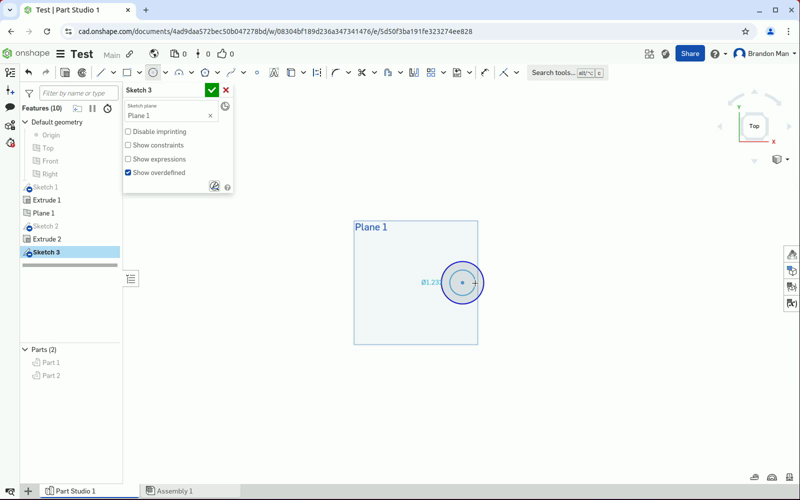
scroll(6)
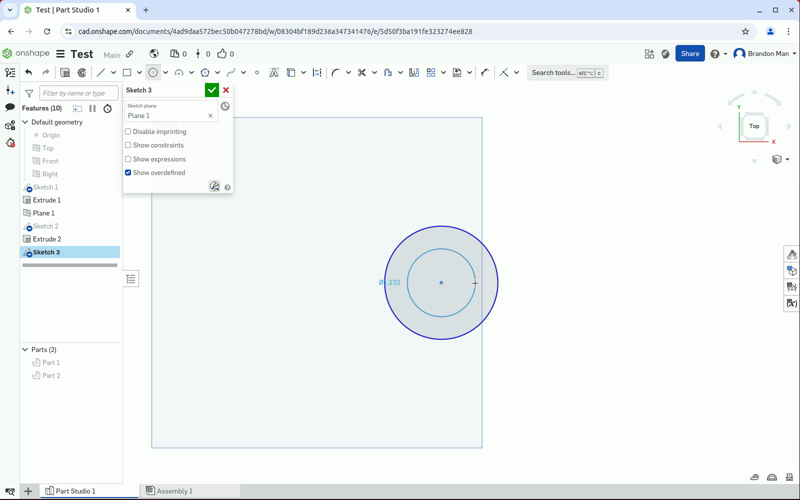
click(475, 282)
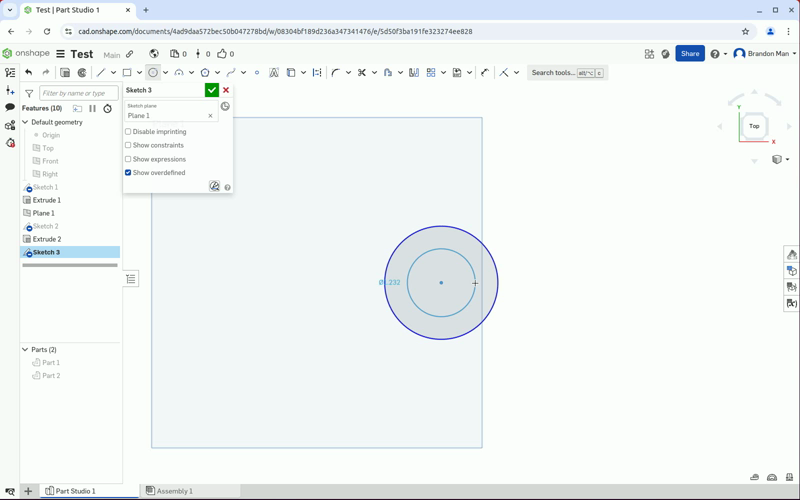
scroll(-6)
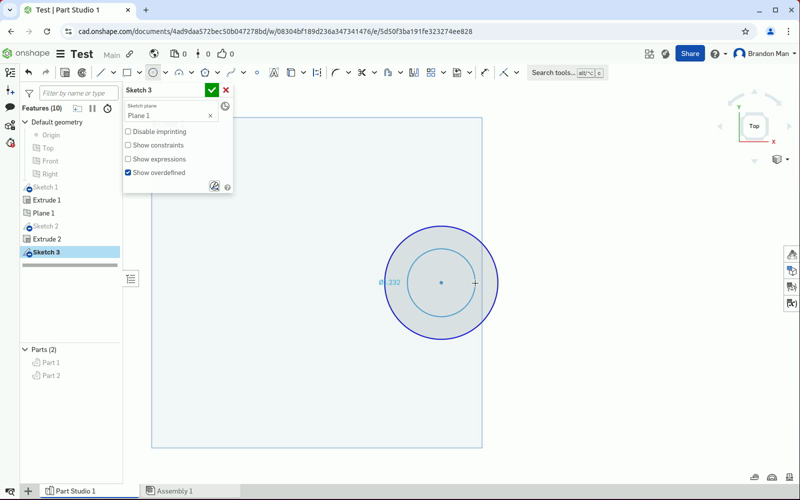
scroll(-6)
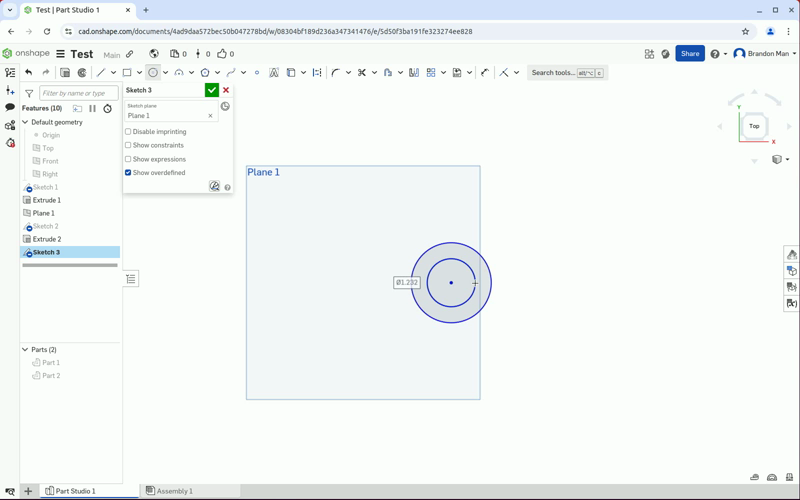
scroll(-6)
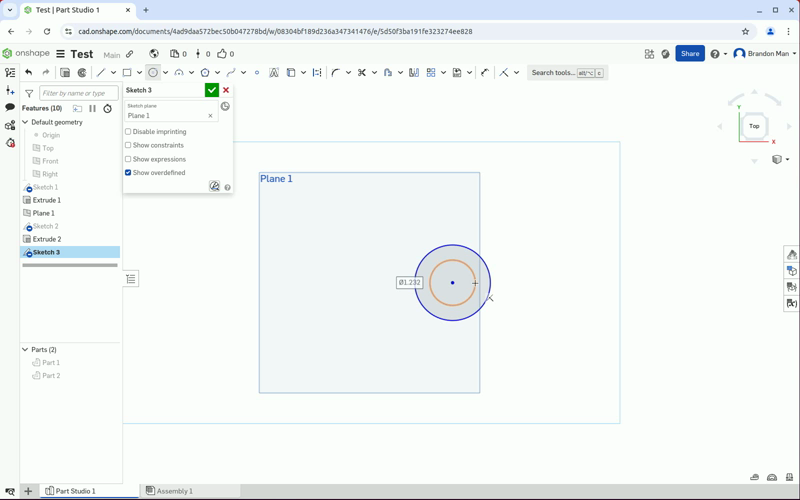
scroll(-6)
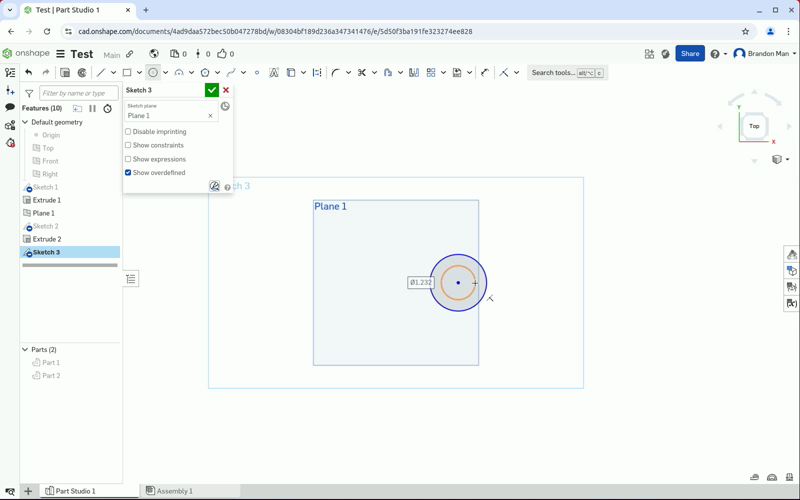
scroll(-6)
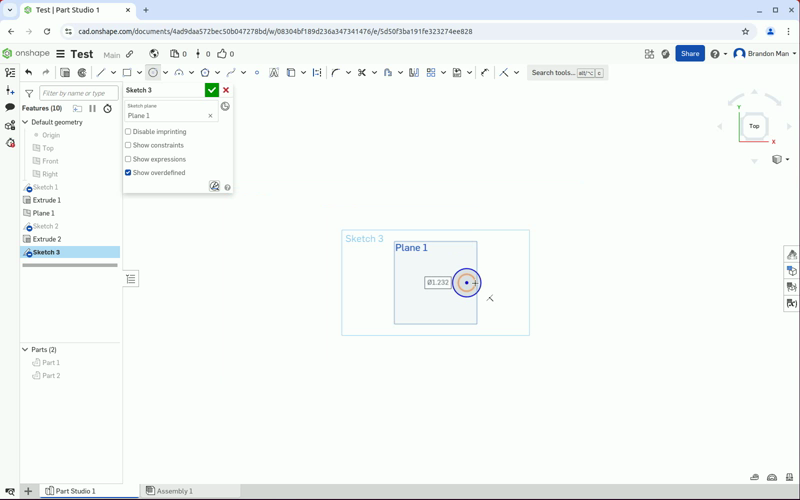
scroll(-6)
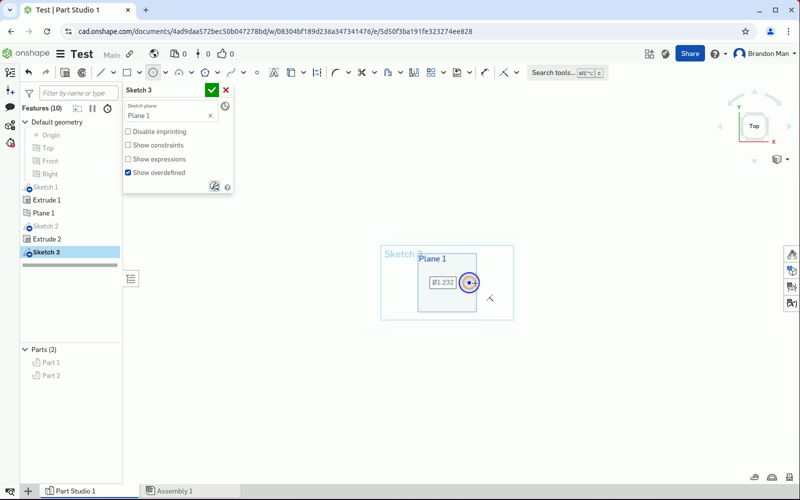
scroll(-6)
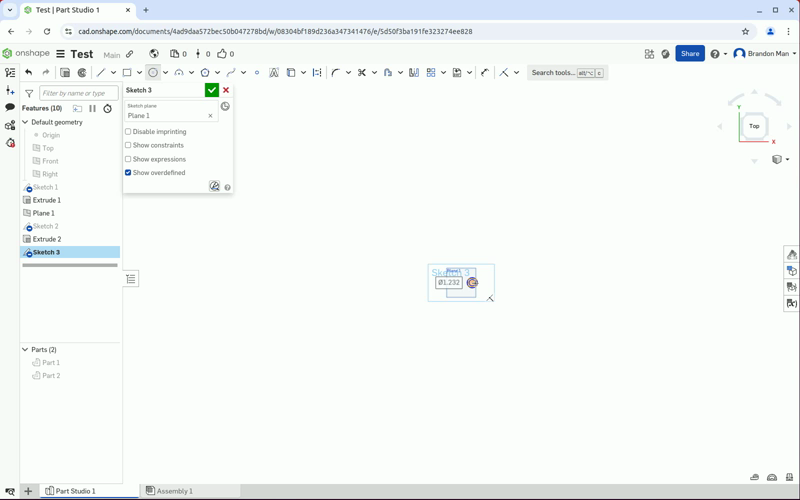
key(esc)
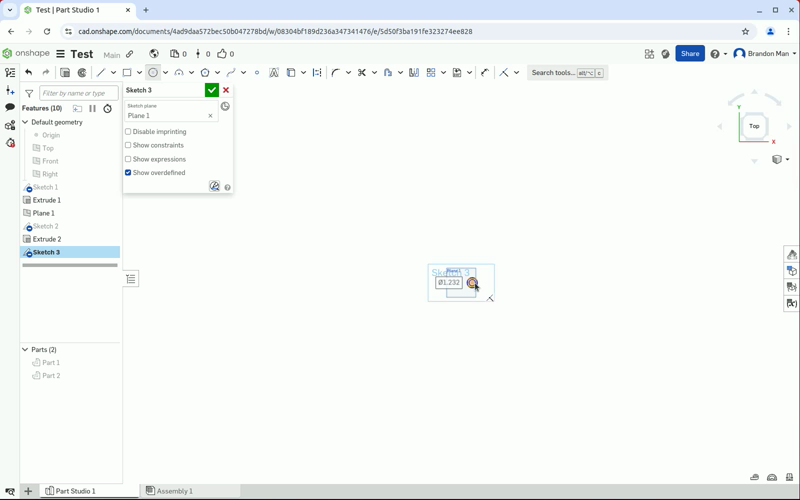
mouse_move(475, 285)
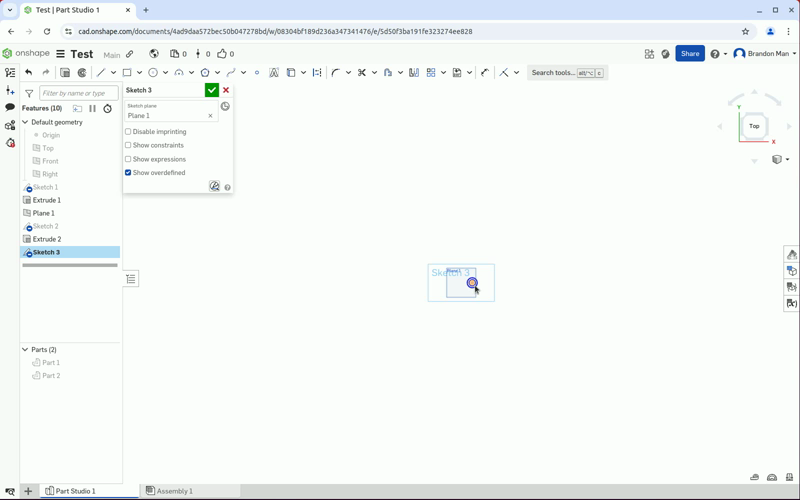
scroll(6)
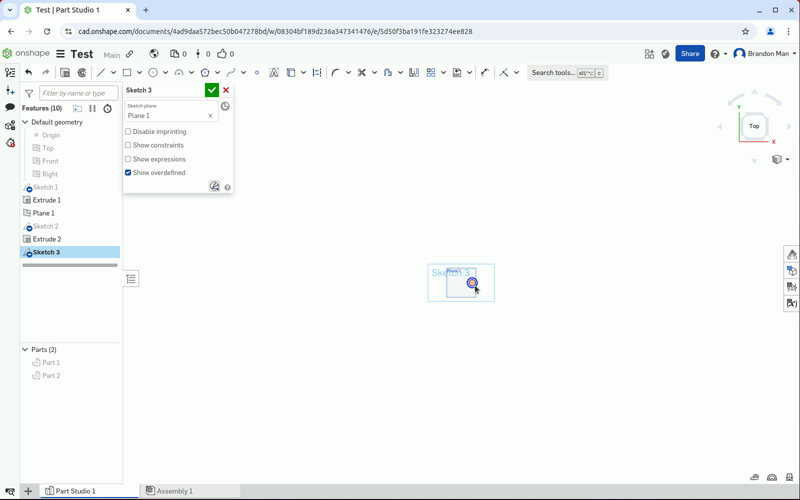
scroll(6)
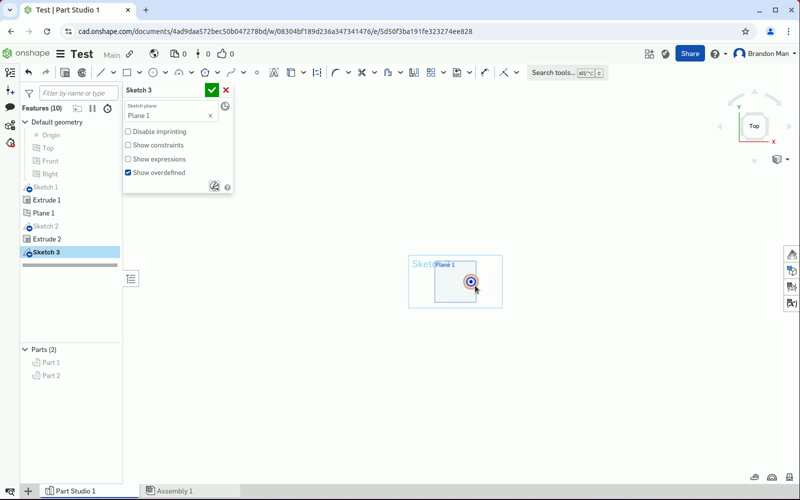
scroll(6)
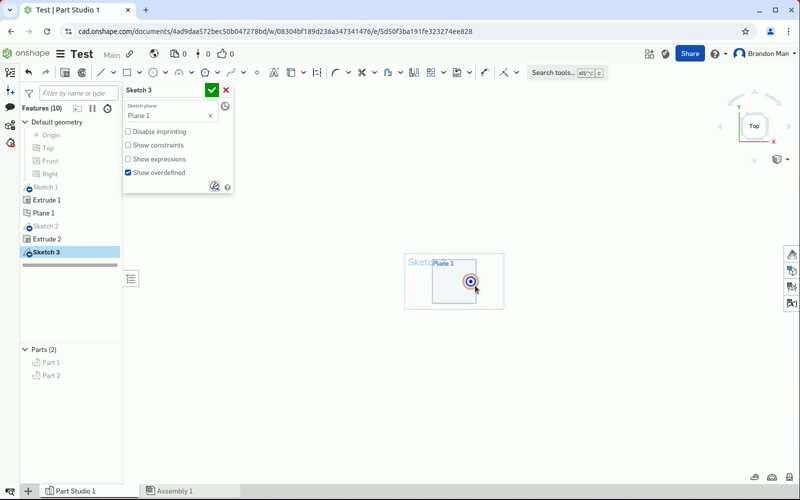
scroll(6)
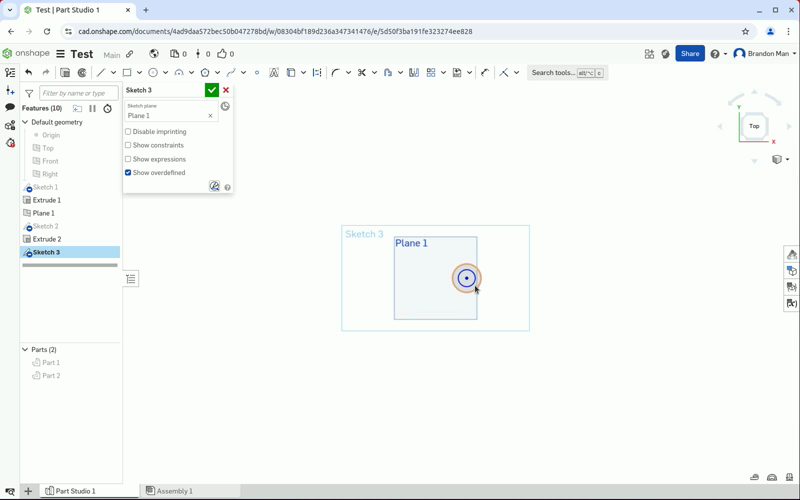
scroll(6)
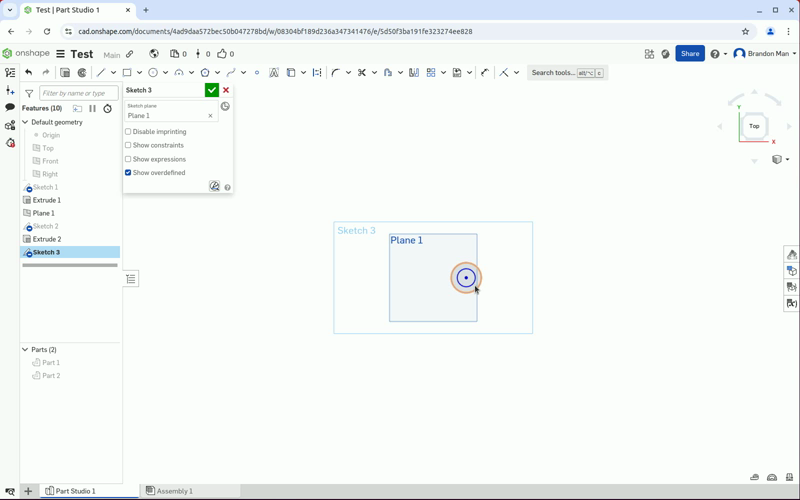
scroll(6)
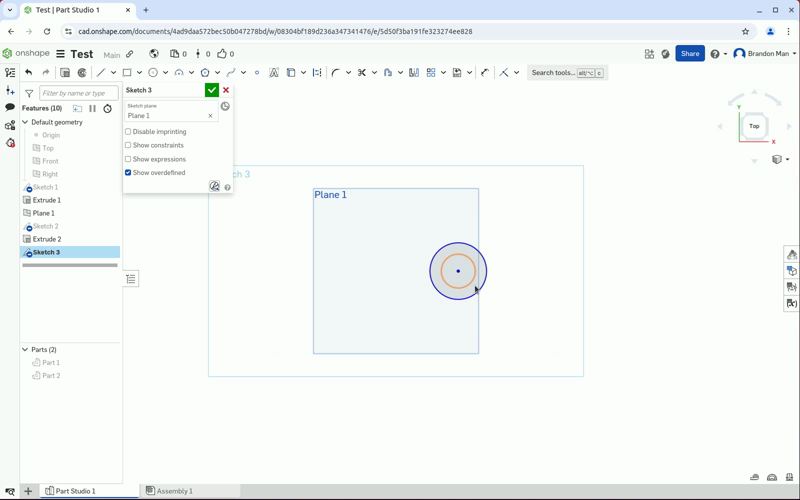
scroll(6)
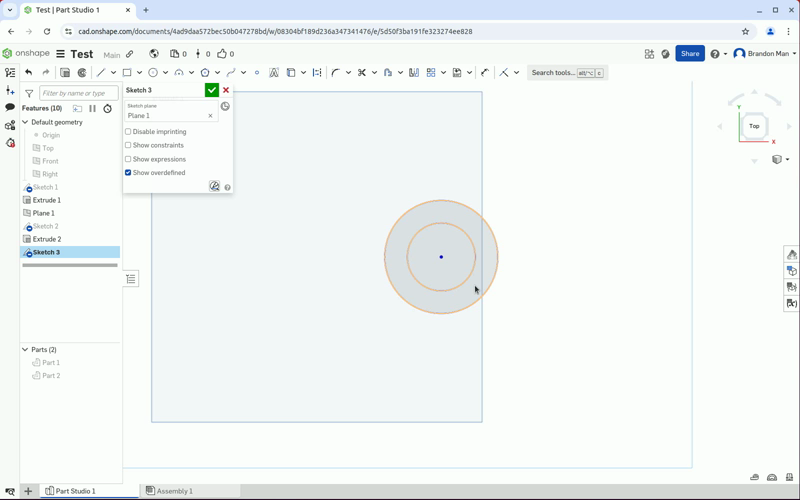
click(475, 285)
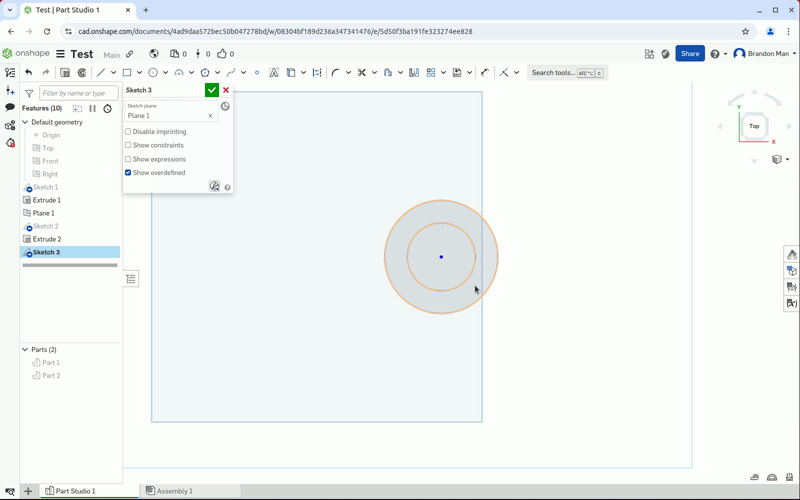
scroll(-6)
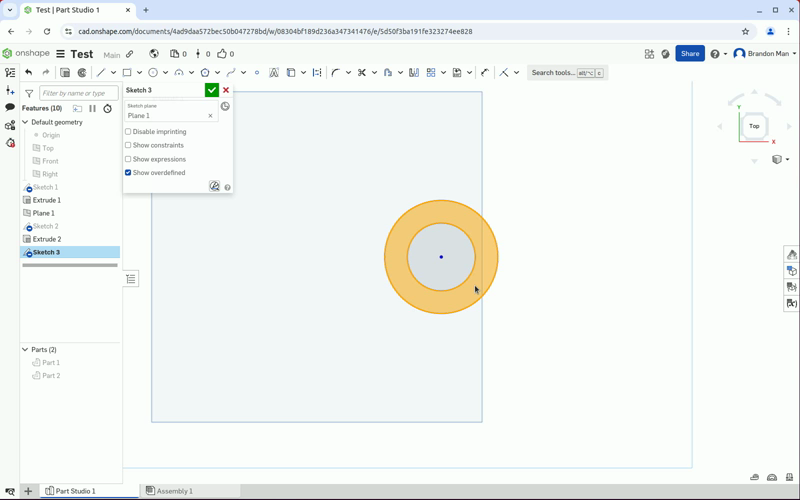
scroll(-6)
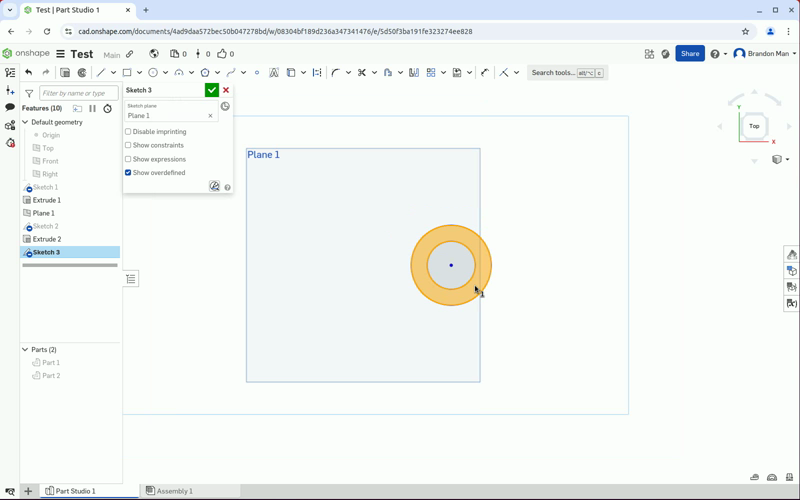
scroll(-6)
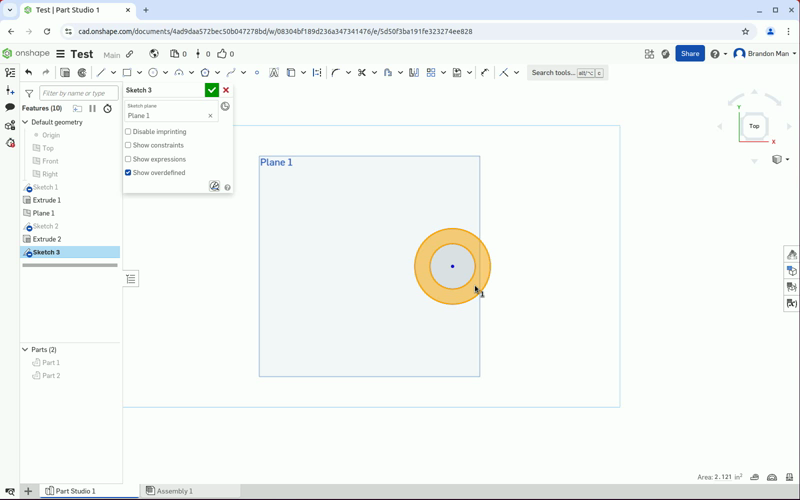
scroll(-6)
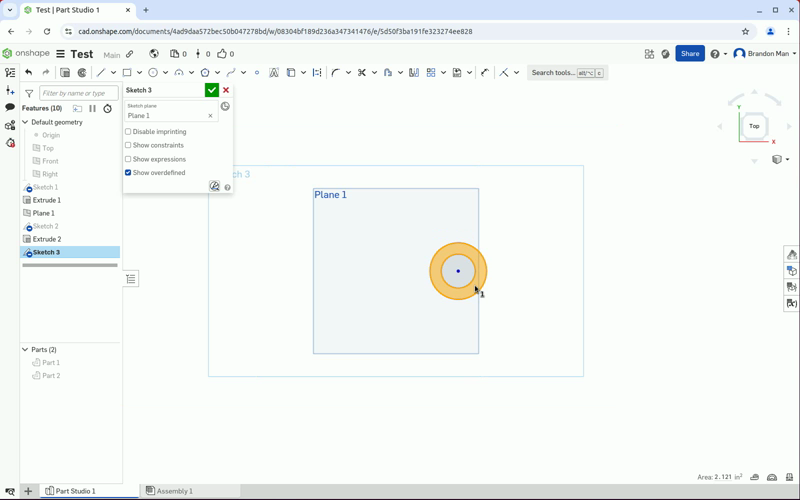
scroll(-6)
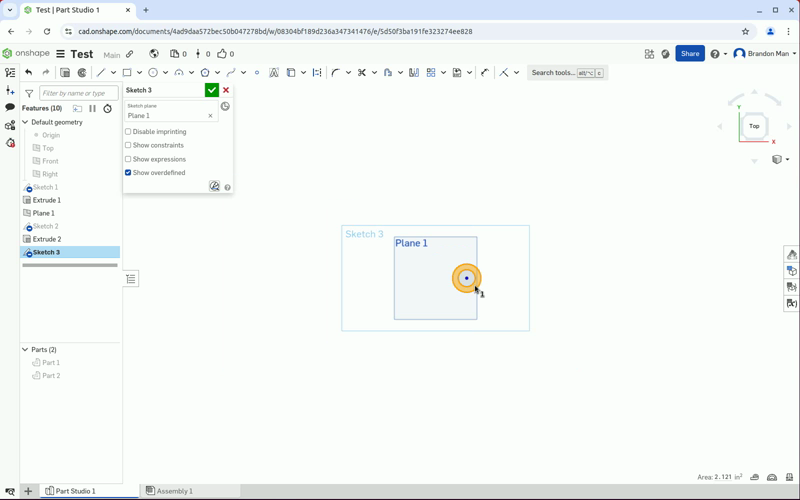
scroll(-6)
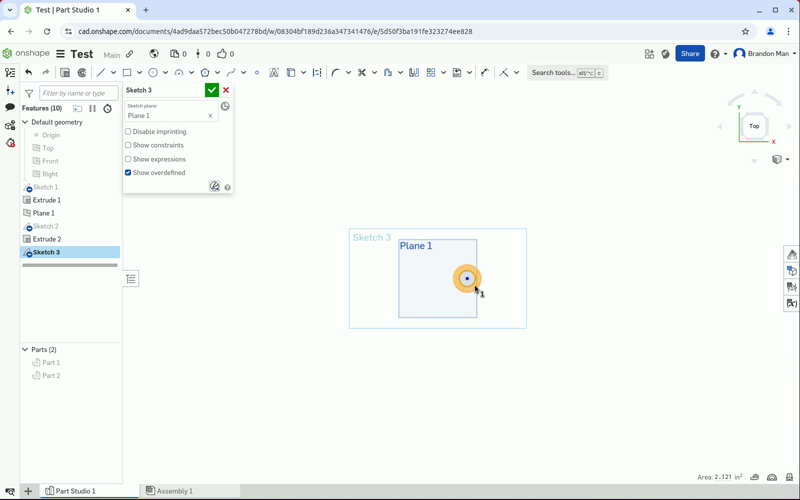
scroll(-6)
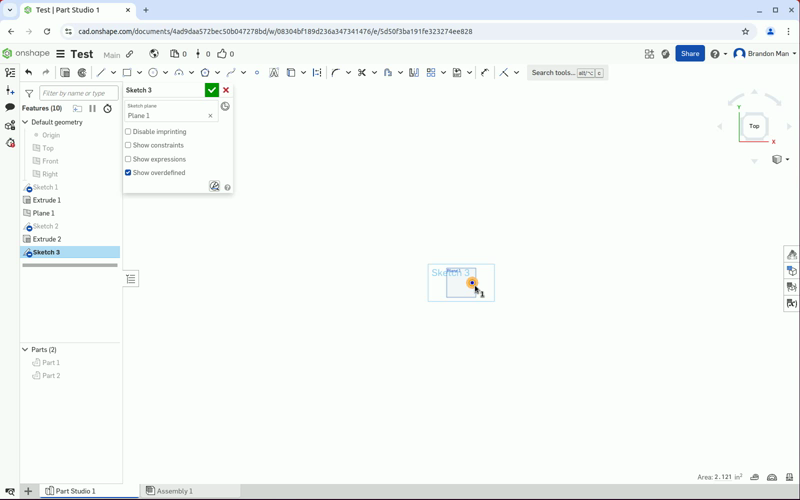
mouse_move(73, 352)
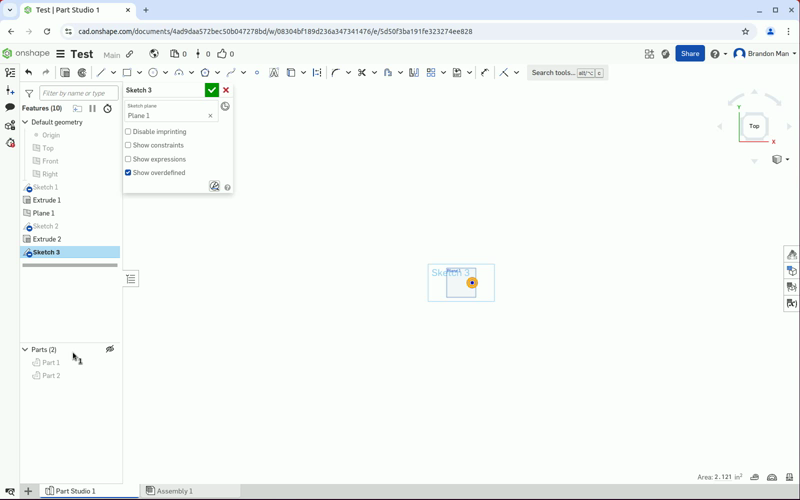
key(shift+y)
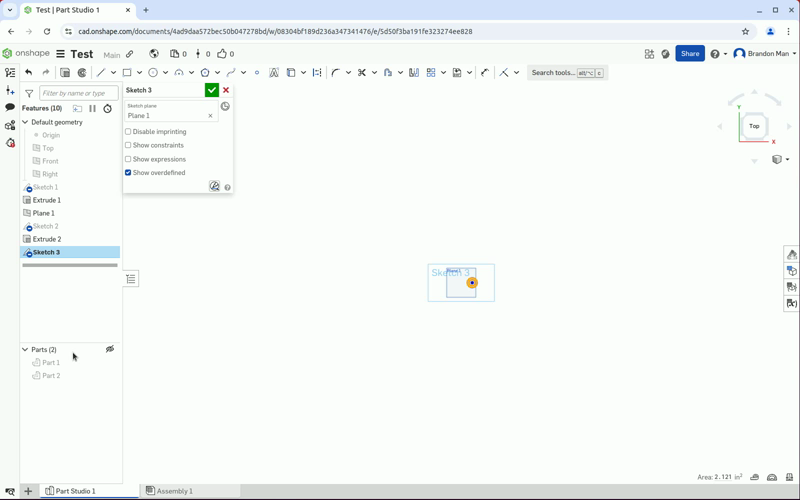
key(shift+e)
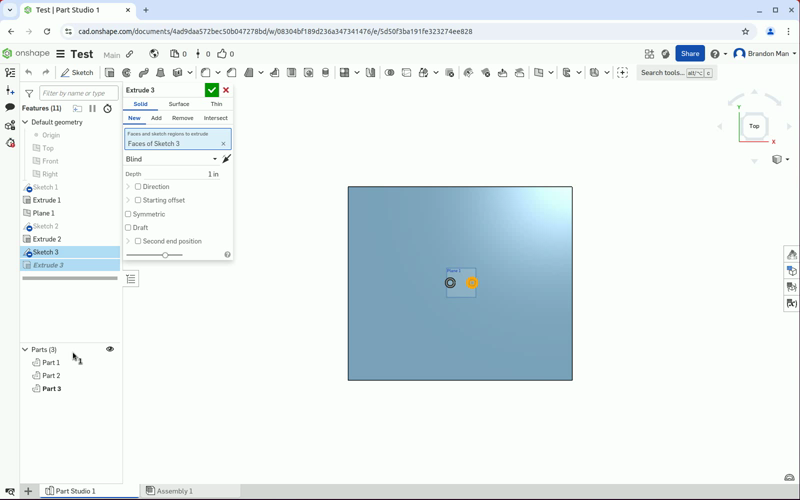
mouse_move(143, 106)
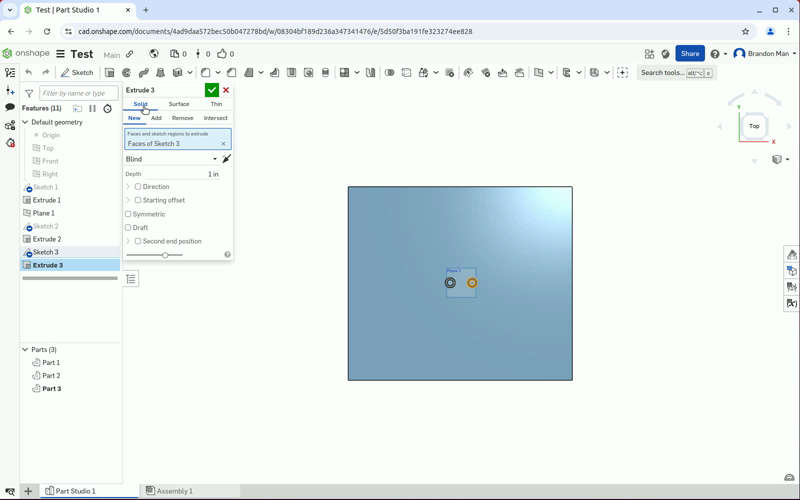
click(143, 106)
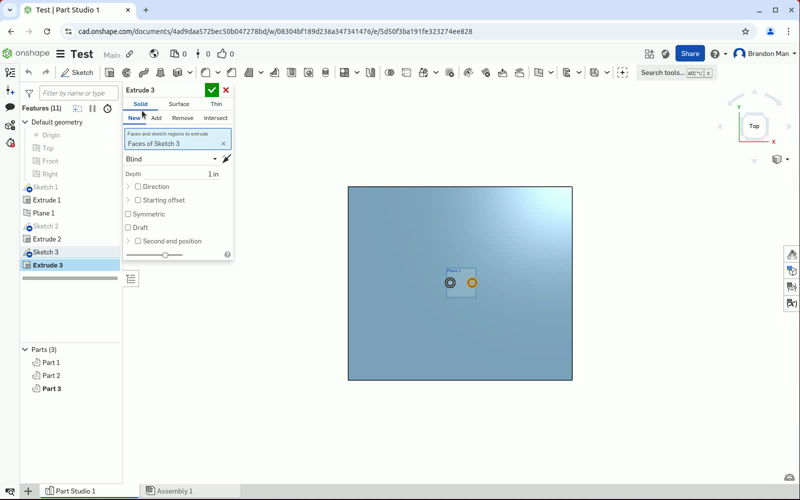
mouse_move(137, 120)
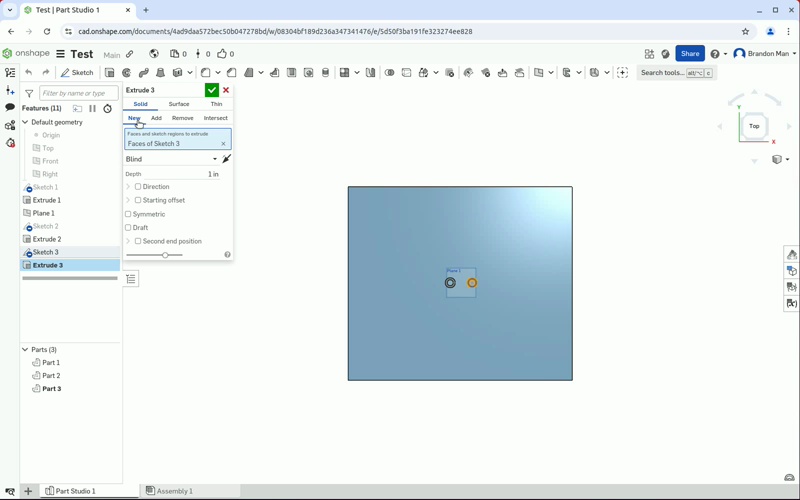
click(137, 120)
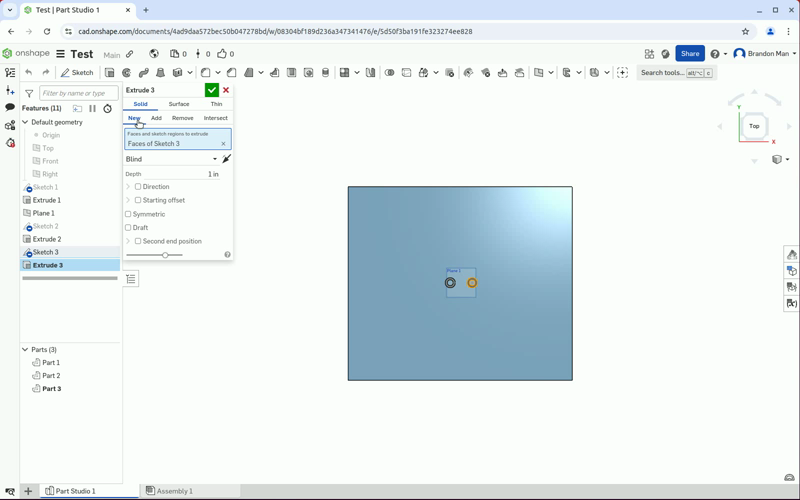
key(tab, 4)
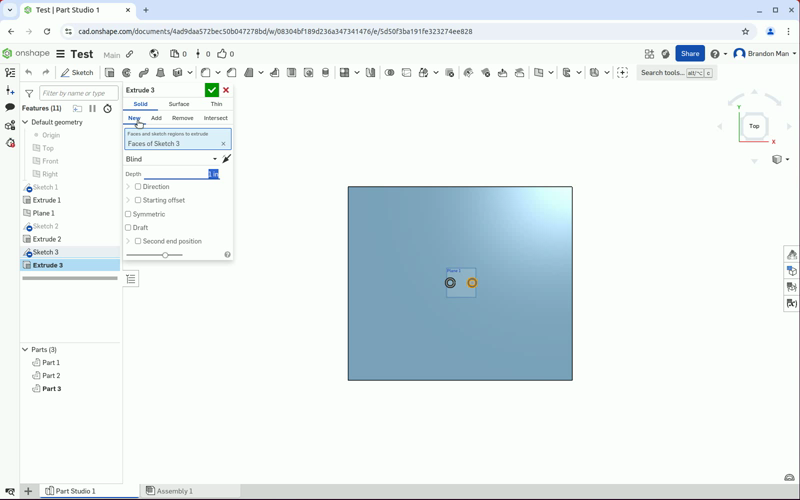
text(1.444)
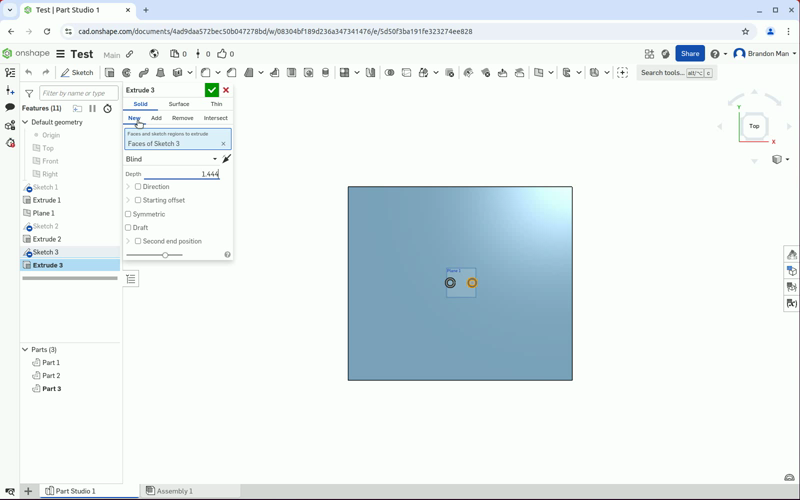
key(enter)
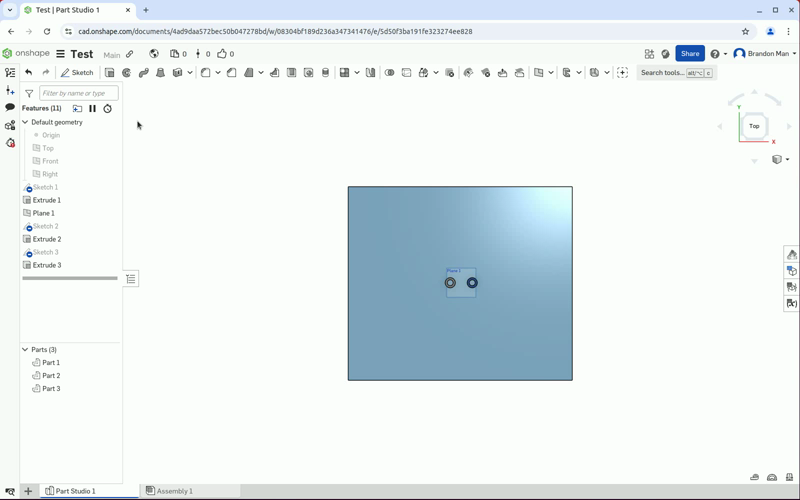
key(shift+h)
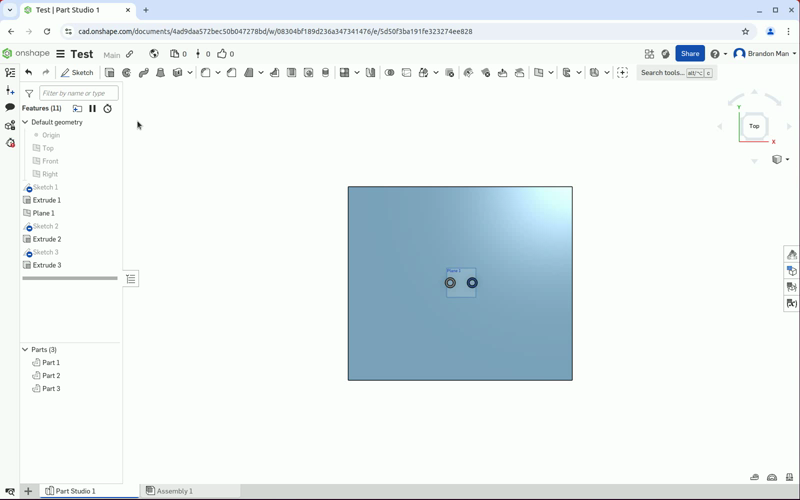
key(shift+h)
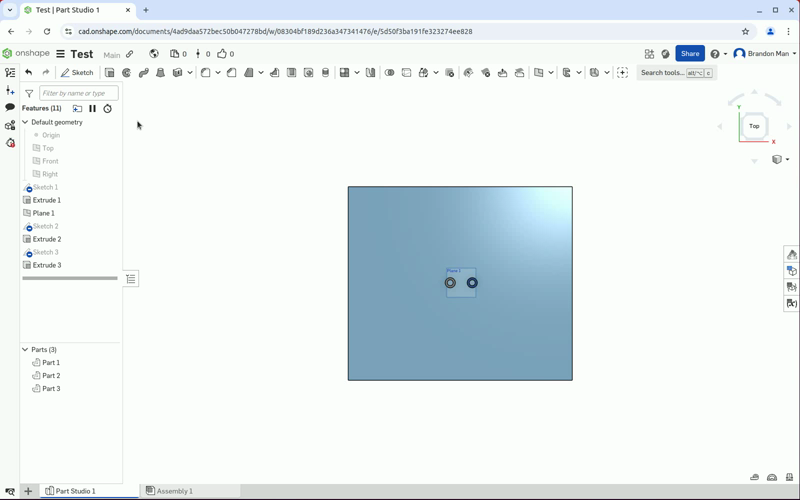
key(shift+7)
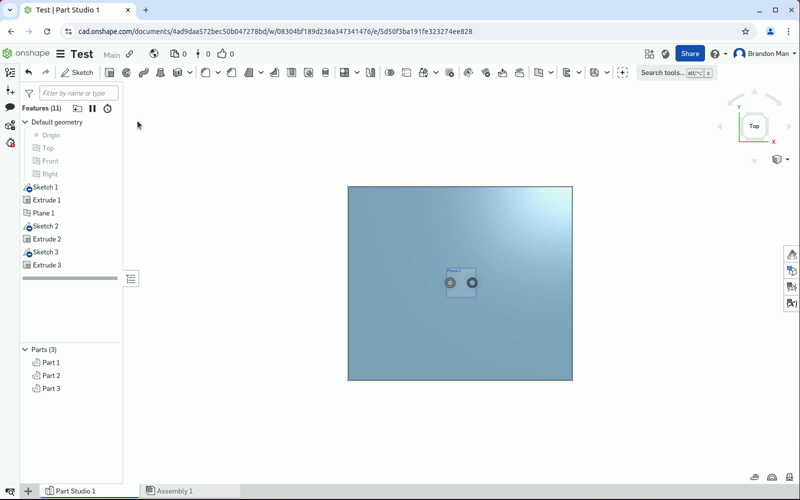
key(up, 3)
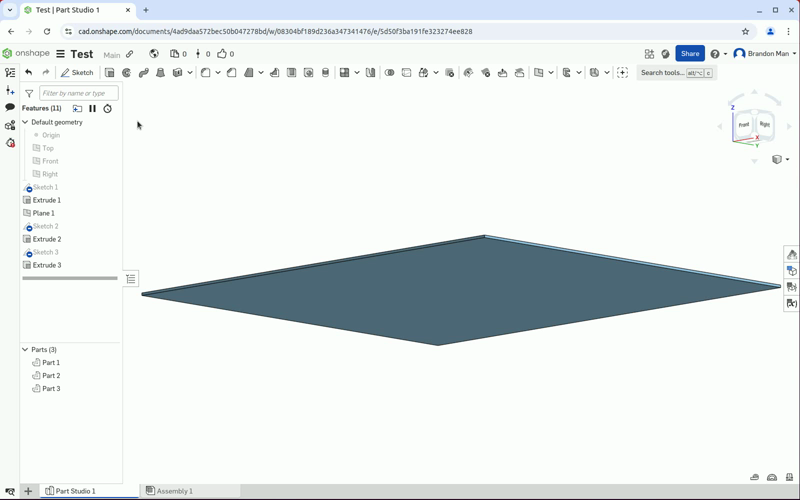
key(left, 3)
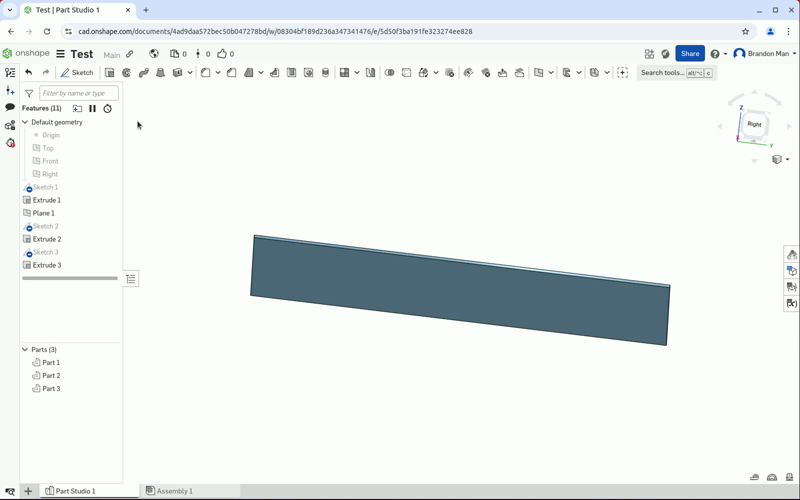
key(right, 3)
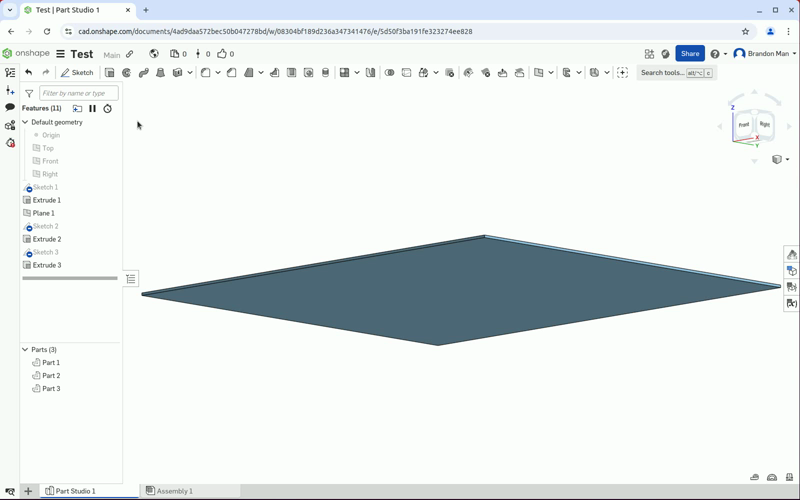
key(down, 3)
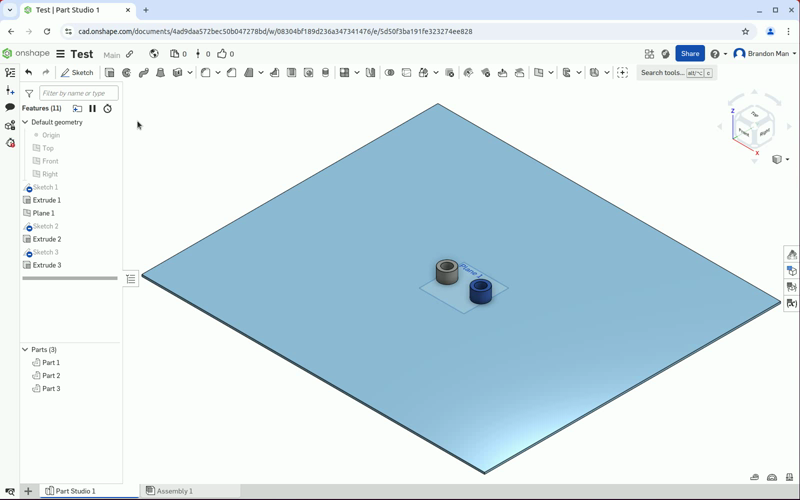
mouse_move(73, 189)
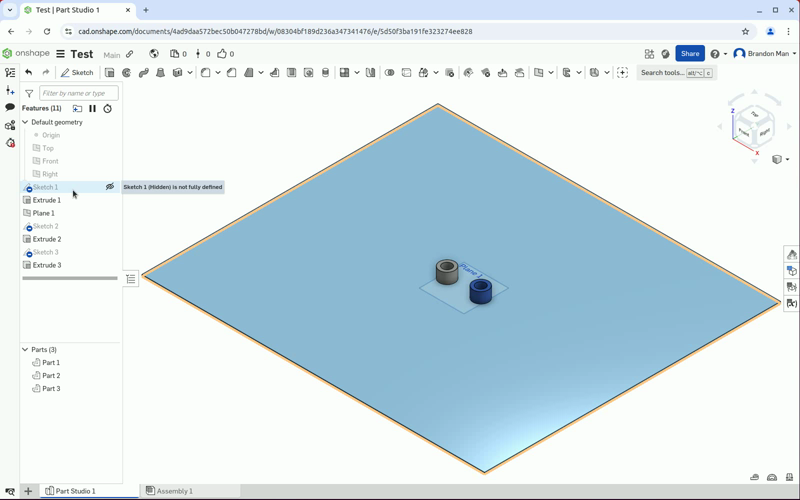
click(73, 189)